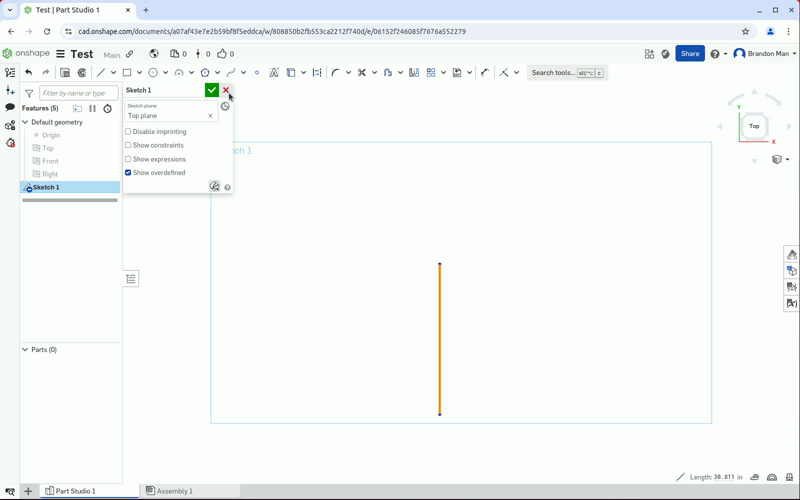
key(shift+h)
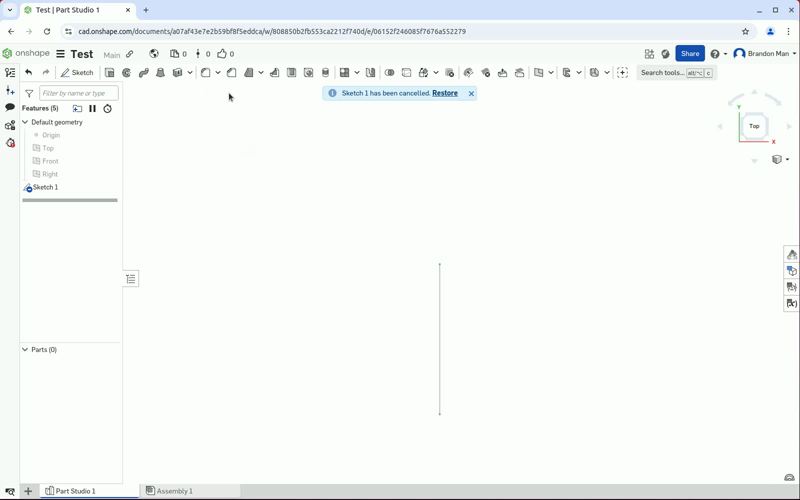
key(shift+s)
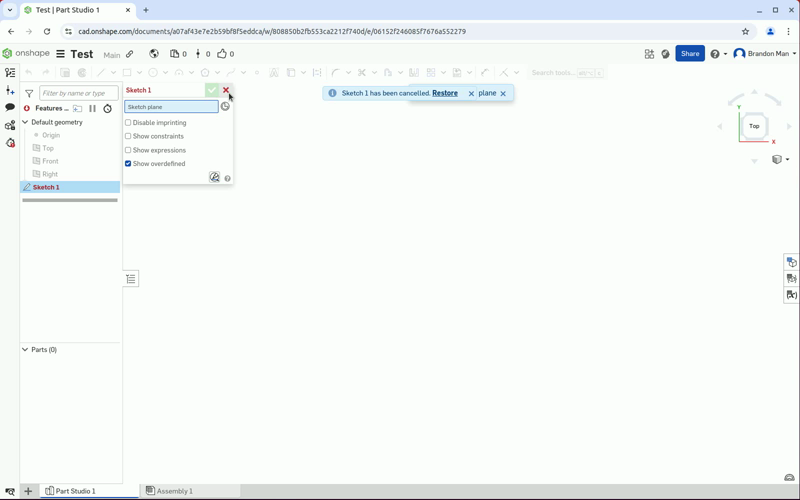
mouse_move(73, 150)
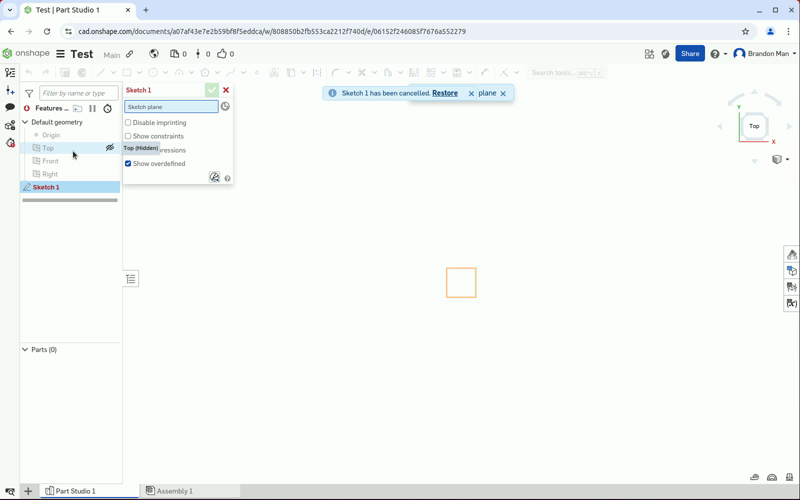
click(73, 150)
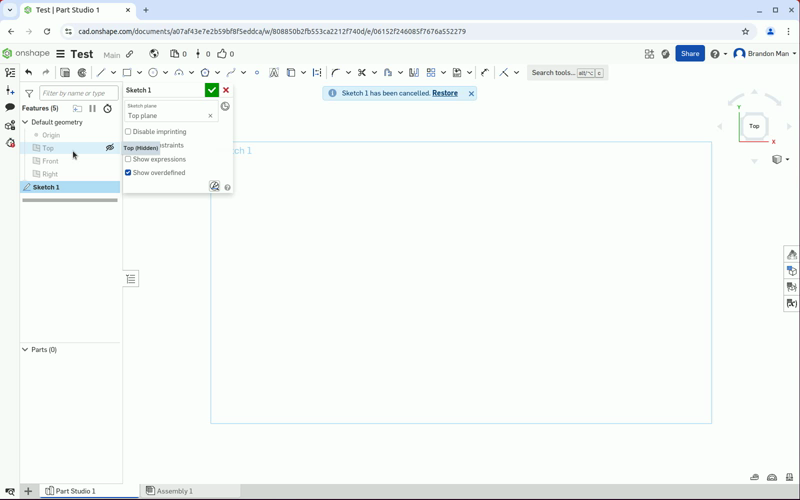
mouse_move(73, 352)
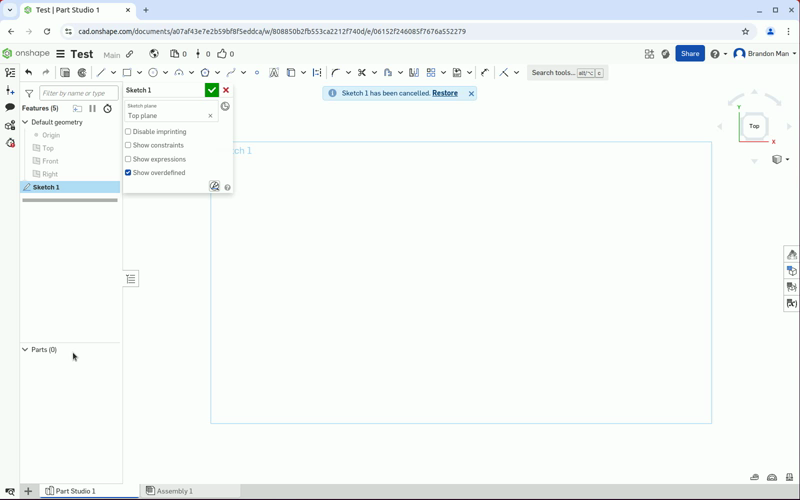
key(y)
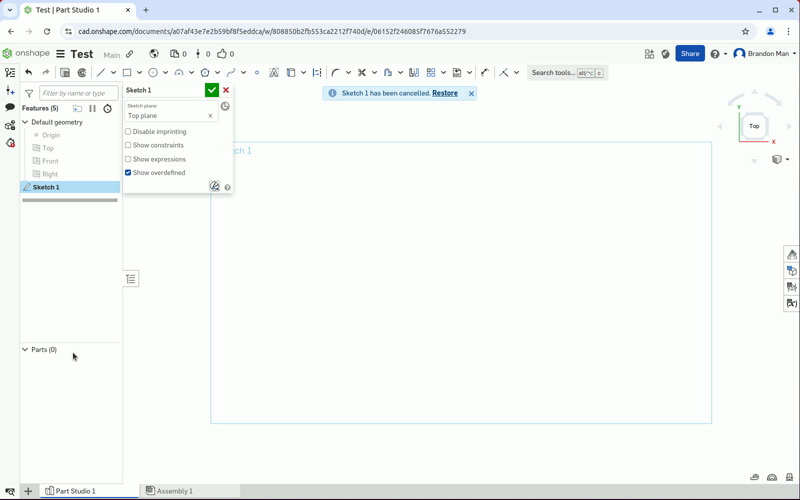
key(l)
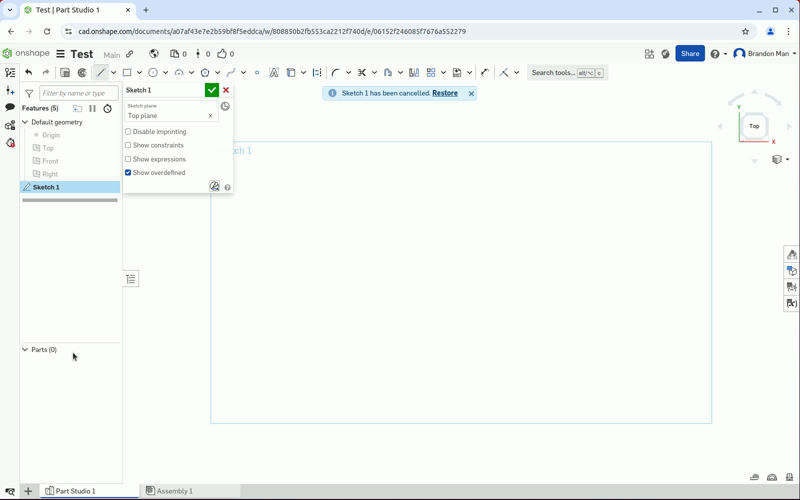
key_down(shift)
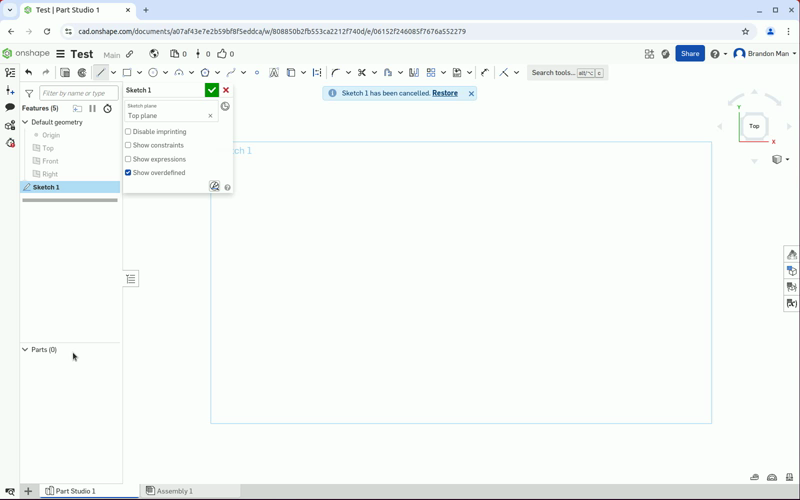
mouse_move(348, 322)
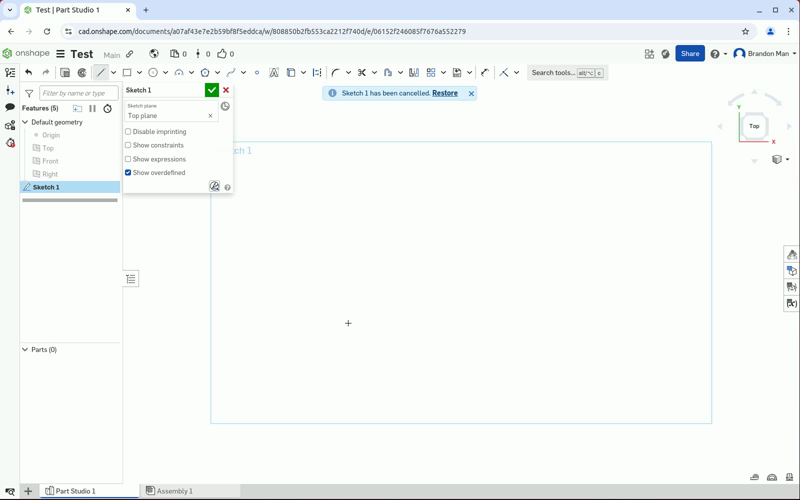
click(348, 322)
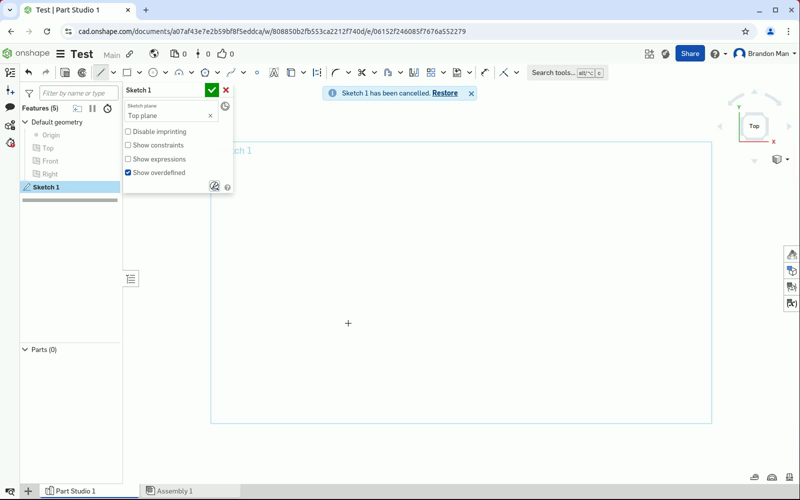
key_up(shift)
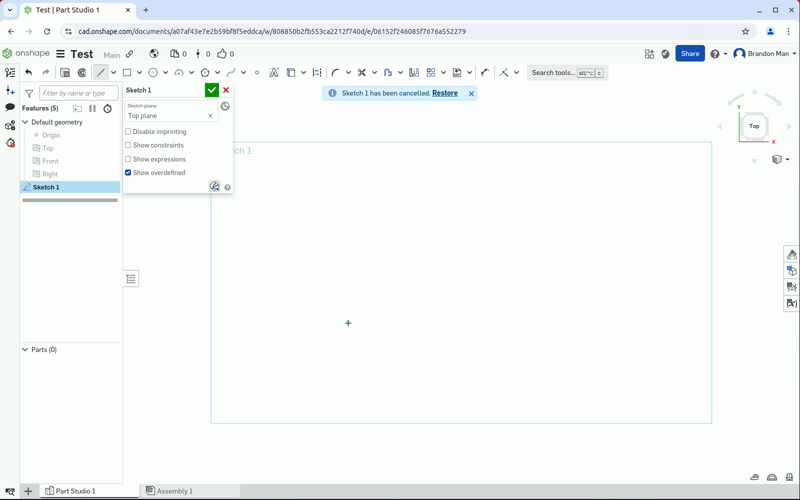
key_down(shift)
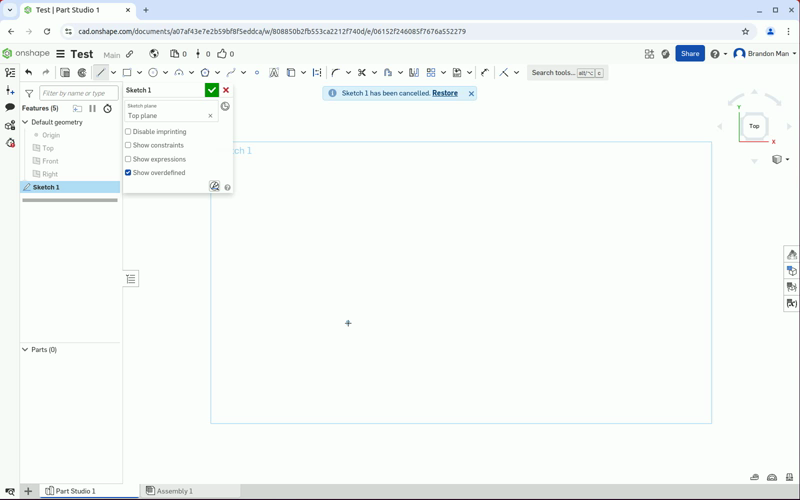
mouse_move(572, 322)
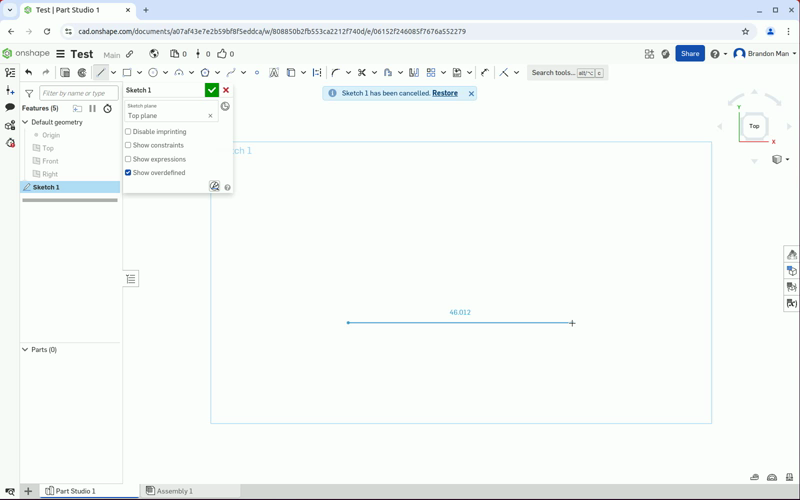
click(572, 322)
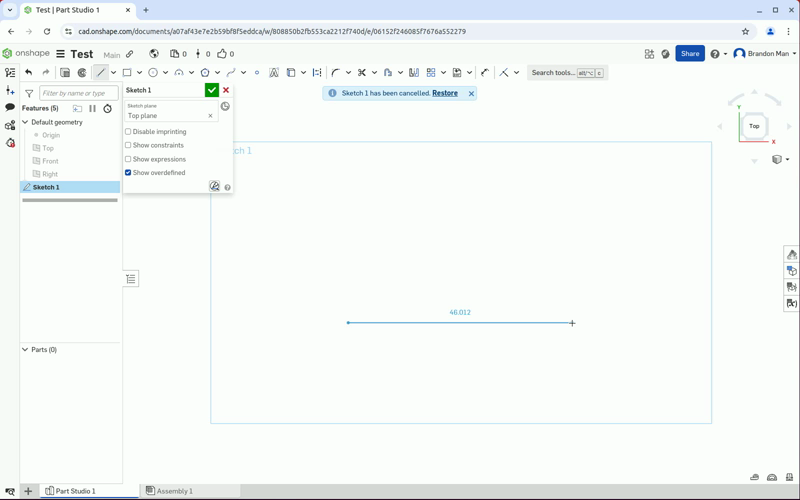
key_up(shift)
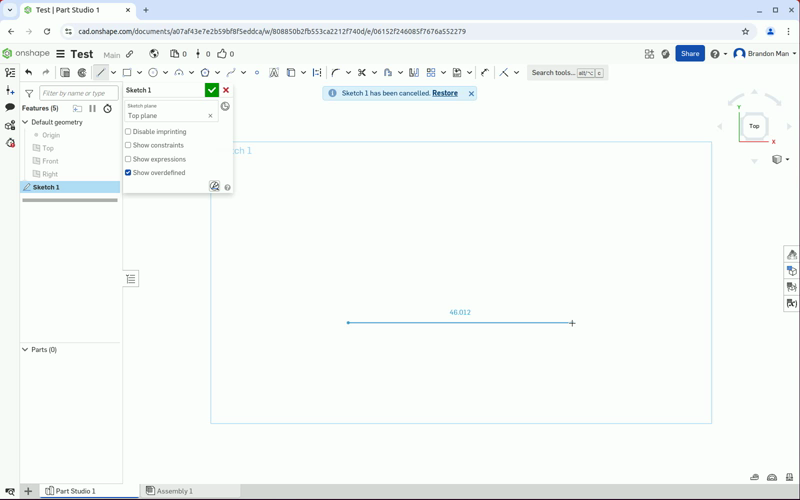
key_down(shift)
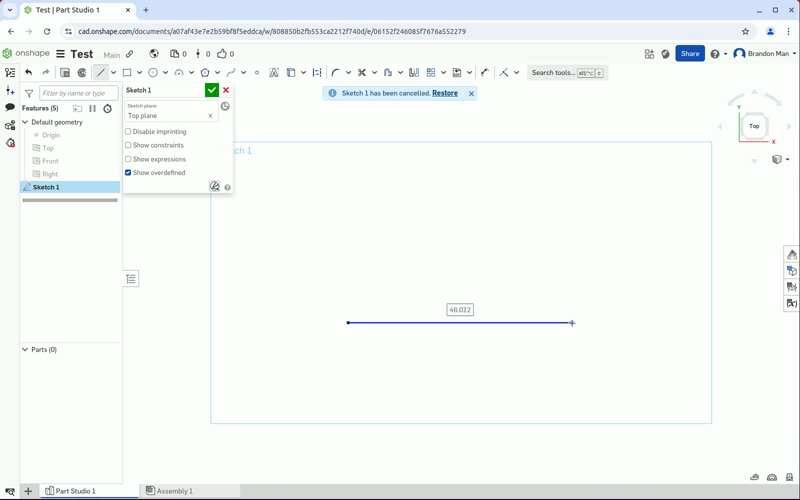
mouse_move(572, 242)
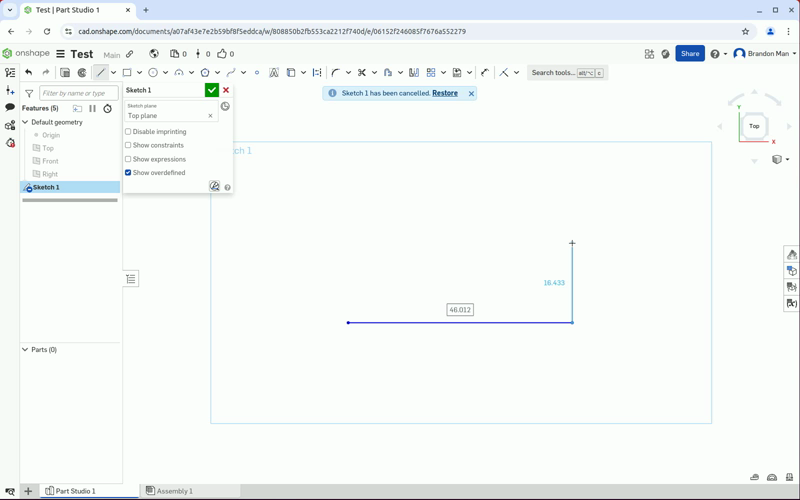
click(572, 242)
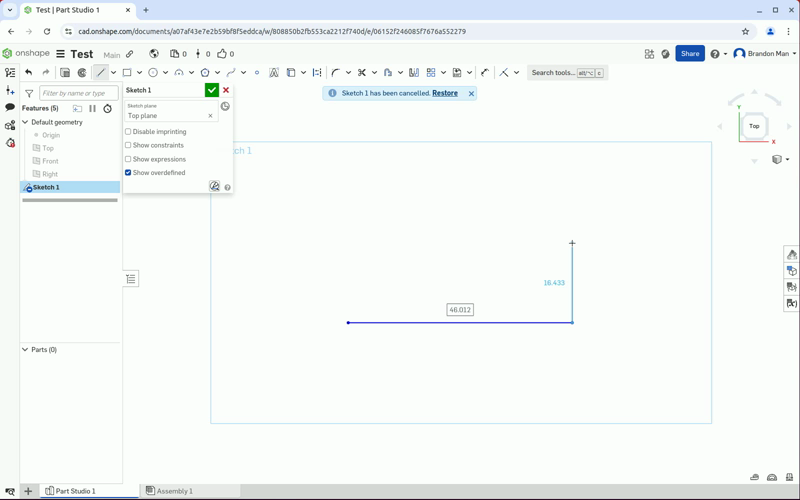
key_up(shift)
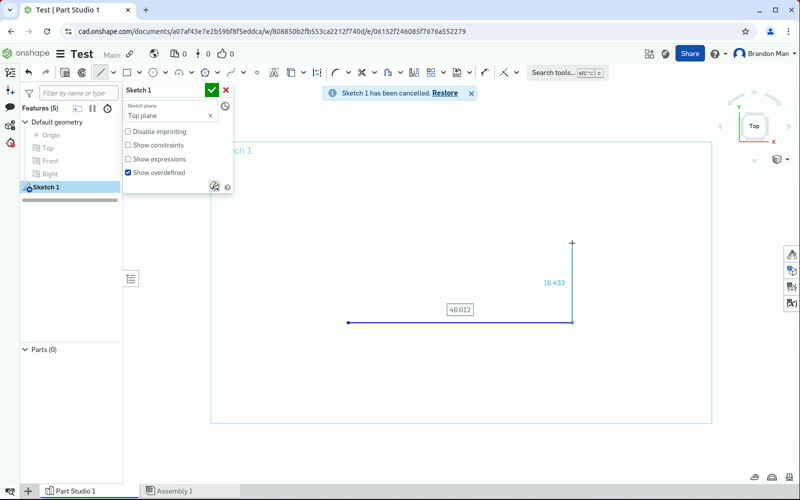
key_down(shift)
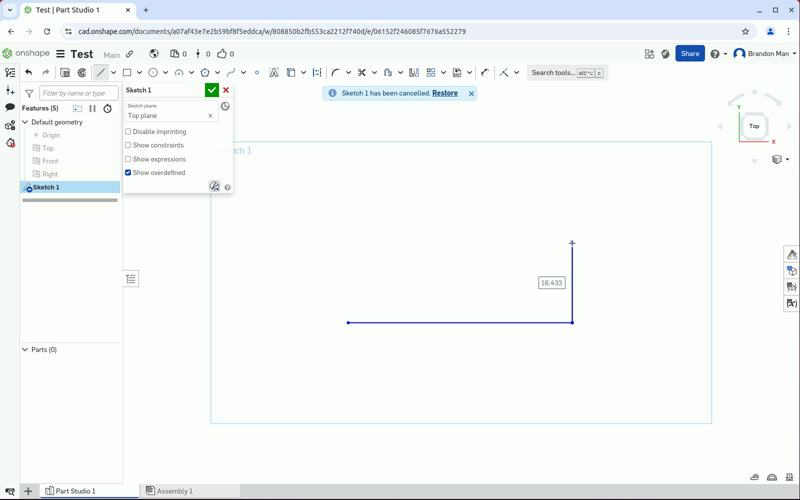
mouse_move(348, 242)
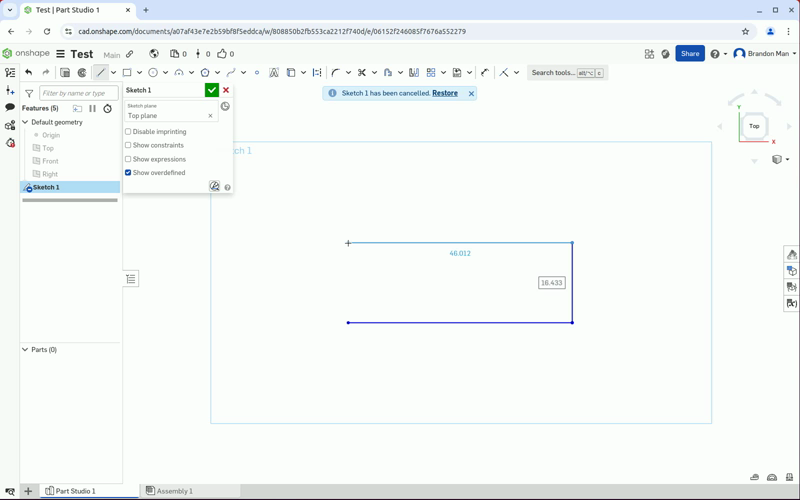
click(348, 242)
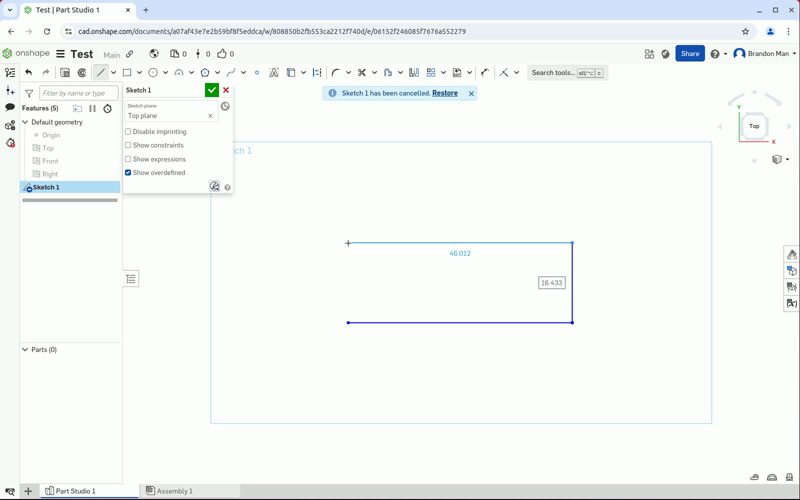
key_up(shift)
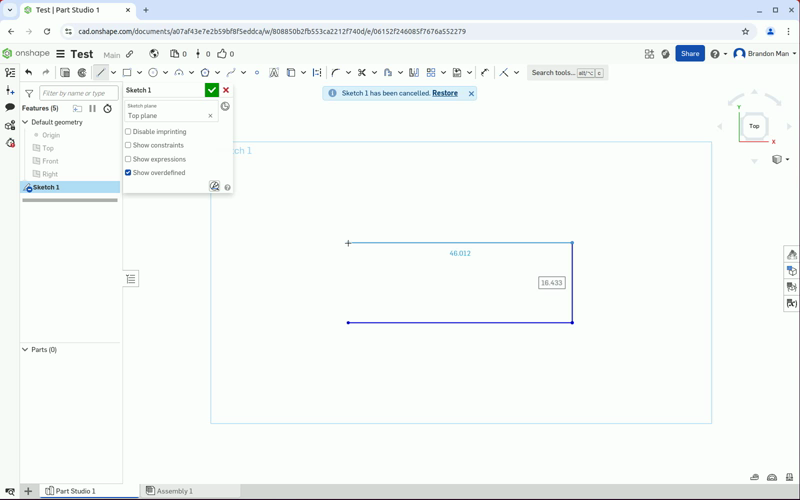
key_down(shift)
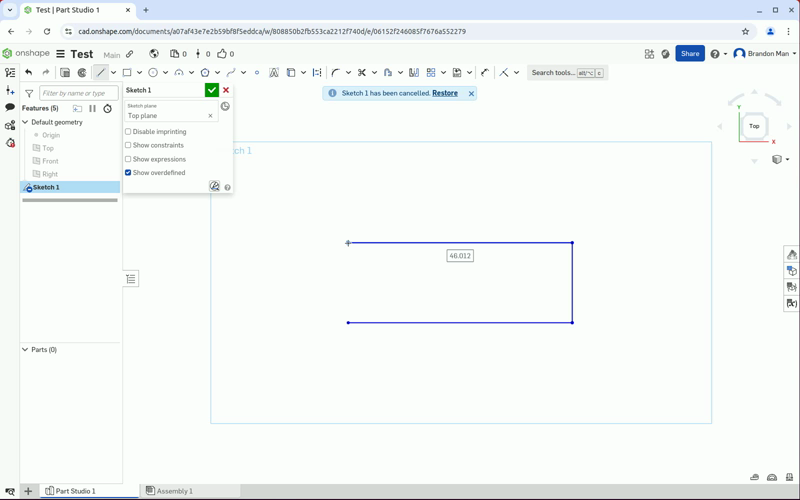
mouse_move(348, 322)
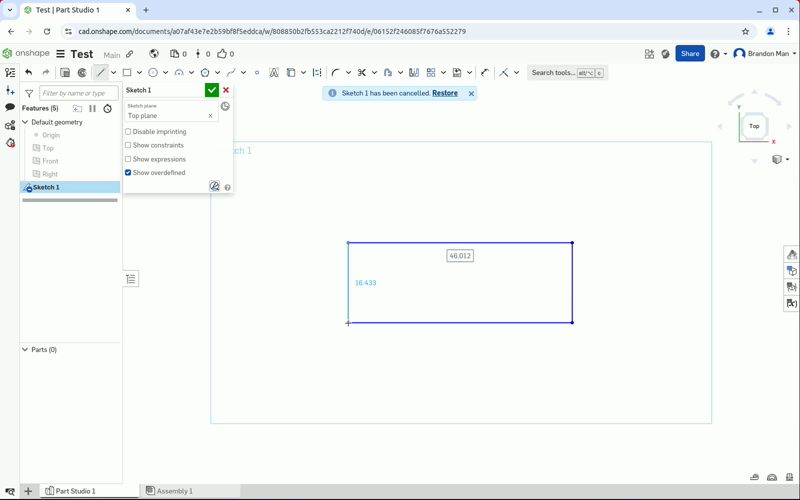
key_up(shift)
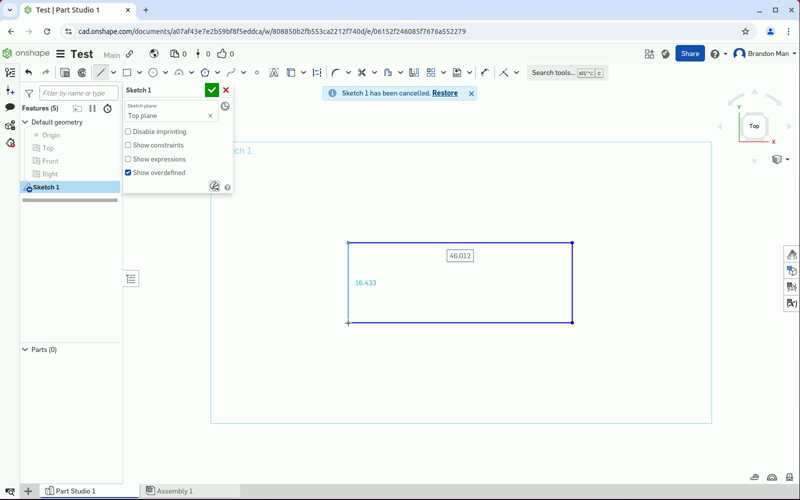
click(348, 322)
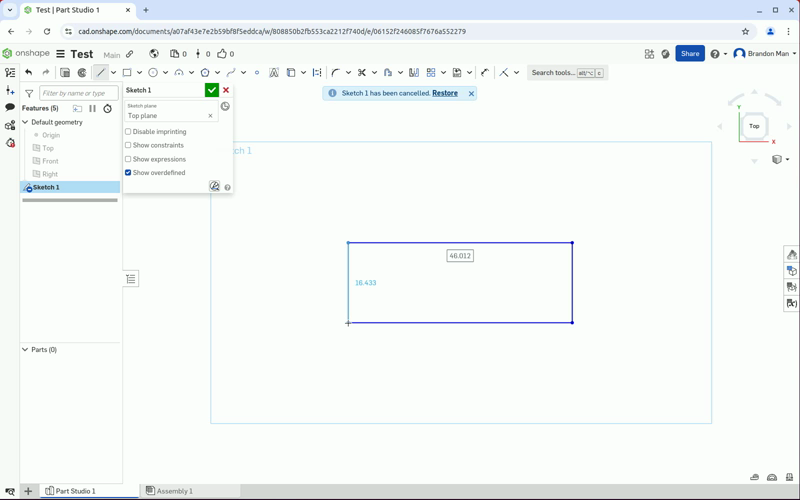
key(esc)
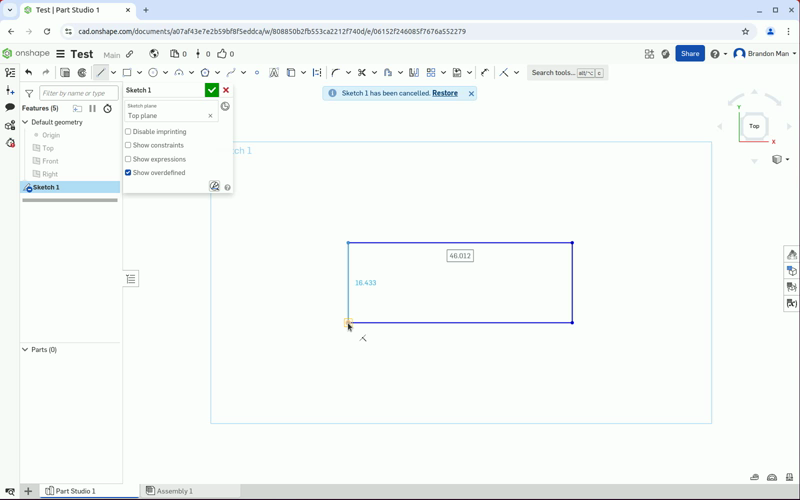
mouse_move(434, 304)
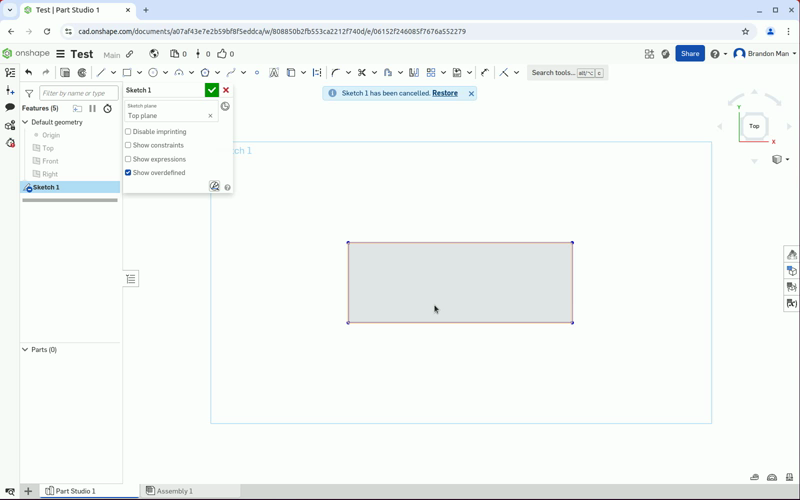
click(434, 304)
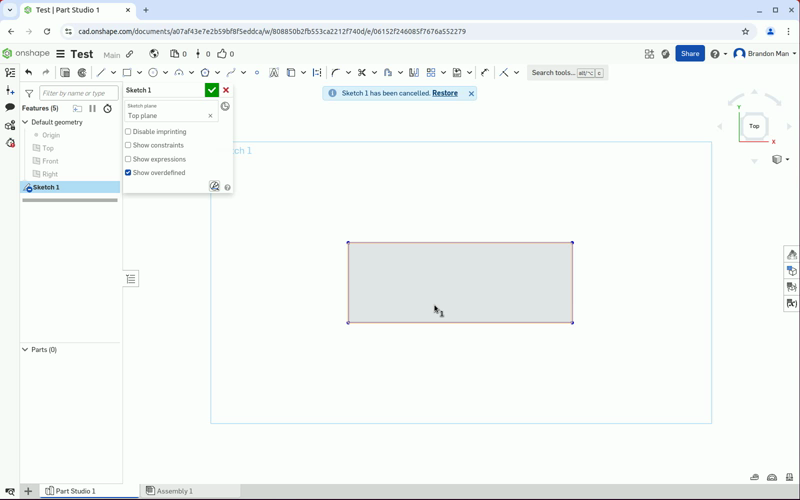
mouse_move(73, 352)
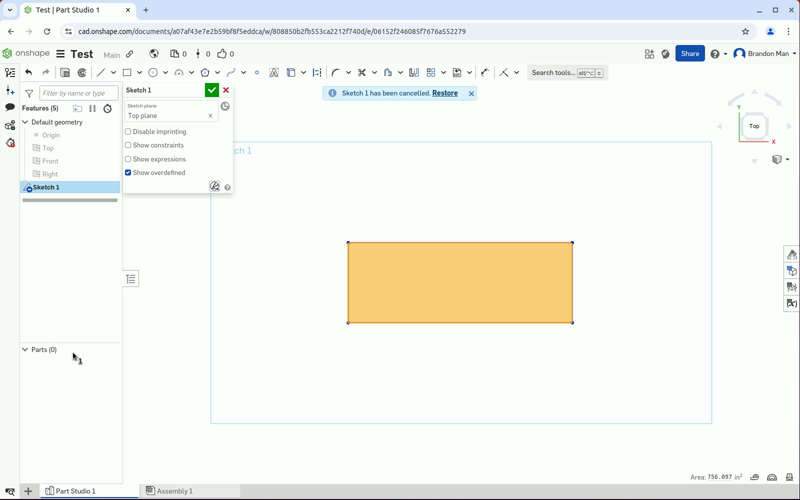
key(shift+y)
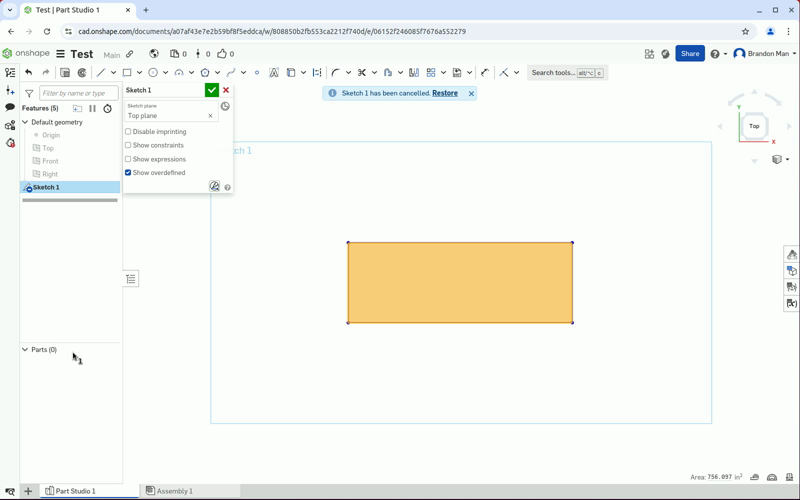
key(shift+e)
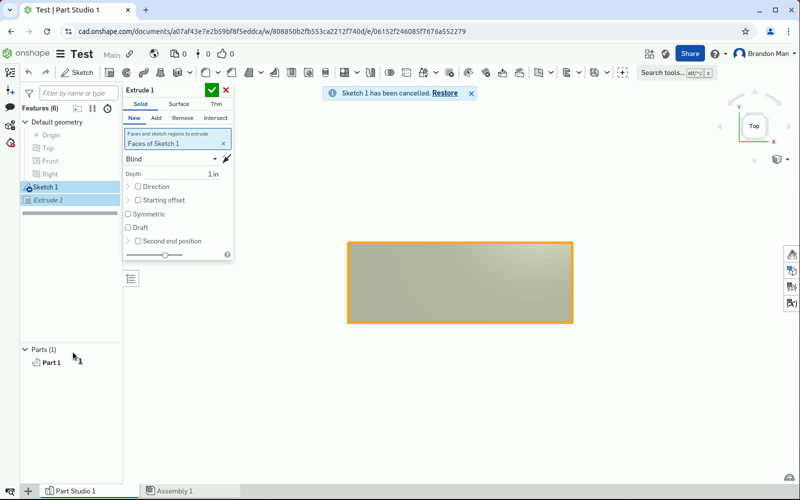
mouse_move(143, 106)
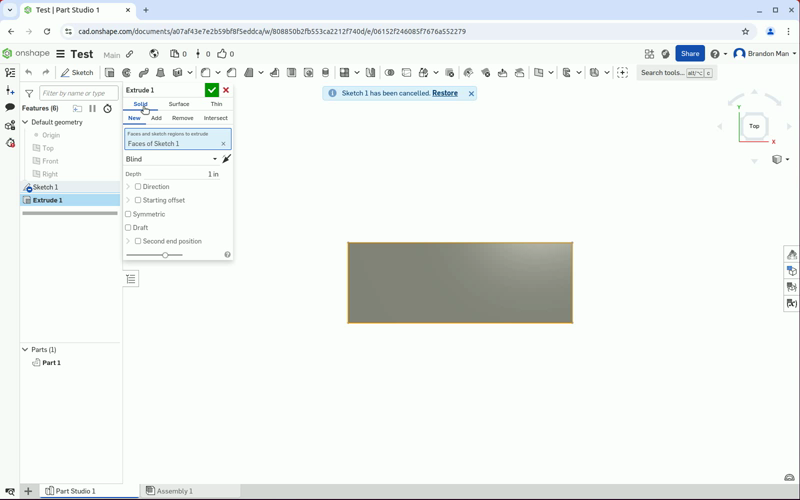
click(143, 106)
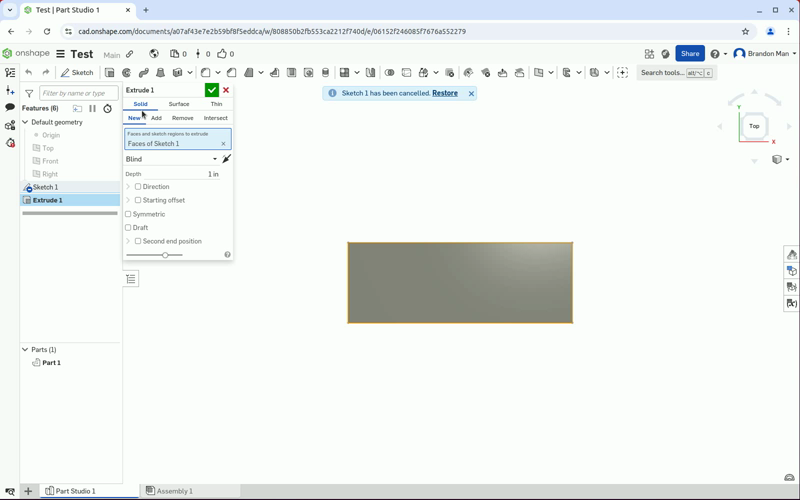
mouse_move(137, 120)
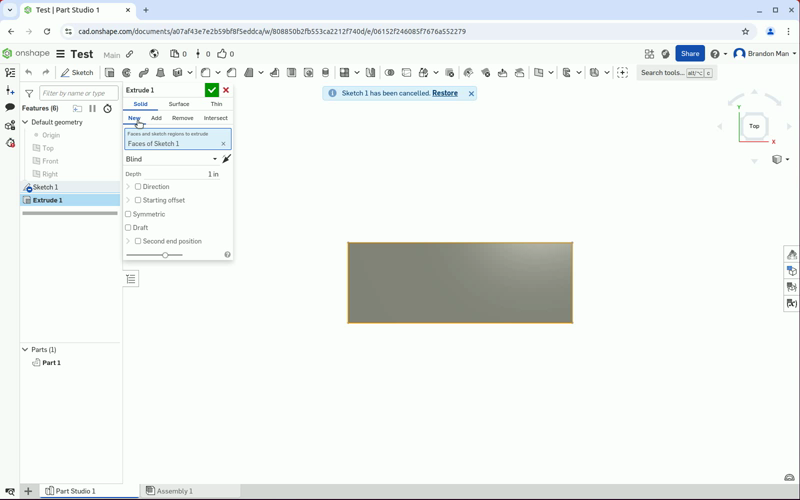
click(137, 120)
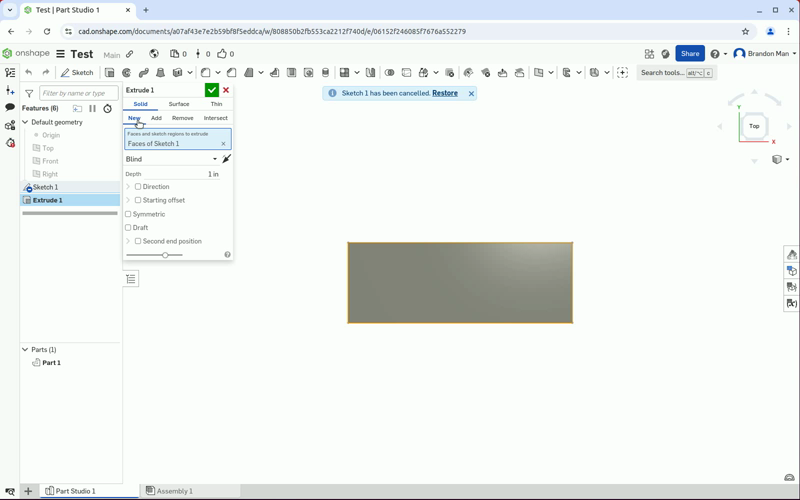
key(tab, 4)
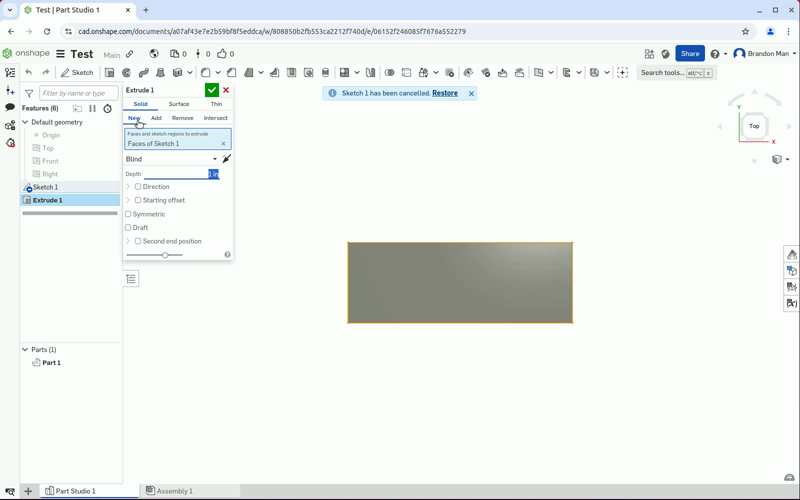
text(0.481)
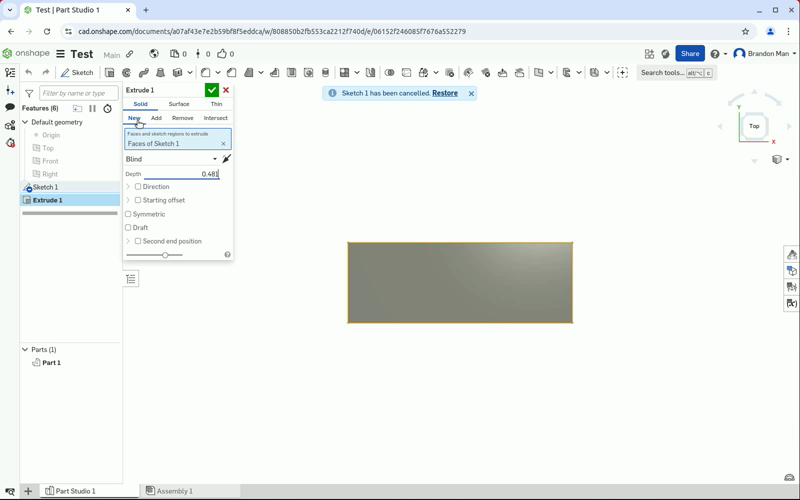
key(enter)
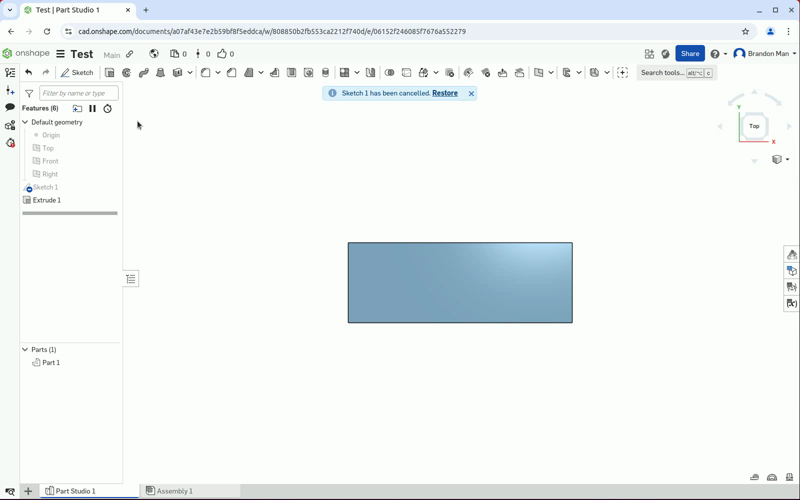
key(shift+h)
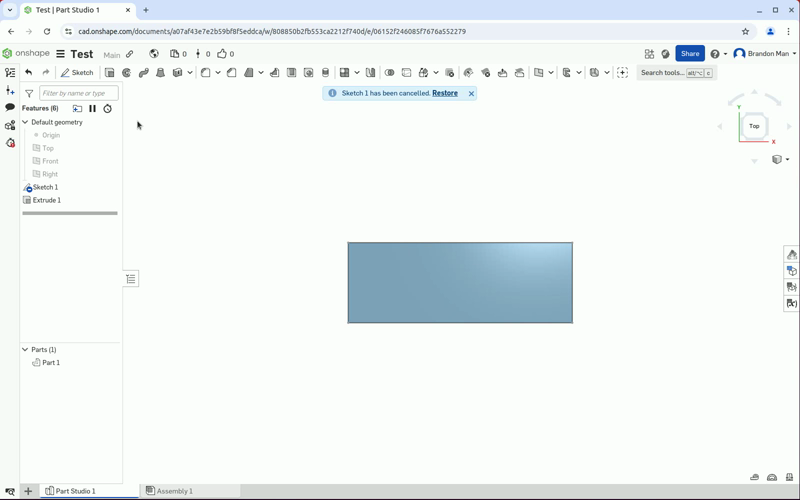
key(shift+h)
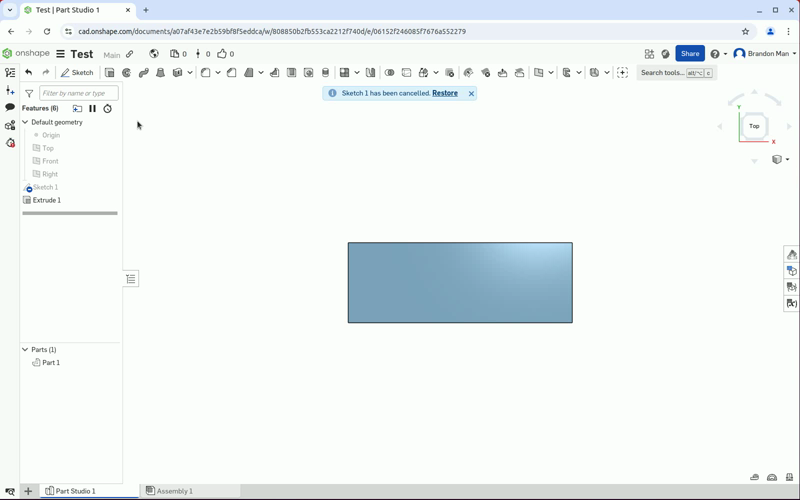
mouse_move(73, 189)
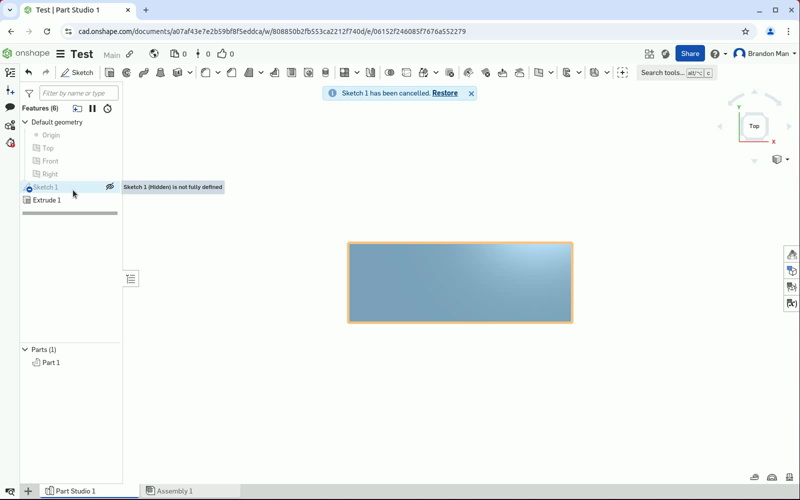
click(73, 189)
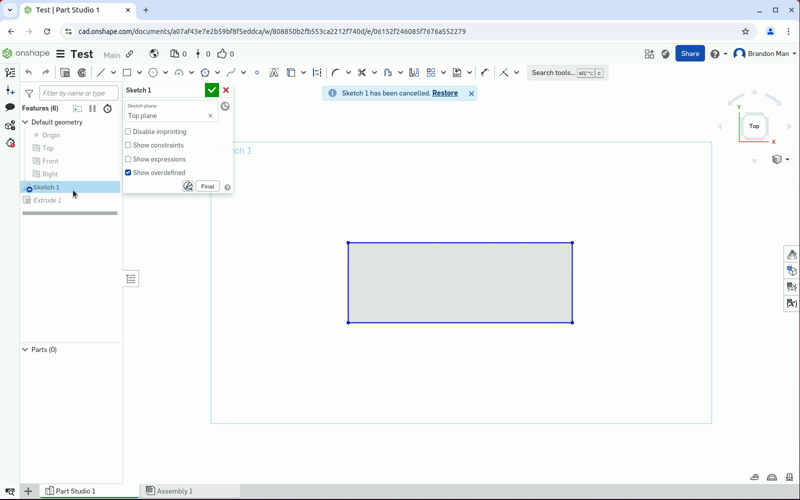
mouse_move(229, 92)
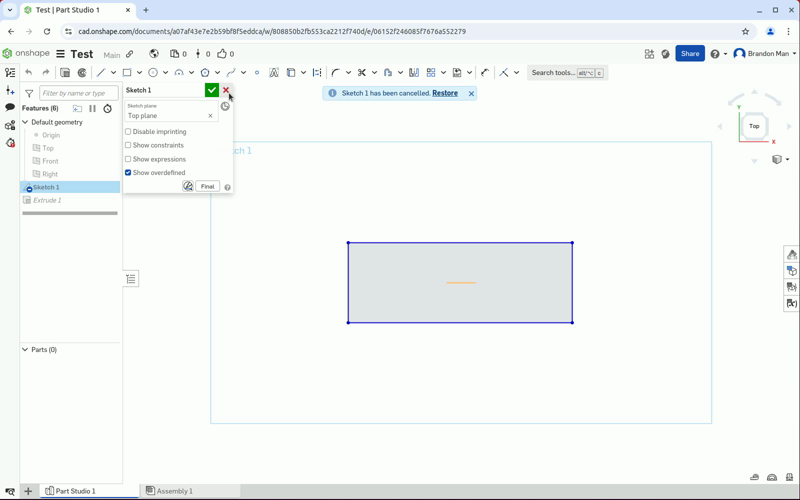
click(229, 92)
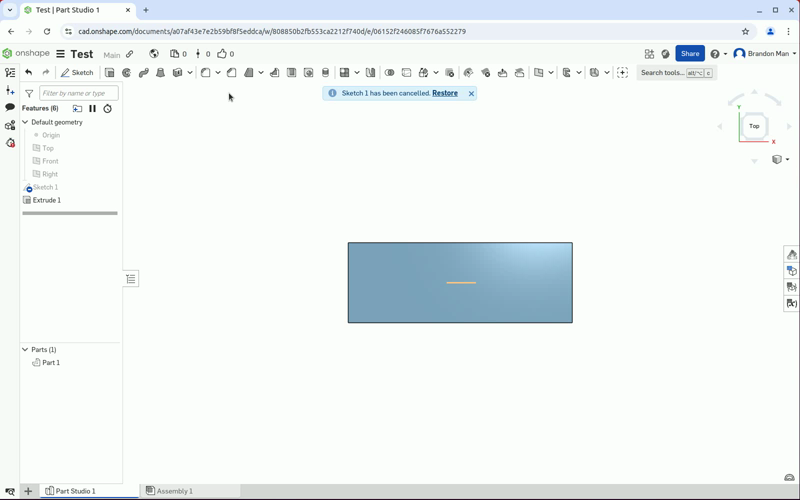
mouse_move(541, 75)
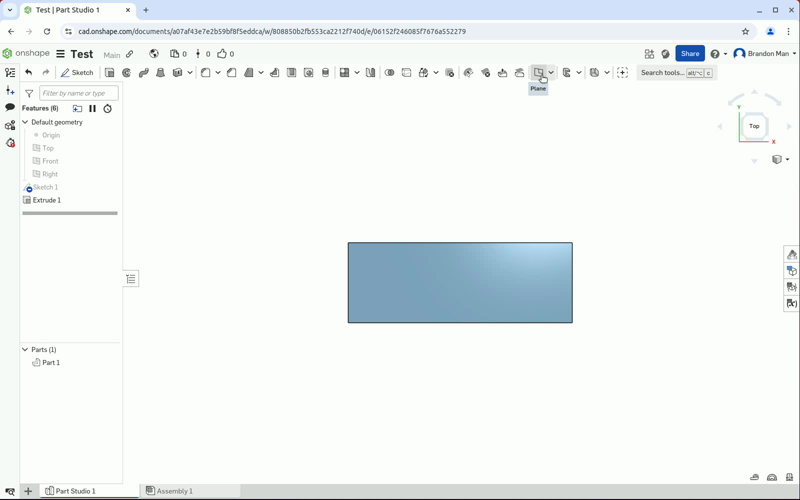
click(541, 75)
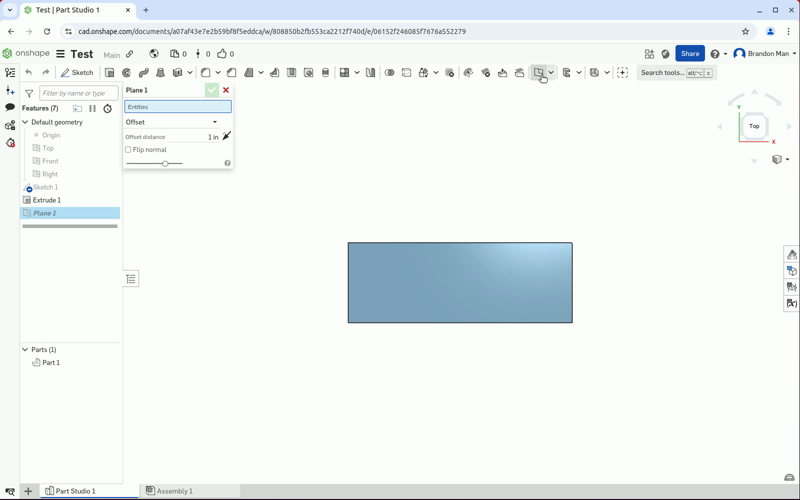
mouse_move(73, 150)
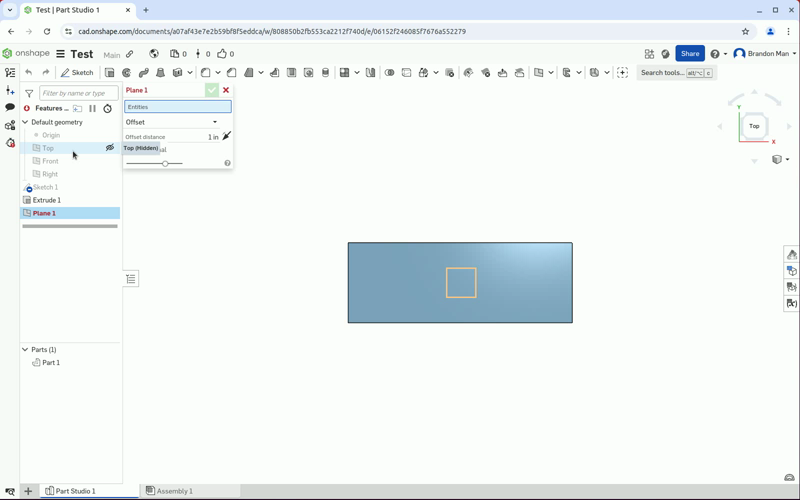
click(73, 150)
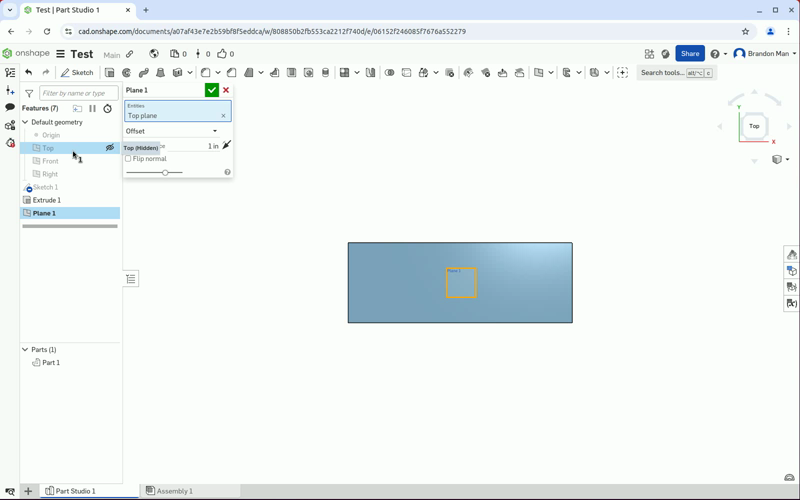
key(tab, 2)
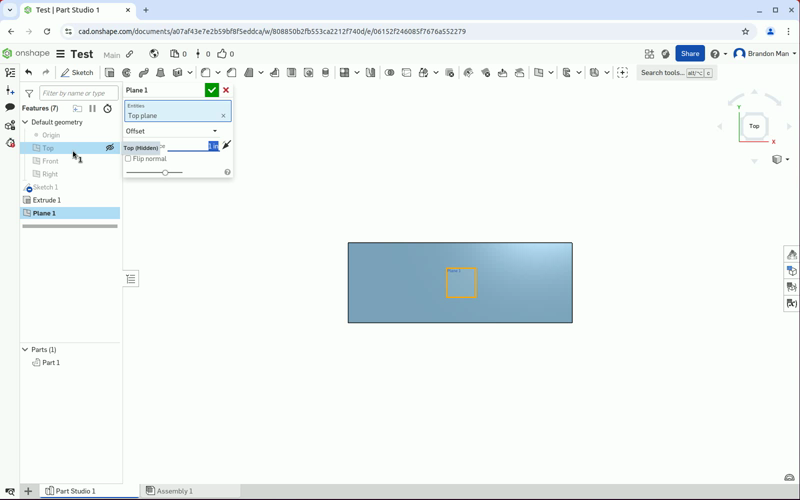
text(0.493)
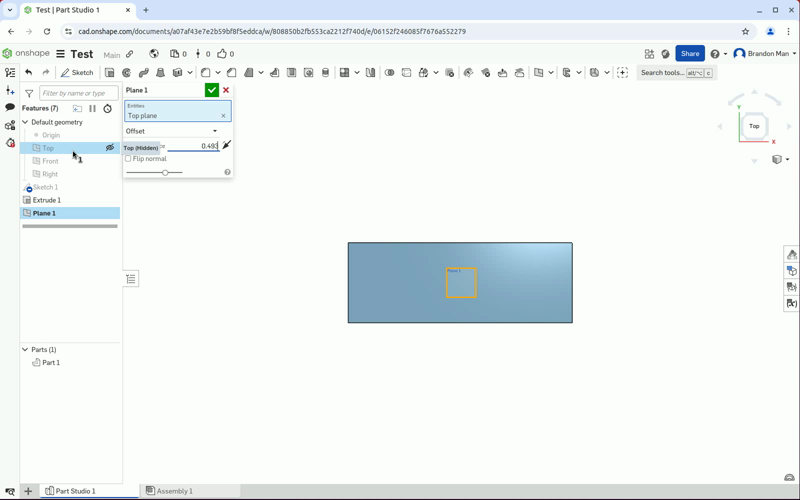
key(enter, 2)
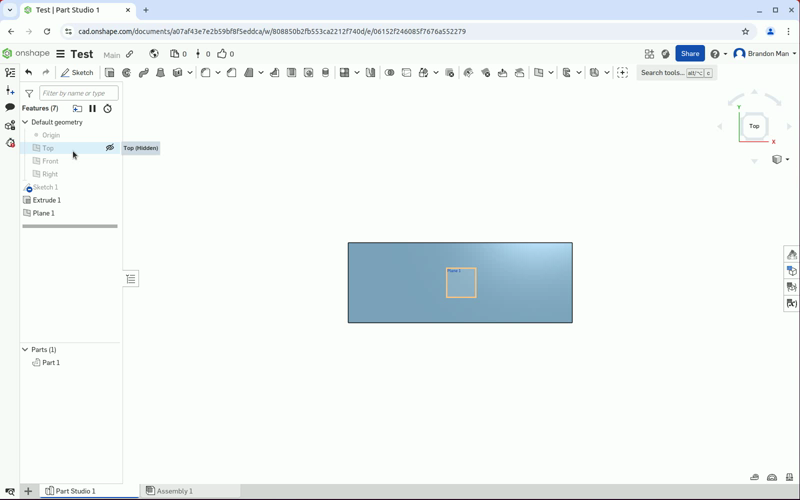
key(shift+s)
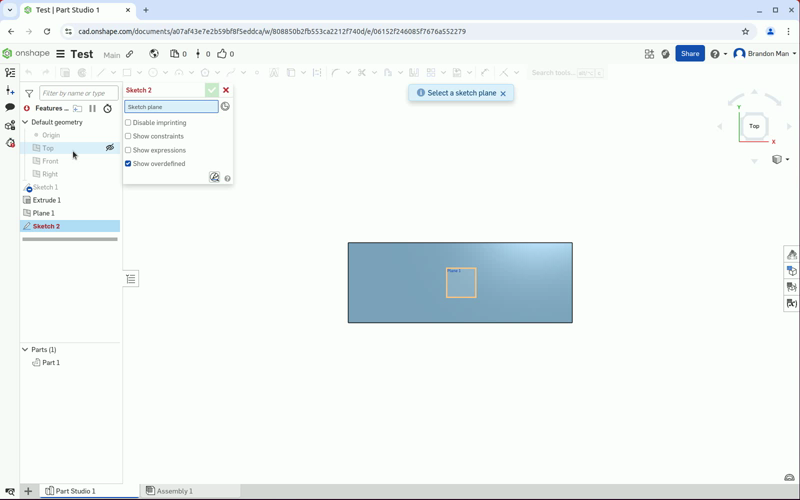
mouse_move(73, 215)
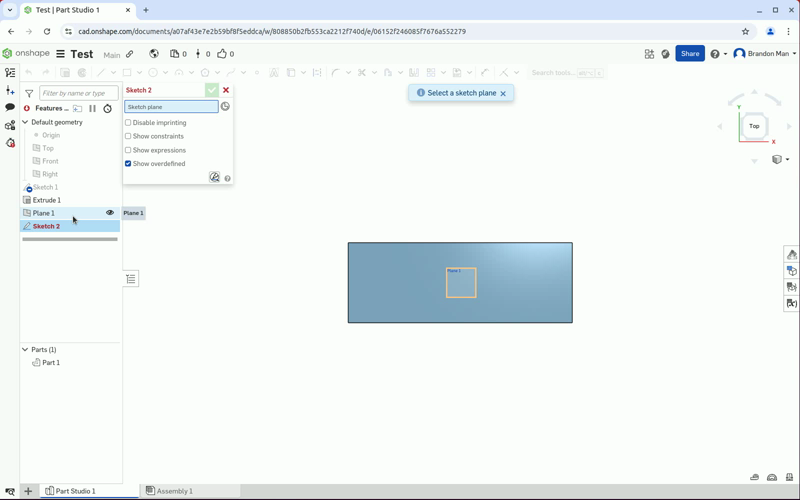
click(73, 215)
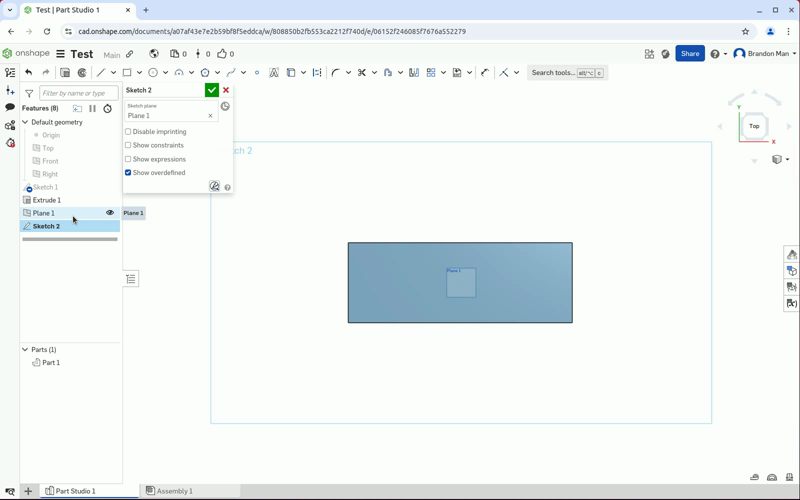
mouse_move(73, 352)
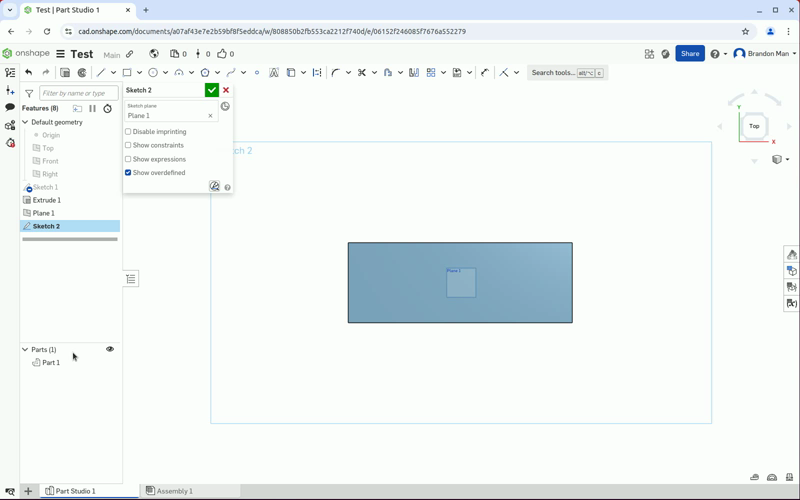
key(y)
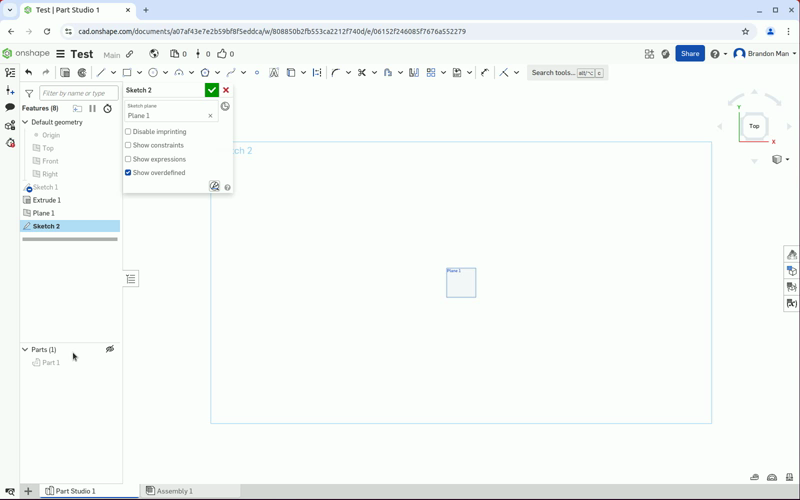
key(l)
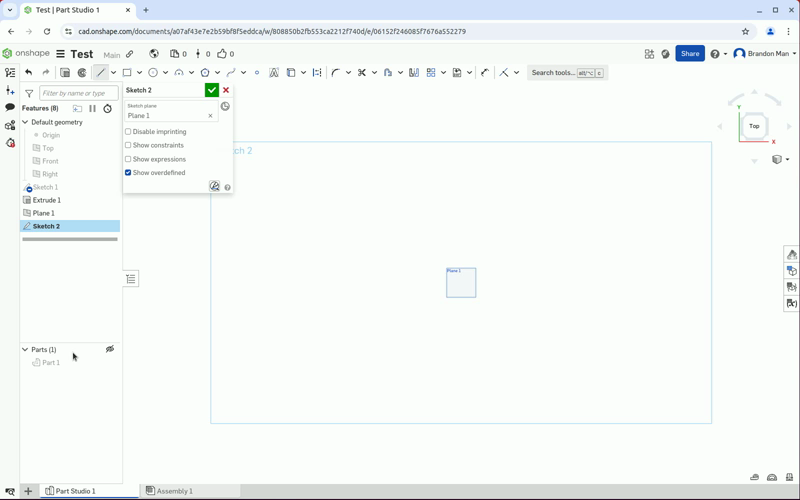
key_down(shift)
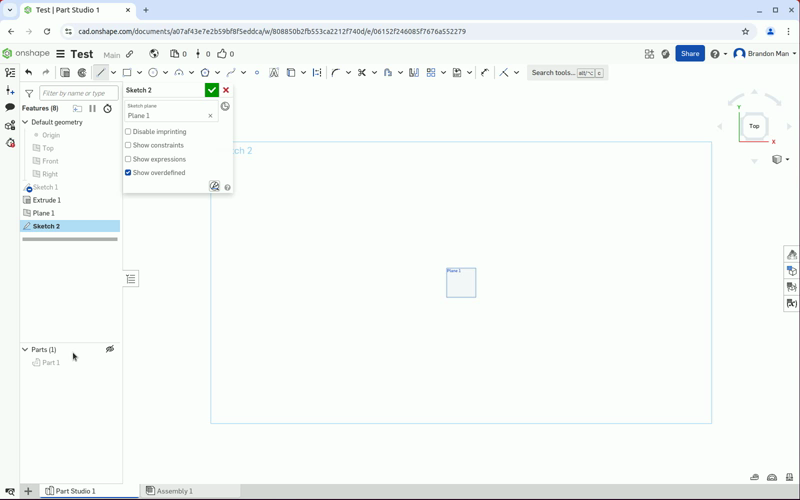
mouse_move(348, 322)
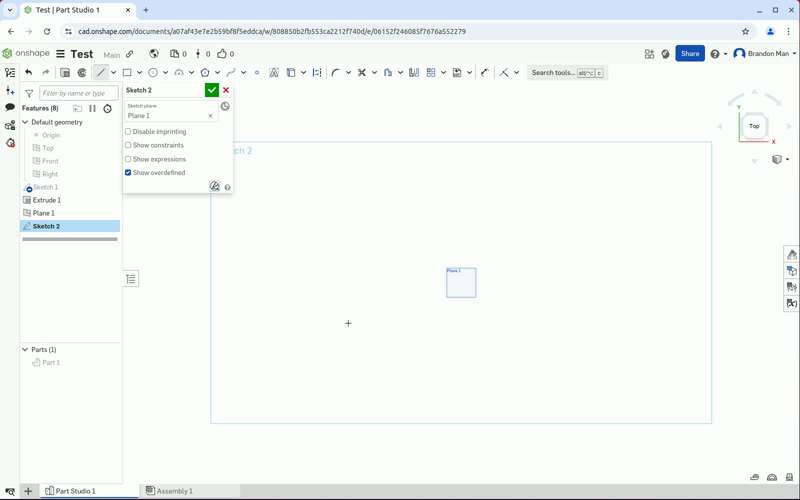
click(348, 322)
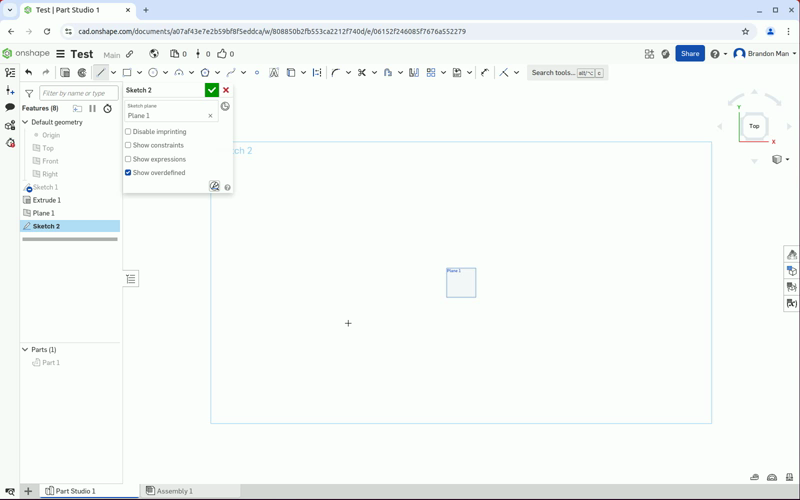
key_up(shift)
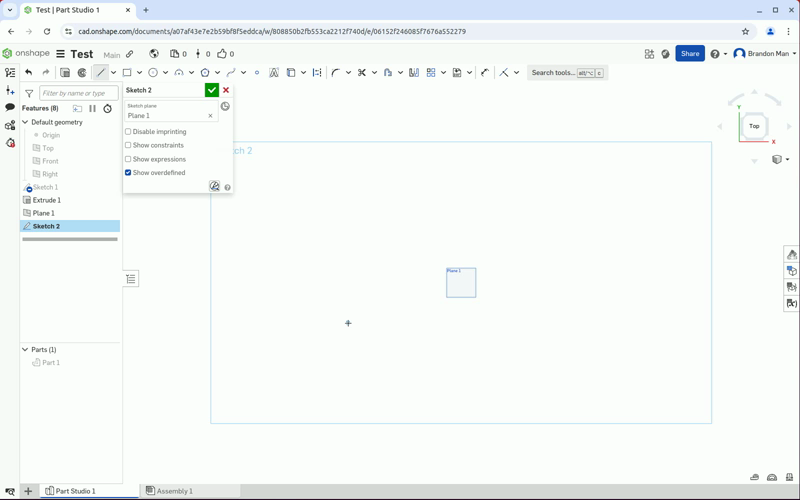
key_down(shift)
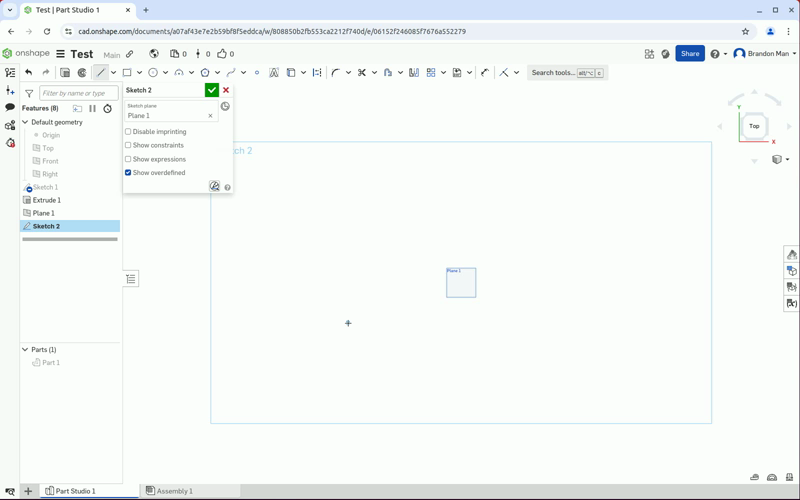
mouse_move(572, 322)
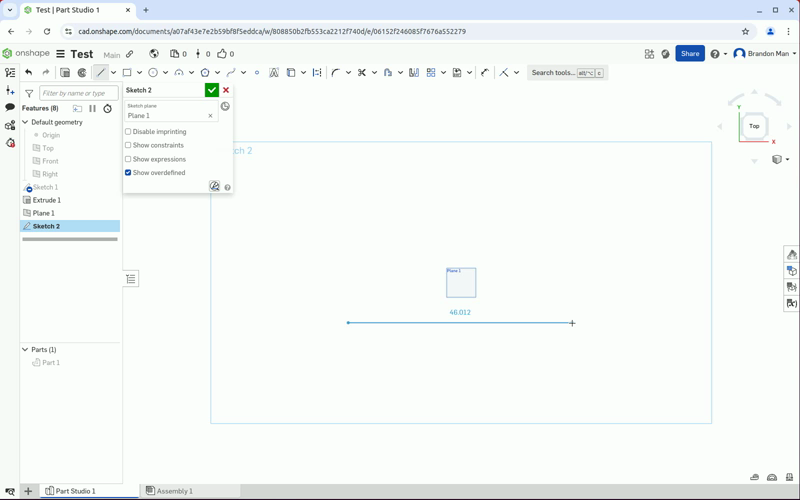
click(572, 322)
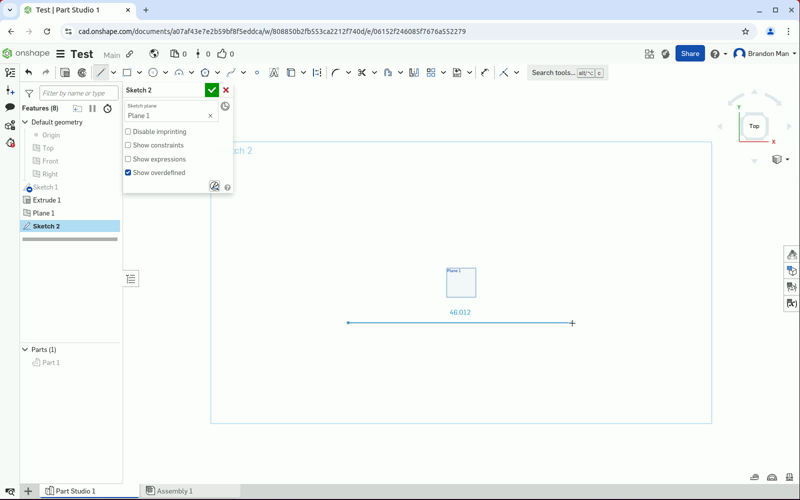
key_up(shift)
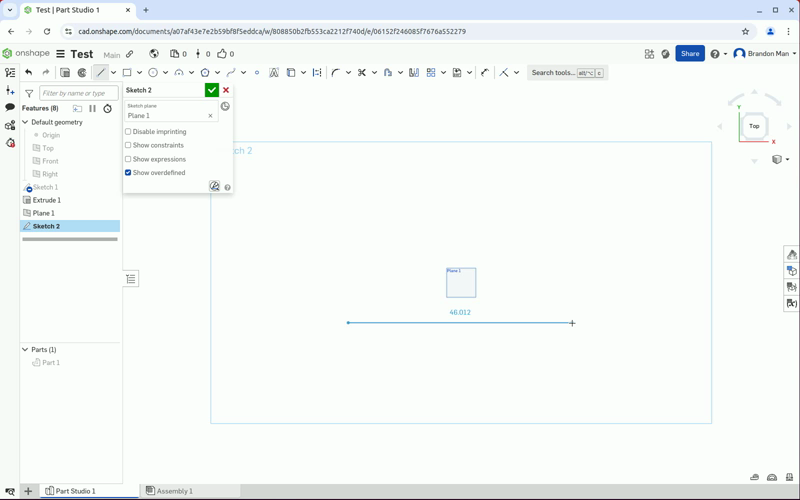
key_down(shift)
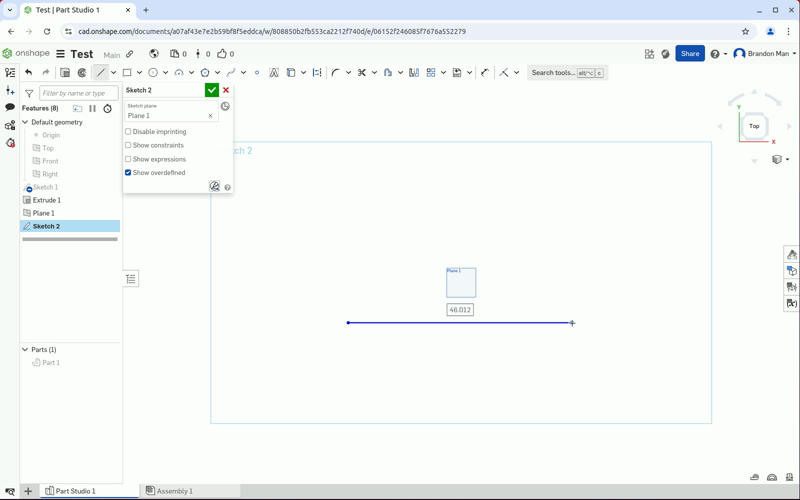
mouse_move(572, 242)
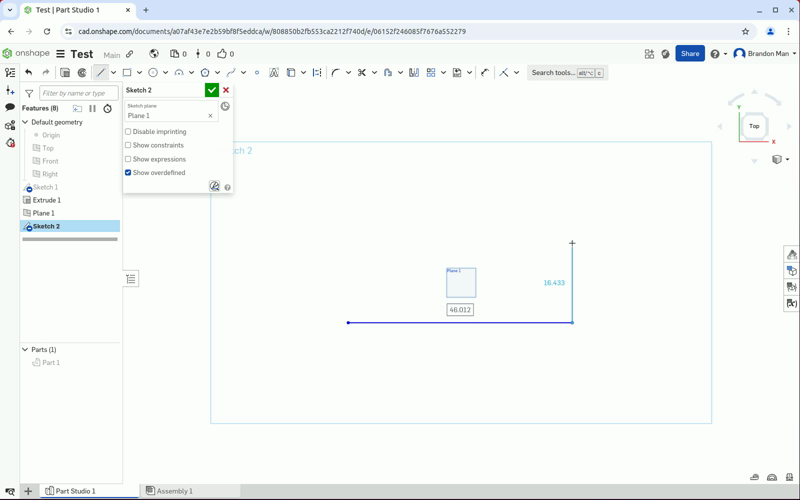
click(572, 242)
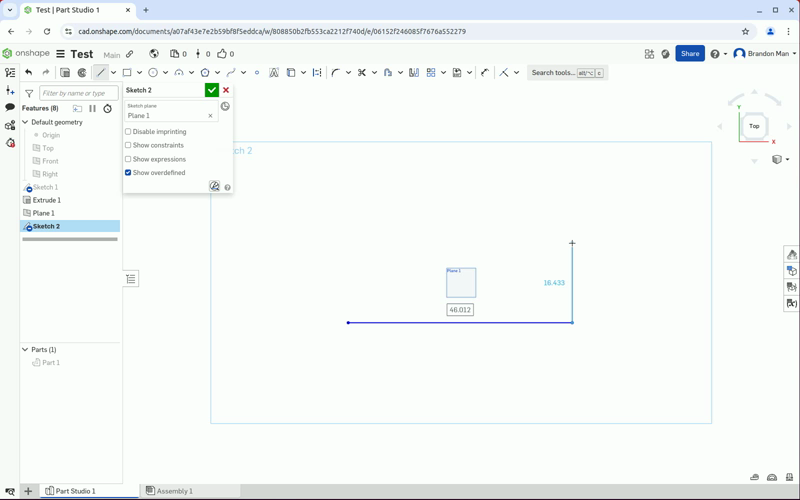
key_up(shift)
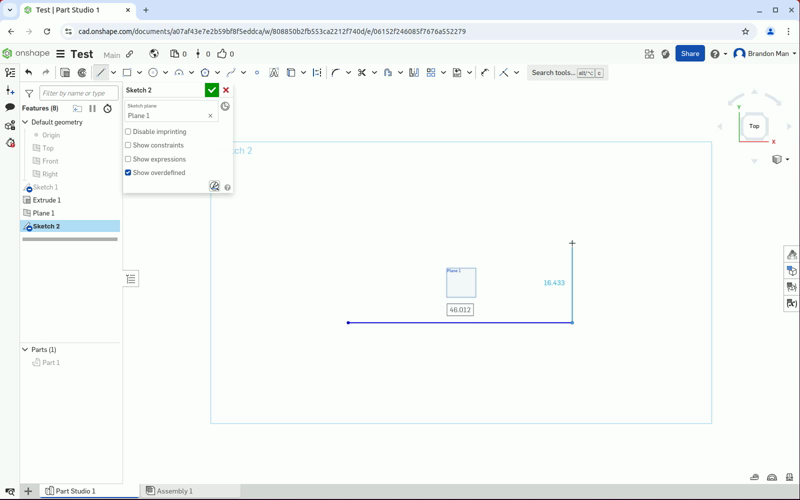
key_down(shift)
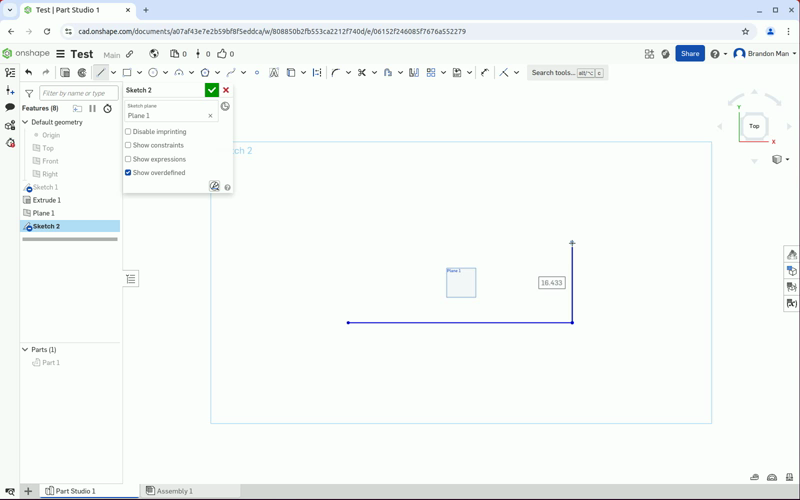
mouse_move(348, 242)
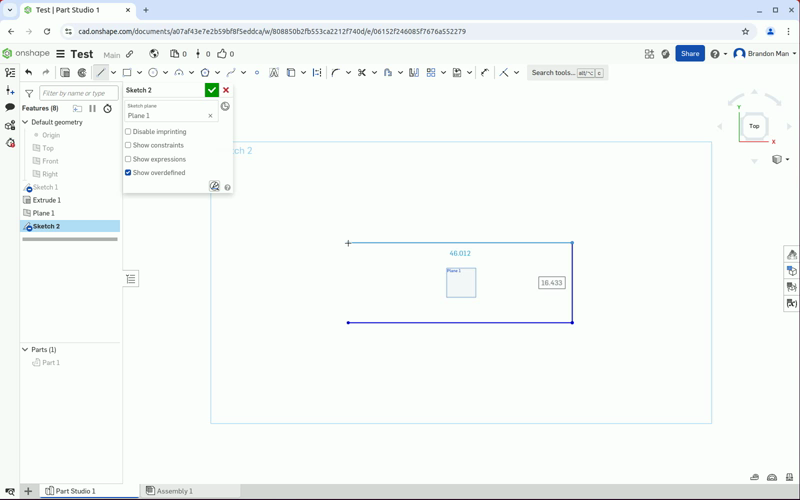
click(348, 242)
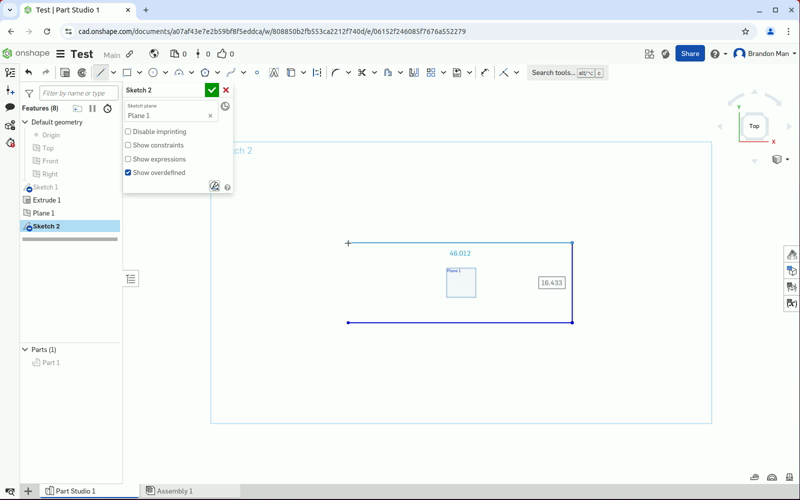
key_up(shift)
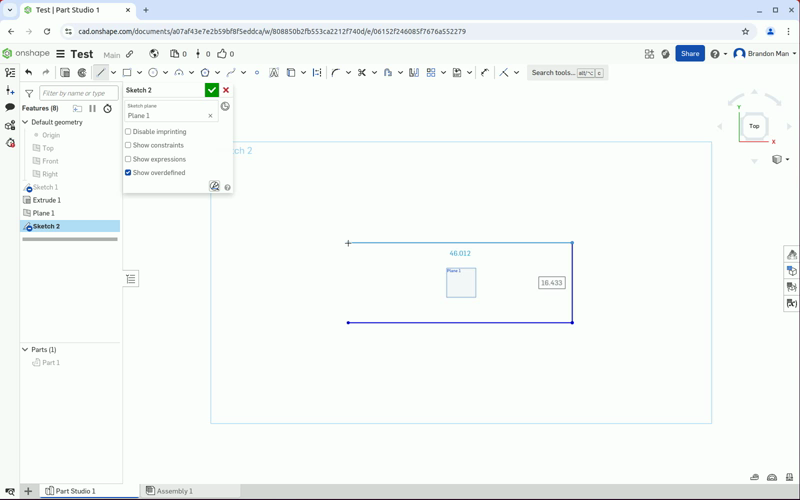
key_down(shift)
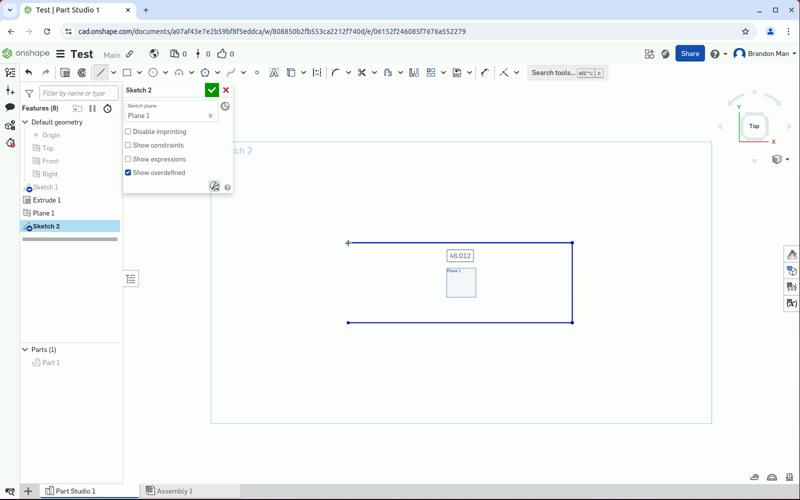
mouse_move(348, 322)
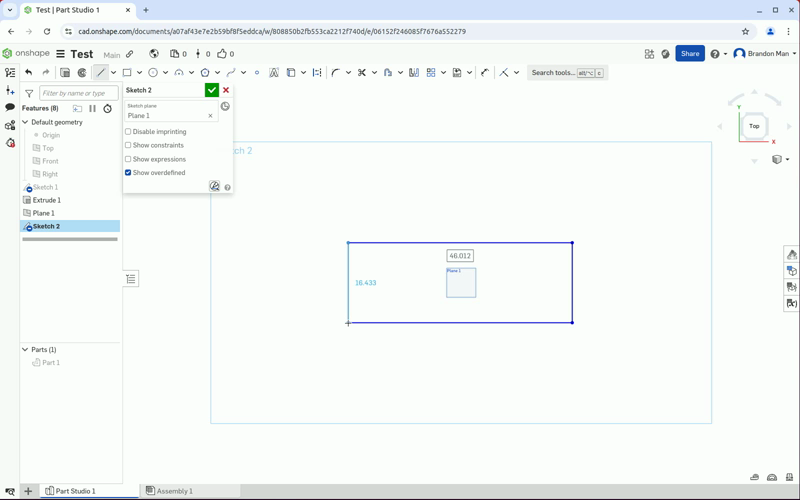
key_up(shift)
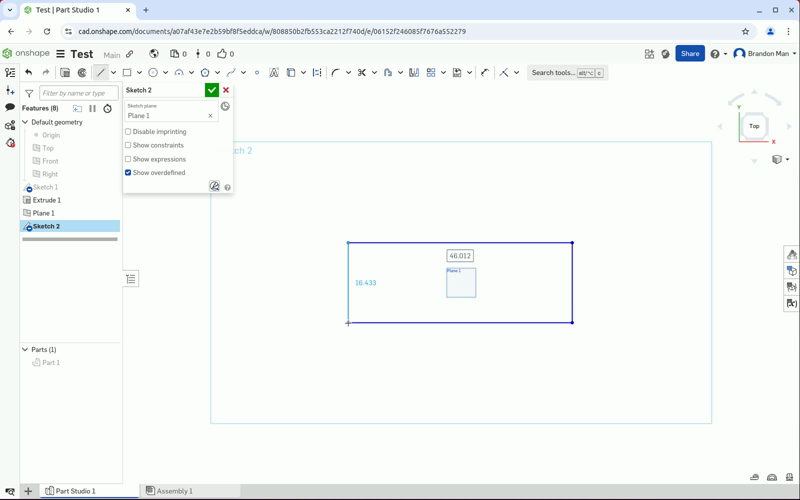
click(348, 322)
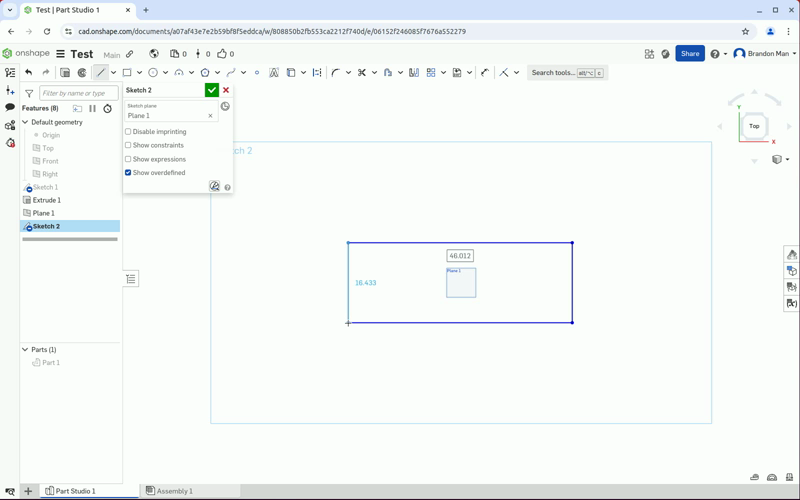
key(esc)
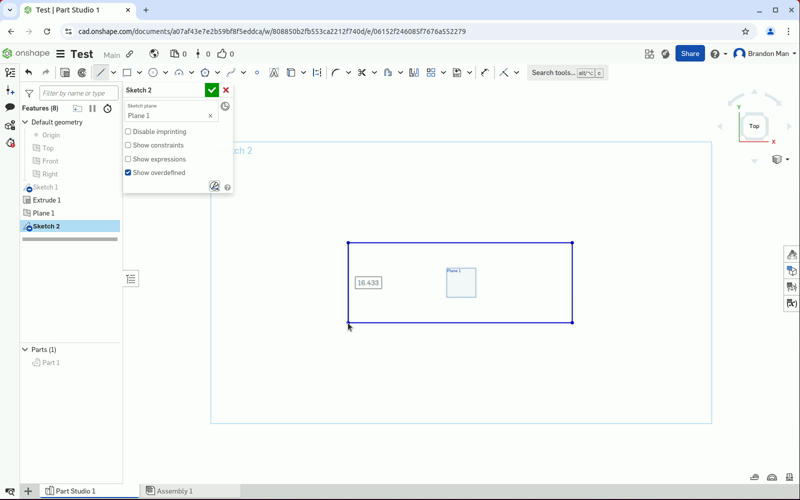
key(l)
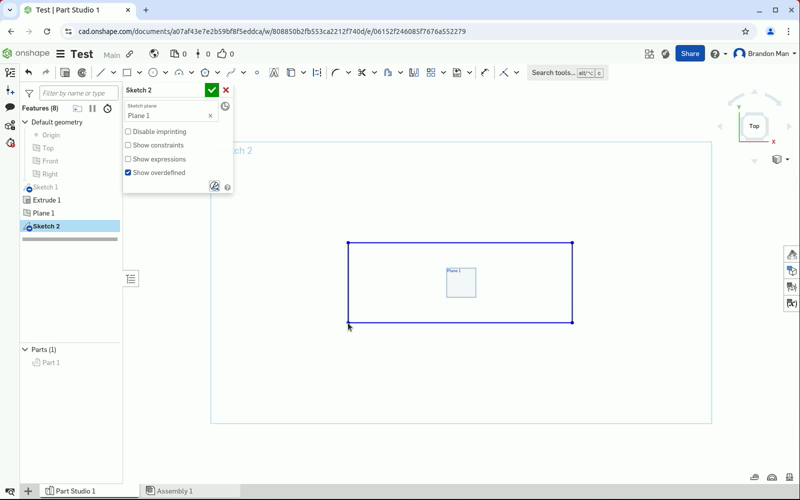
key_down(shift)
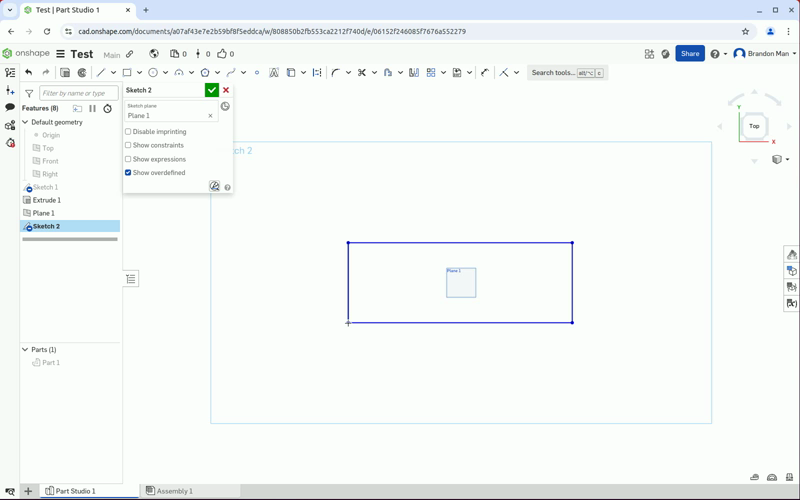
mouse_move(350, 320)
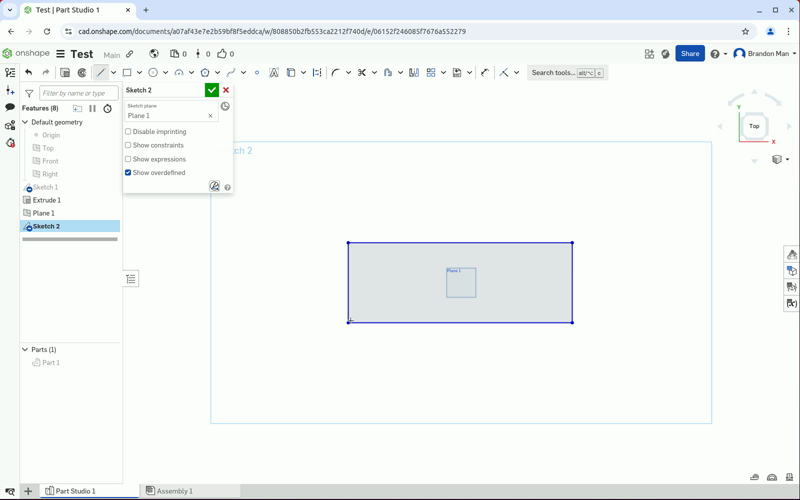
scroll(6)
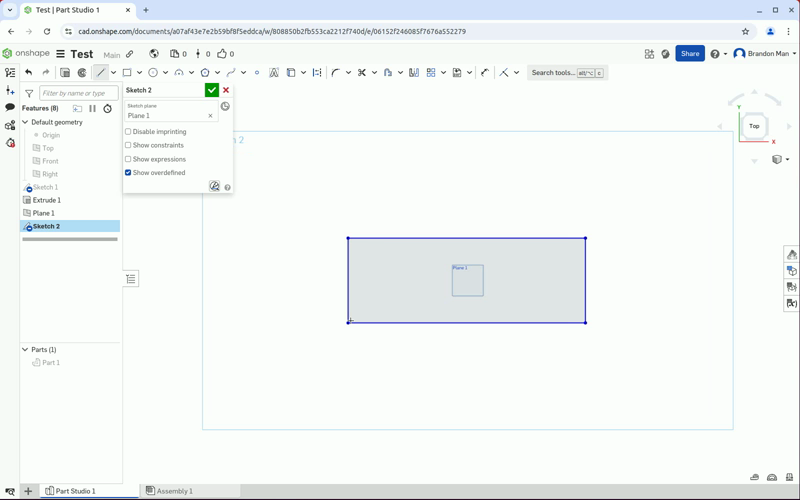
scroll(6)
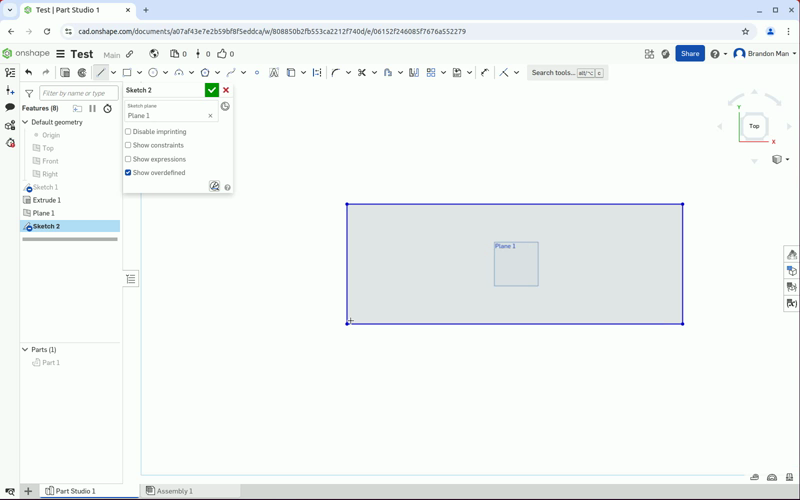
scroll(6)
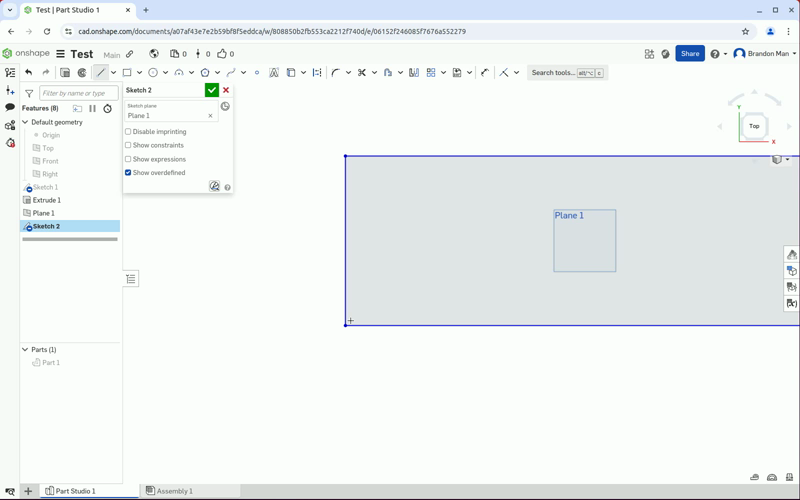
scroll(6)
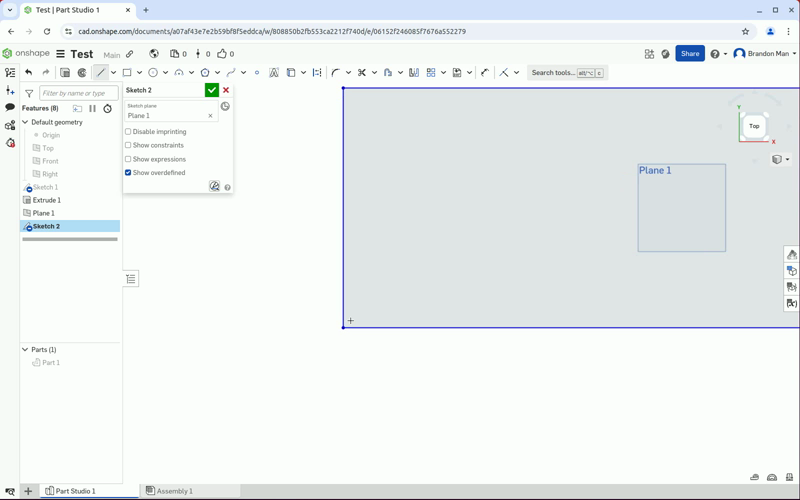
scroll(6)
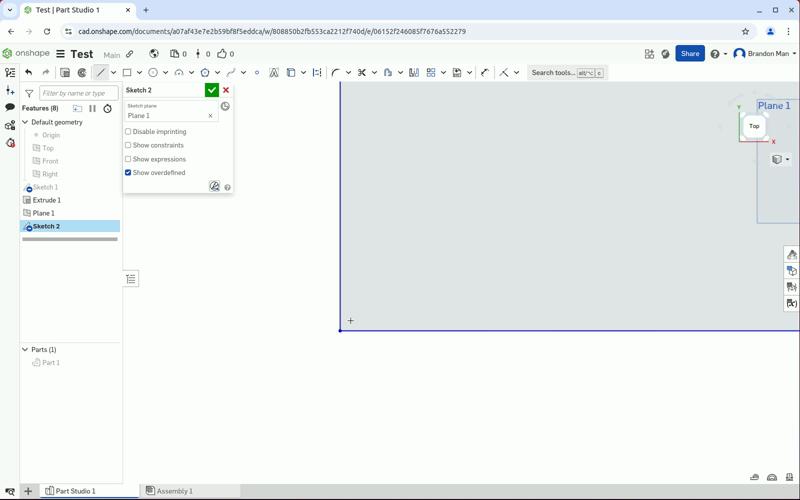
scroll(6)
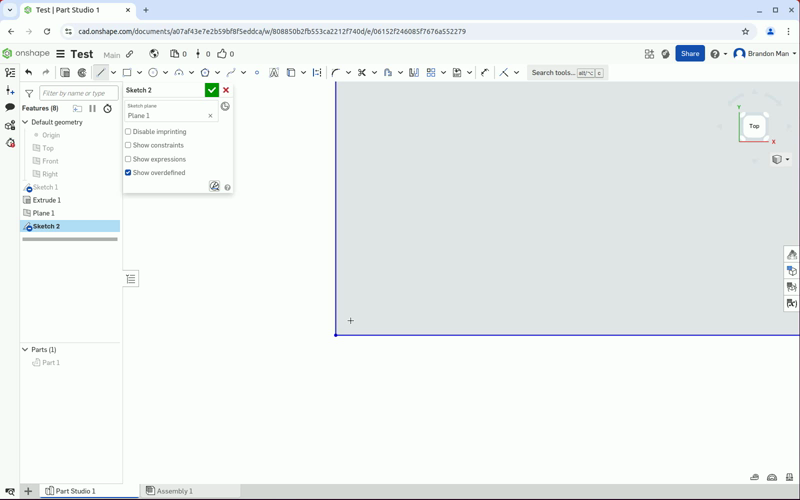
scroll(6)
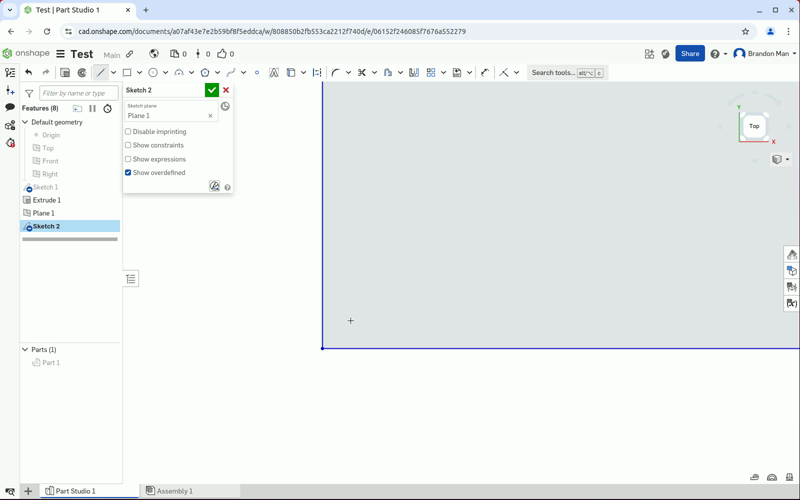
click(350, 320)
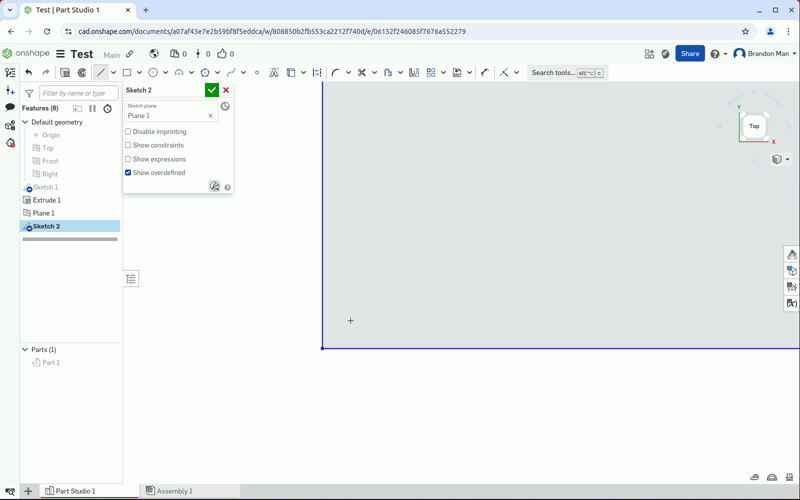
scroll(-6)
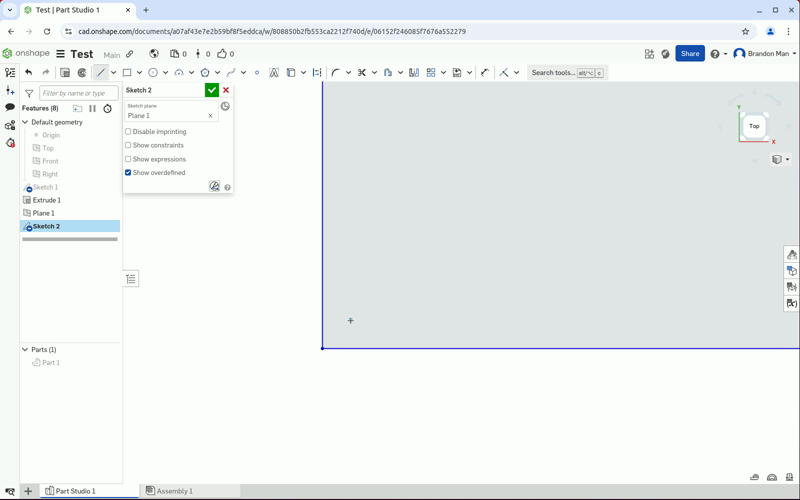
scroll(-6)
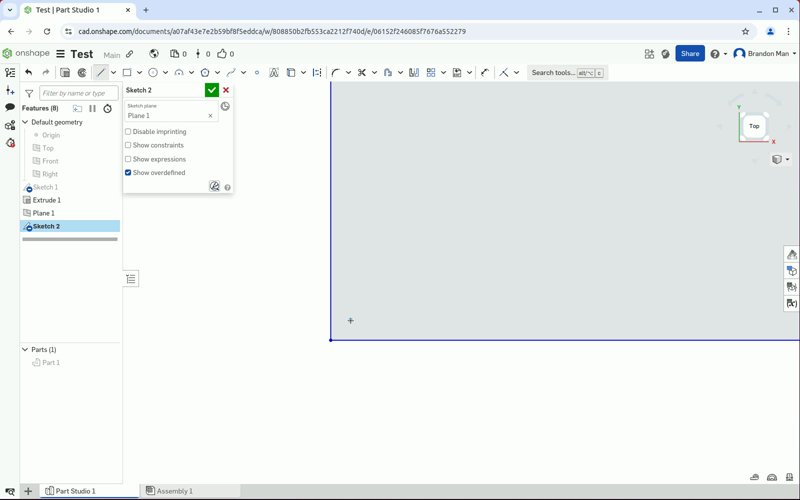
scroll(-6)
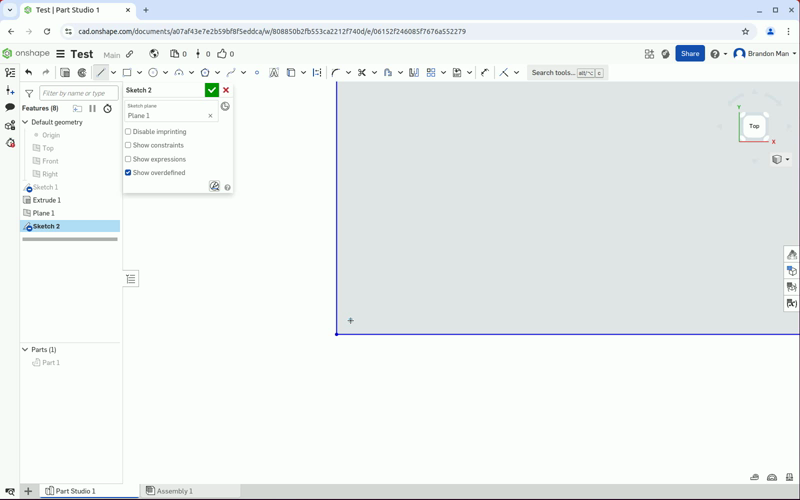
scroll(-6)
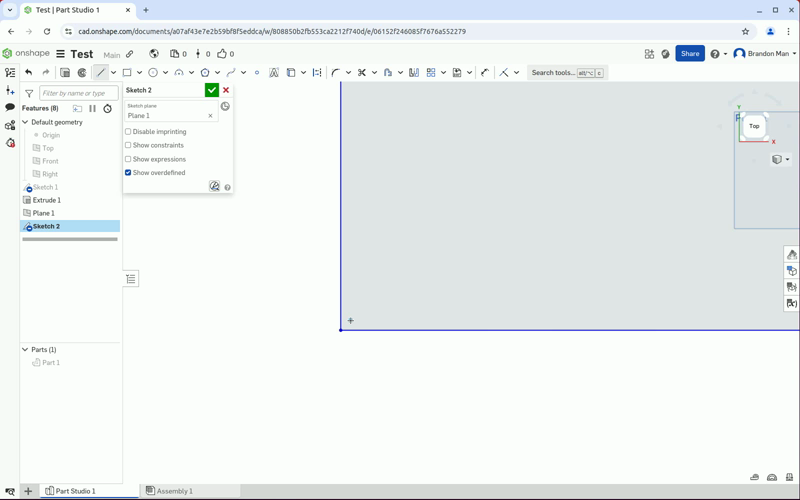
scroll(-6)
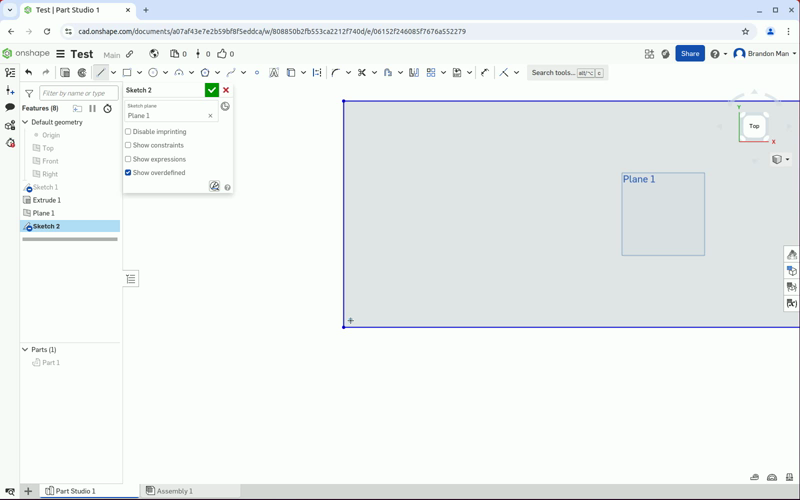
scroll(-6)
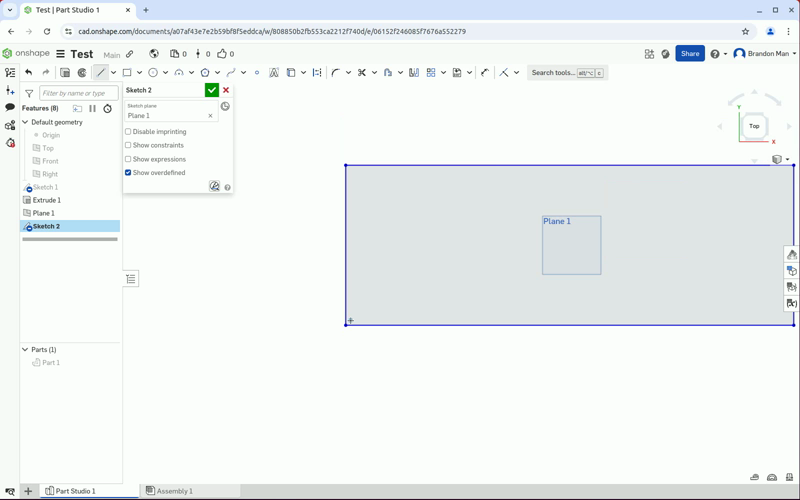
scroll(-6)
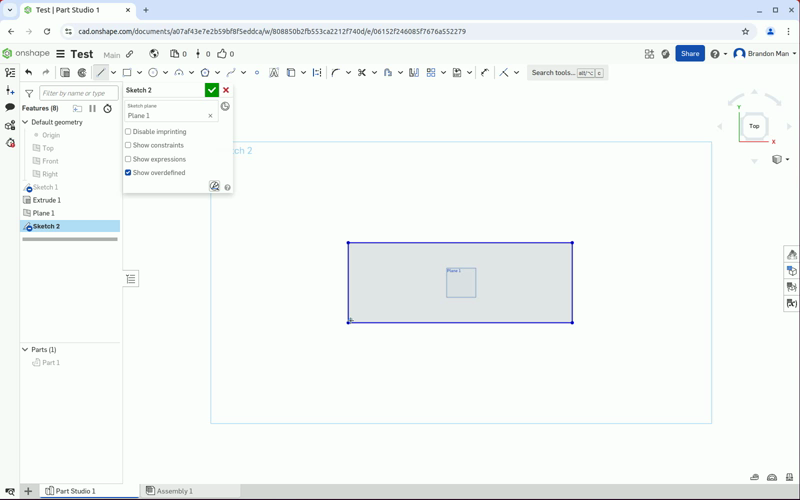
key_up(shift)
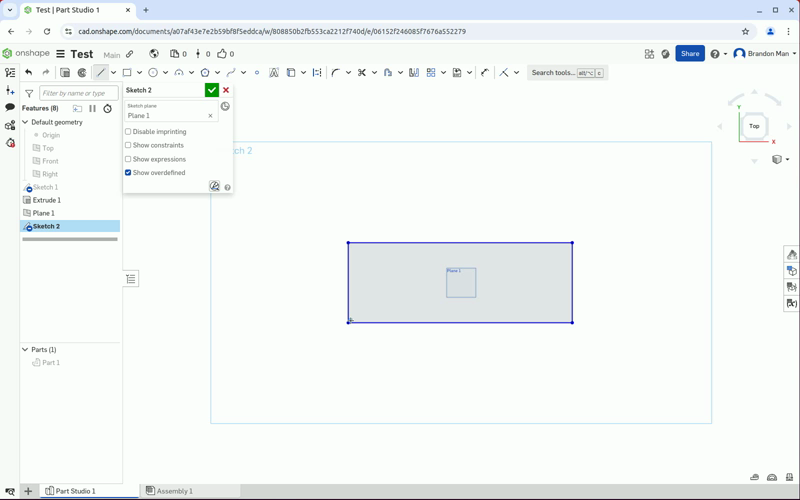
key_down(shift)
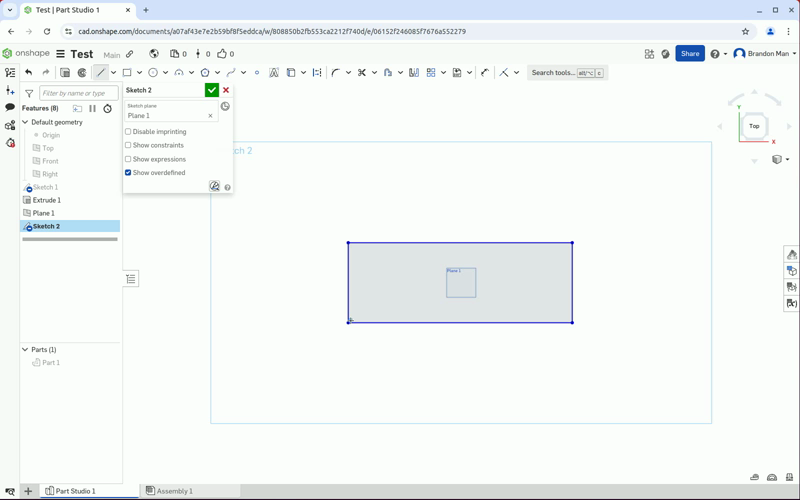
mouse_move(569, 320)
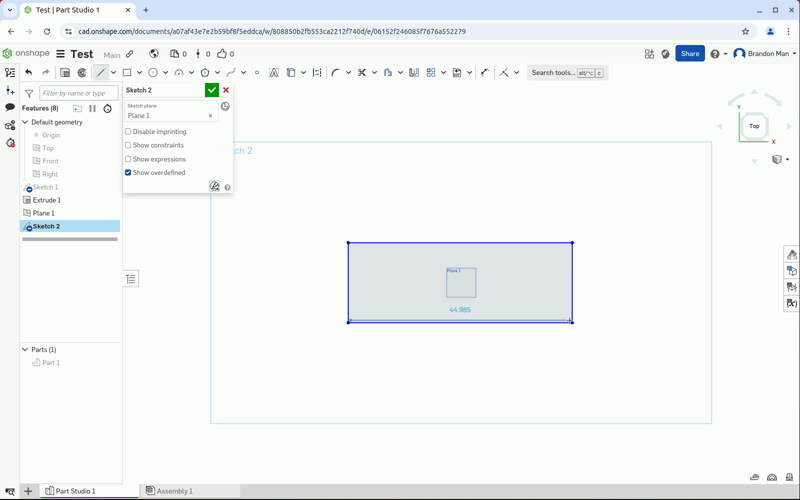
scroll(6)
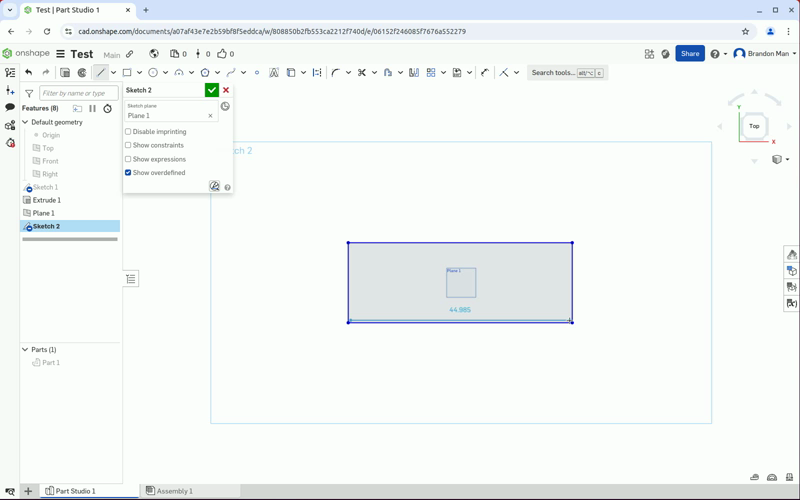
scroll(6)
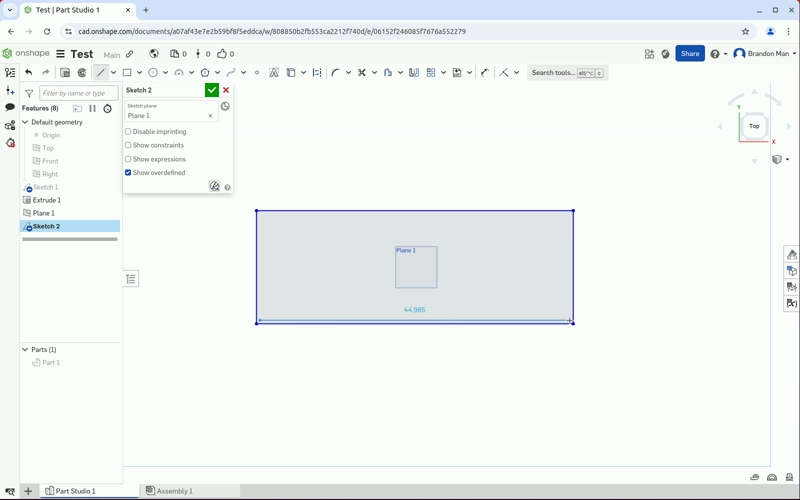
scroll(6)
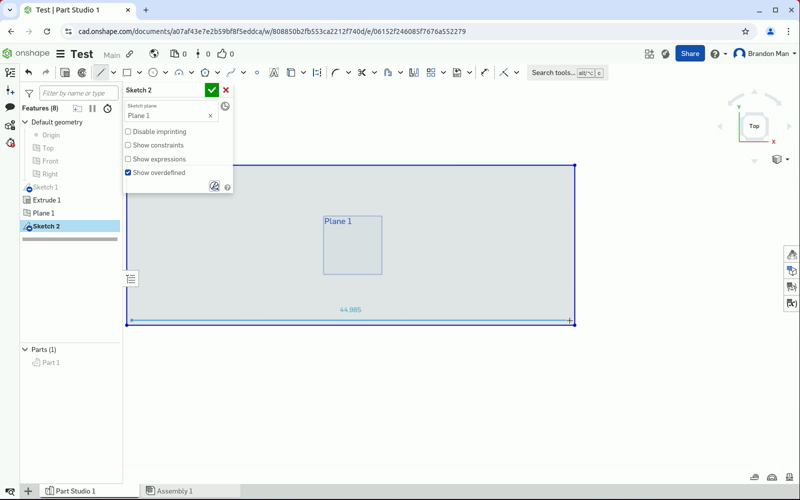
scroll(6)
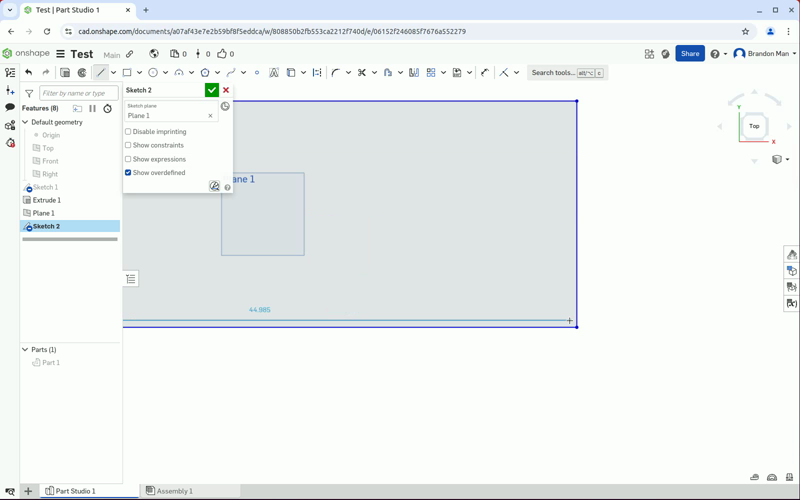
scroll(6)
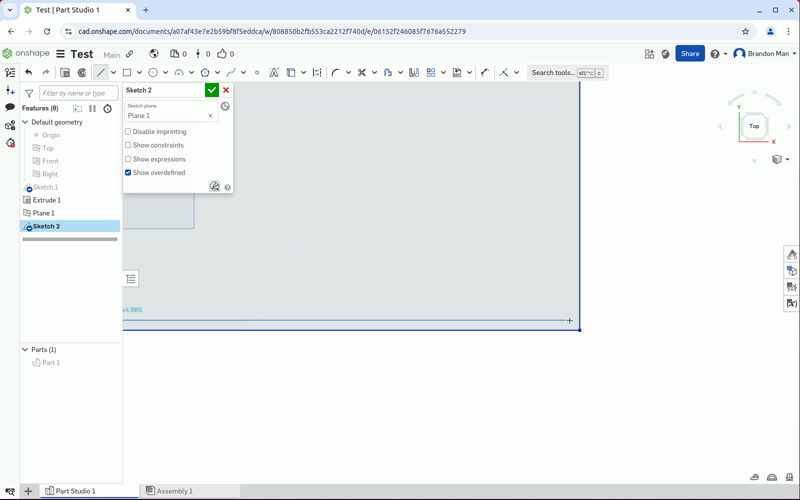
scroll(6)
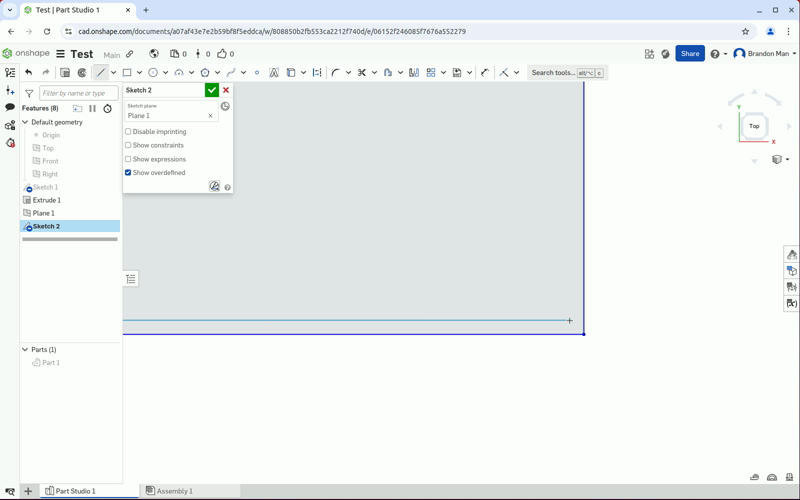
scroll(6)
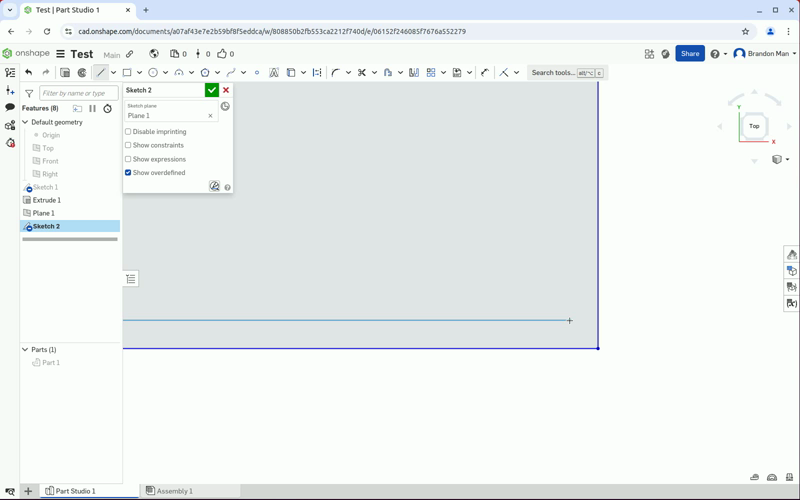
click(569, 320)
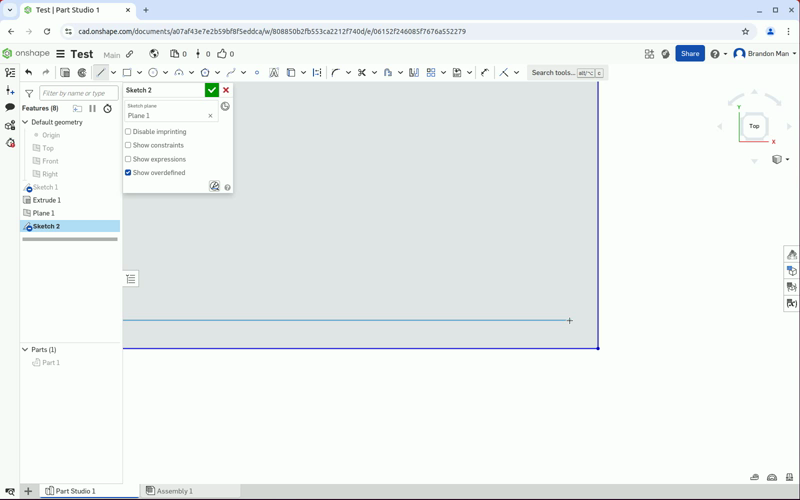
scroll(-6)
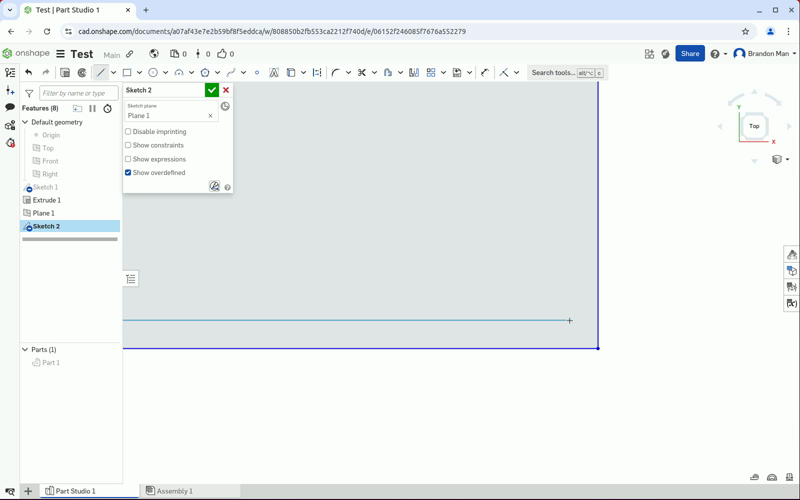
scroll(-6)
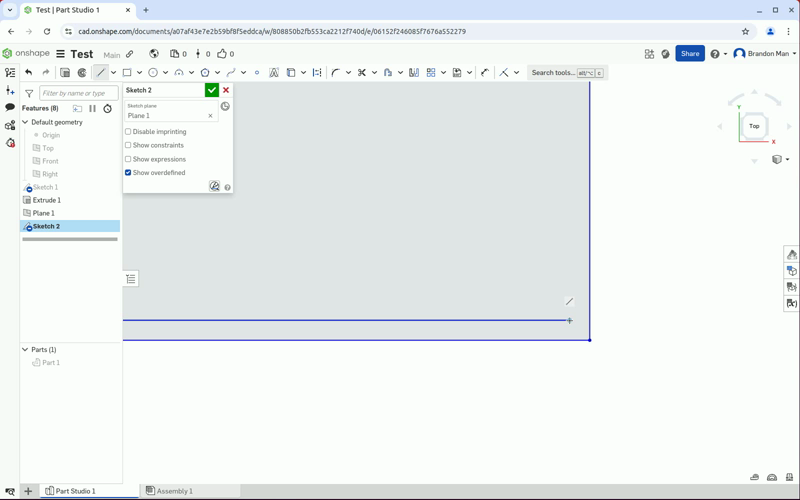
scroll(-6)
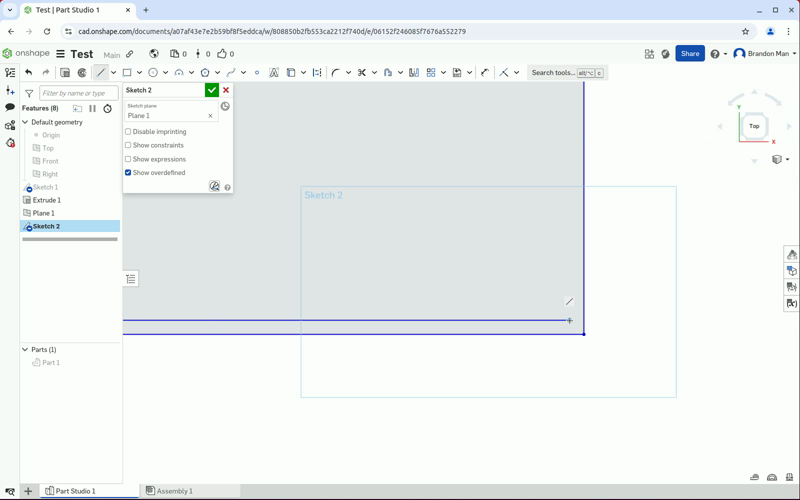
scroll(-6)
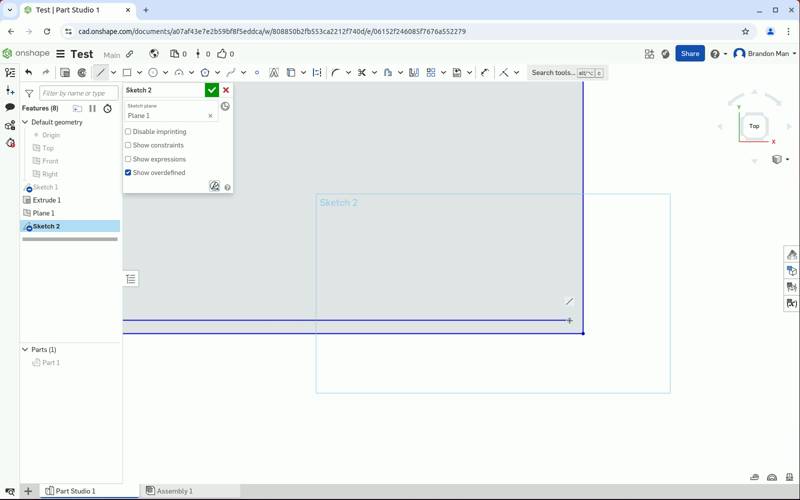
scroll(-6)
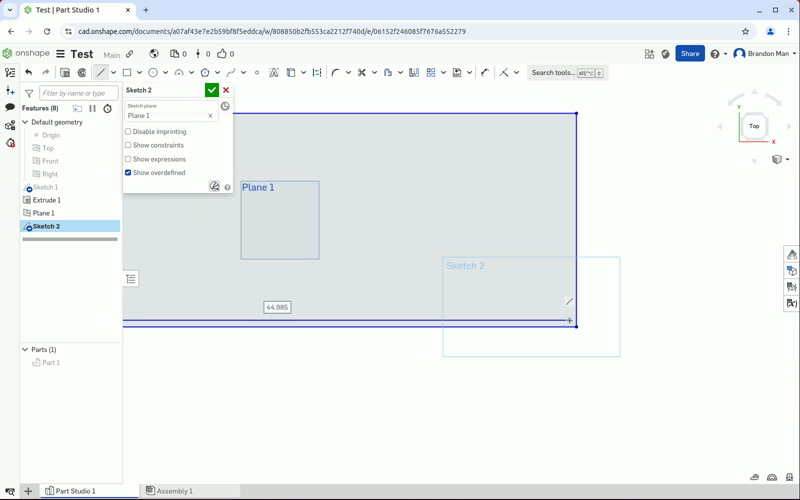
scroll(-6)
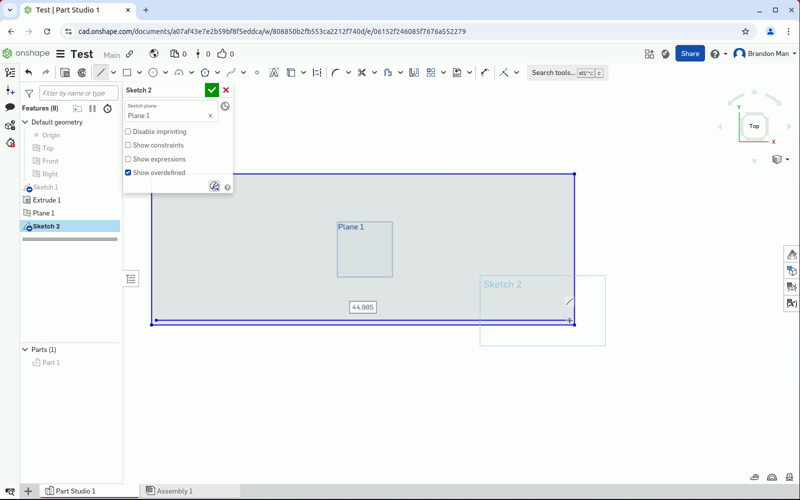
scroll(-6)
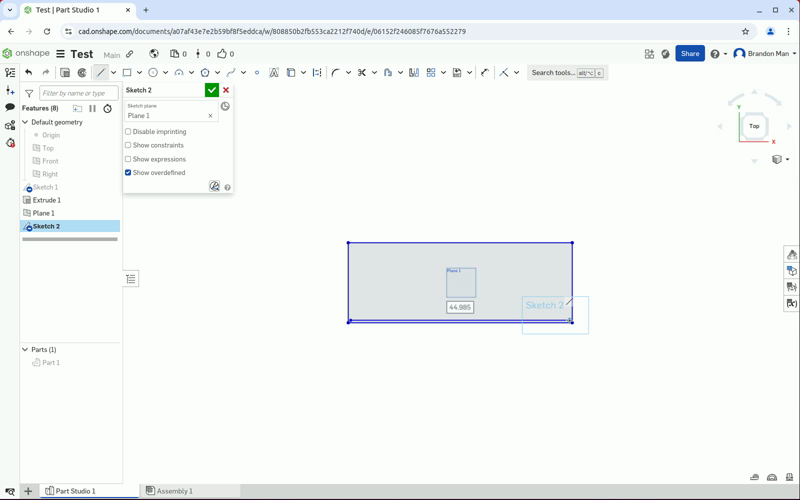
key_up(shift)
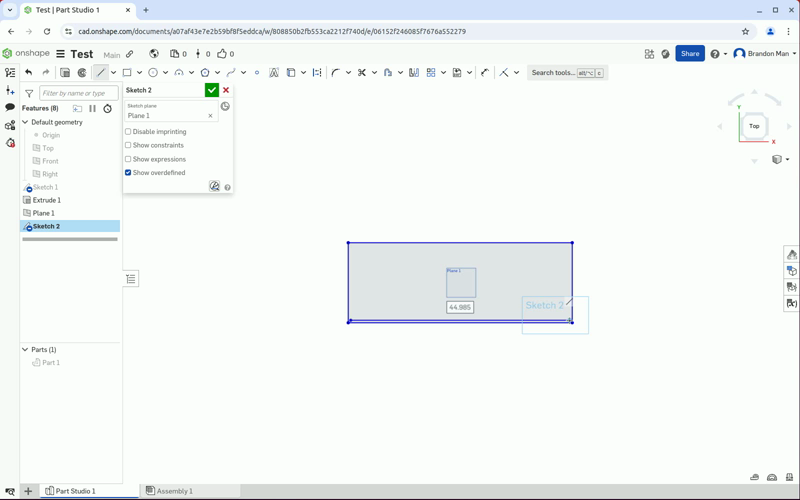
key_down(shift)
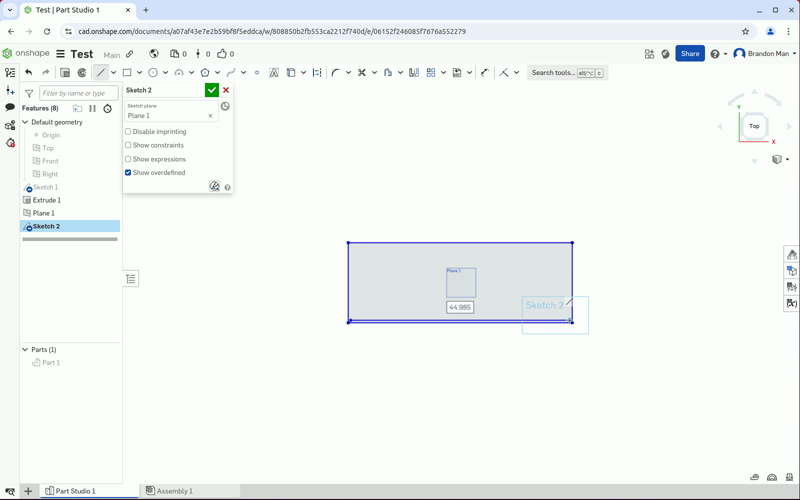
mouse_move(569, 245)
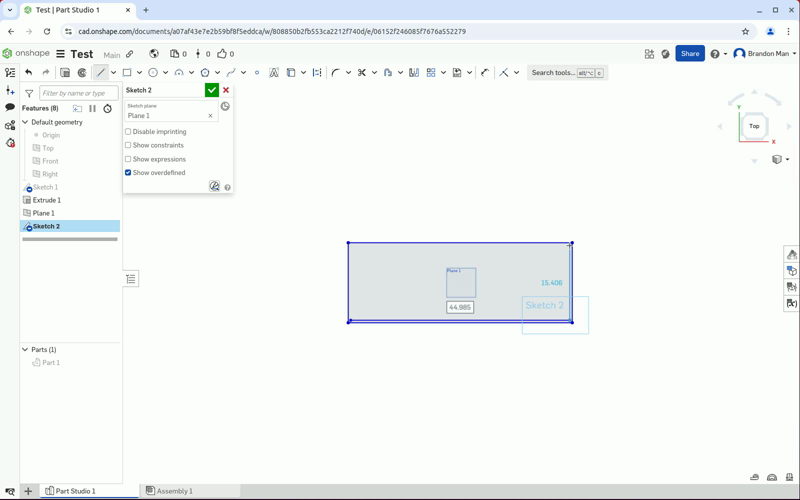
scroll(6)
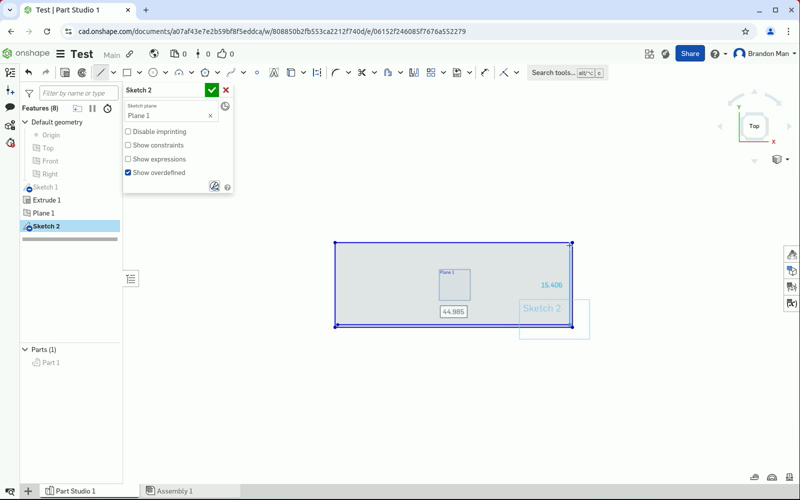
scroll(6)
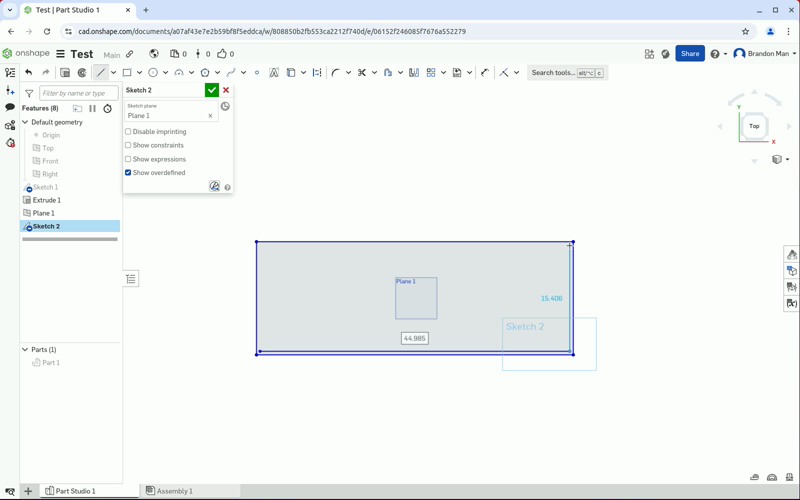
scroll(6)
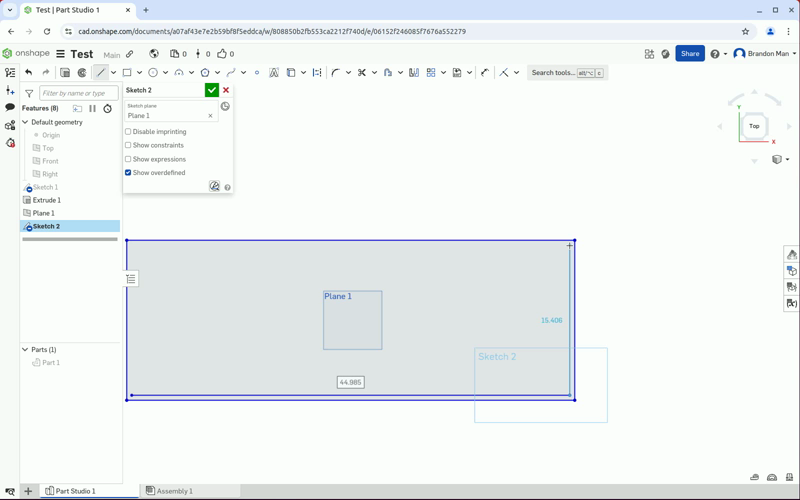
scroll(6)
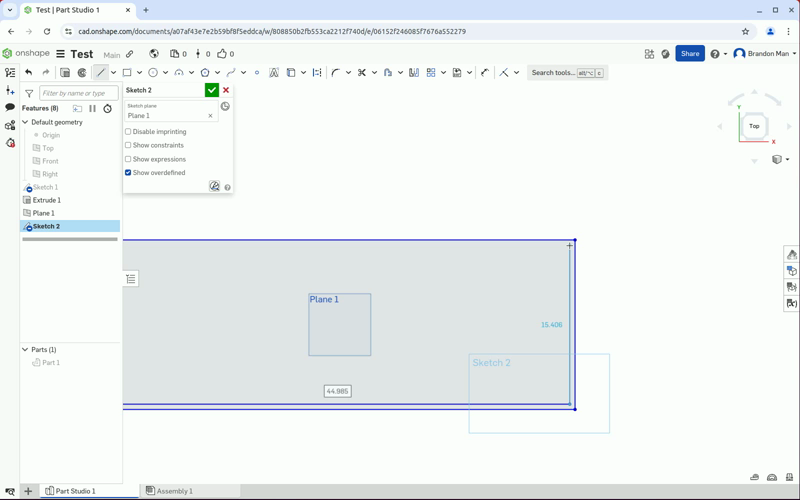
scroll(6)
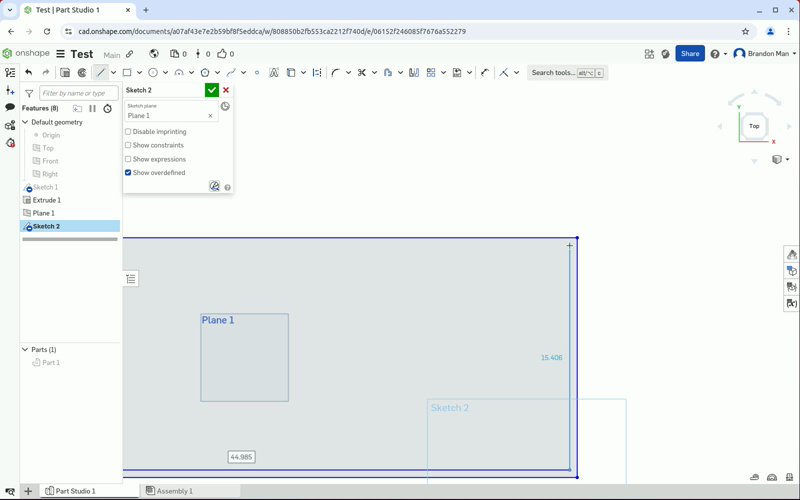
scroll(6)
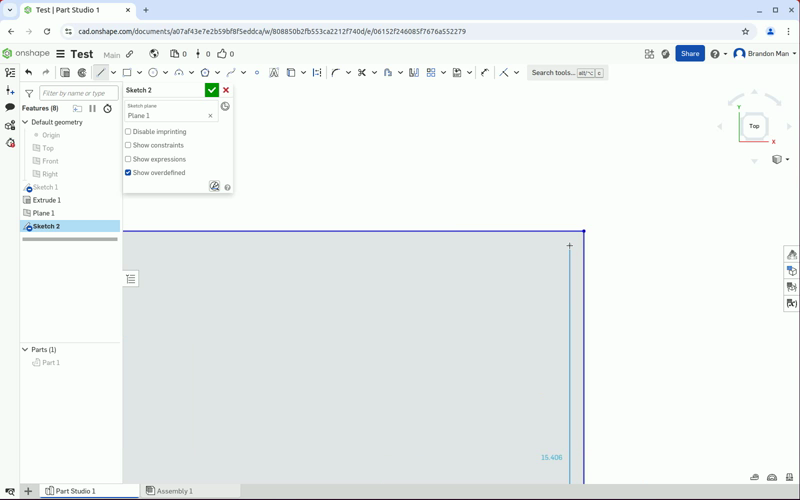
scroll(6)
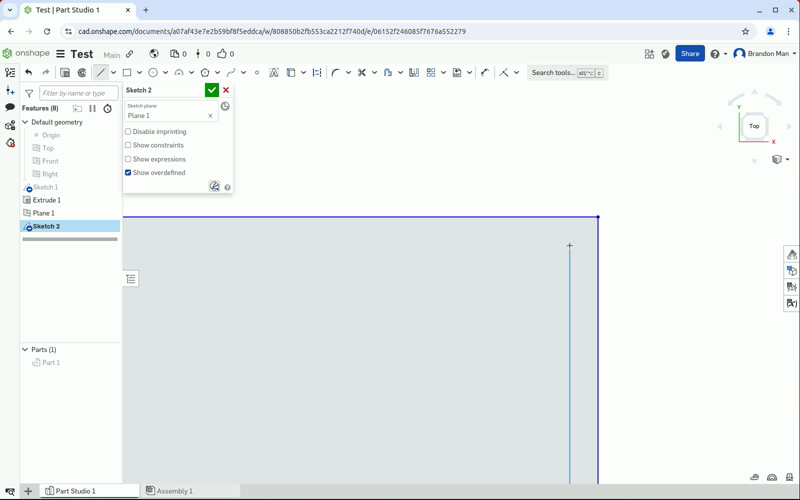
click(569, 245)
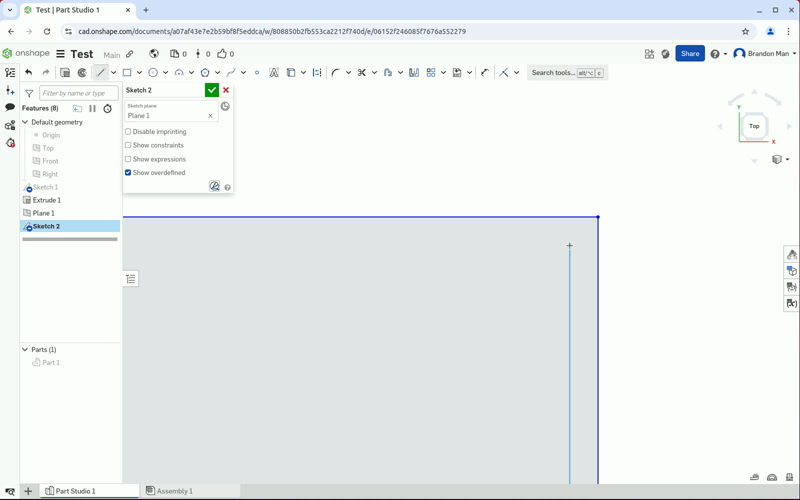
scroll(-6)
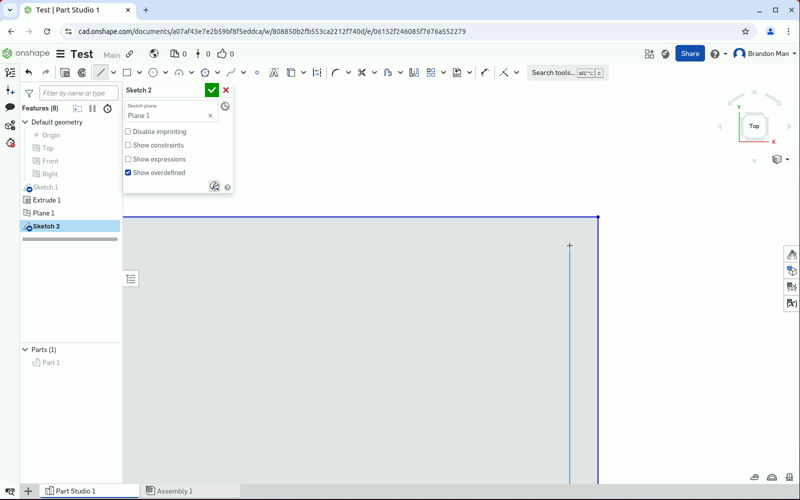
scroll(-6)
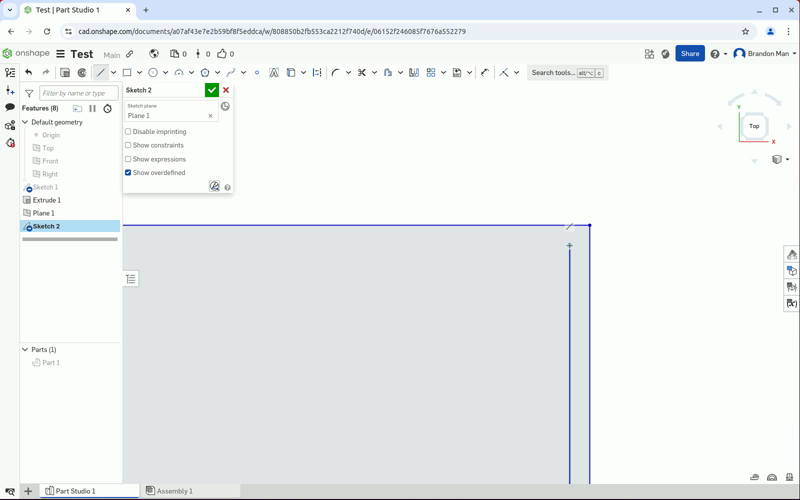
scroll(-6)
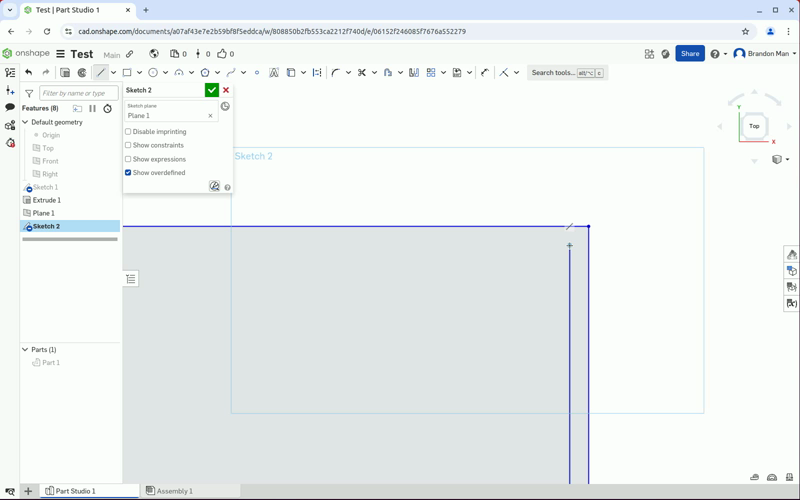
scroll(-6)
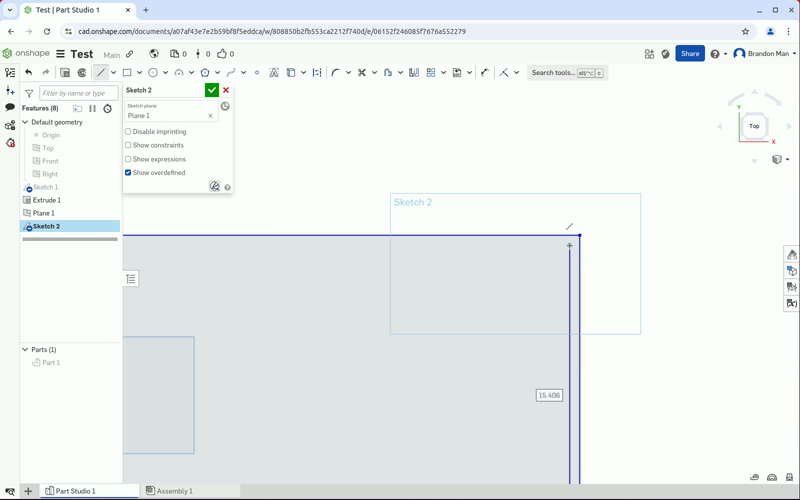
scroll(-6)
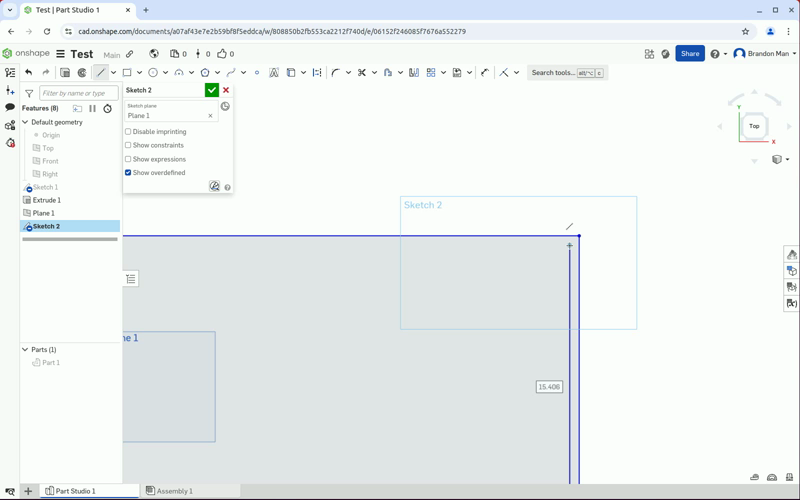
scroll(-6)
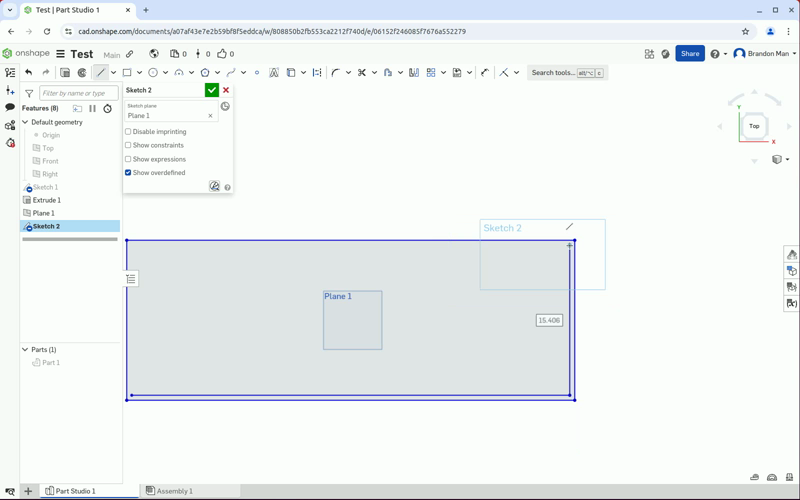
scroll(-6)
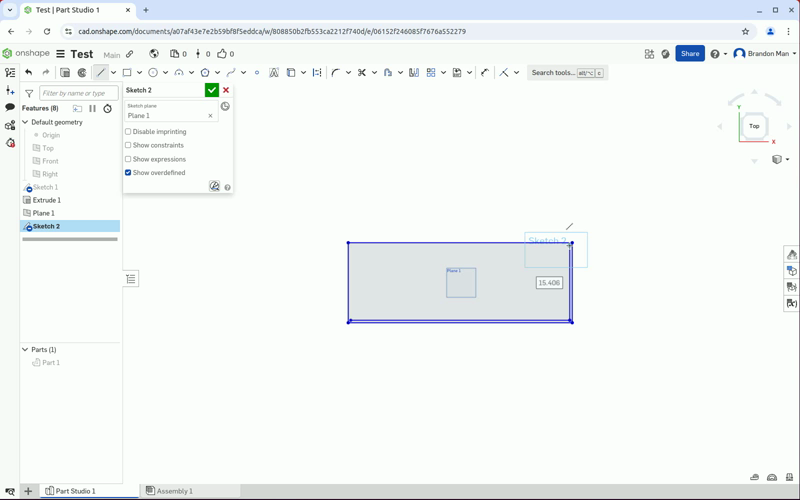
key_up(shift)
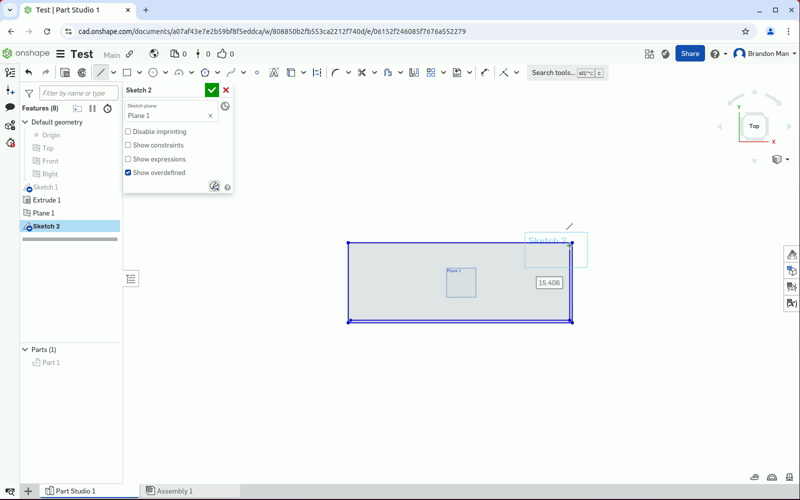
key_down(shift)
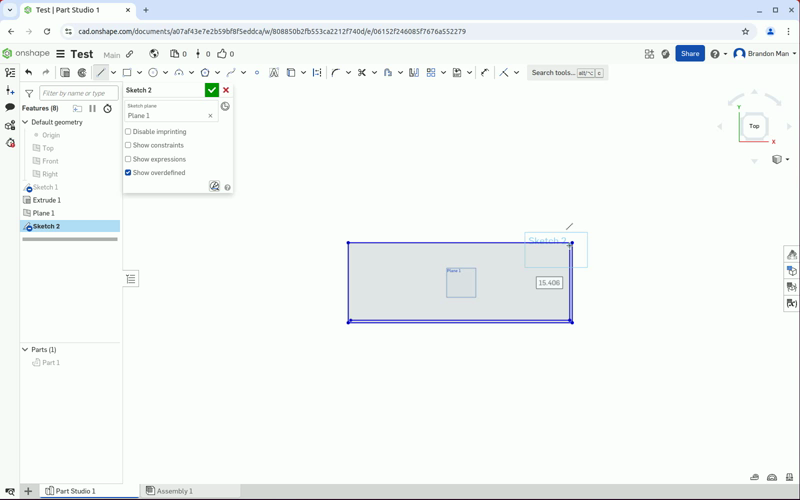
mouse_move(350, 245)
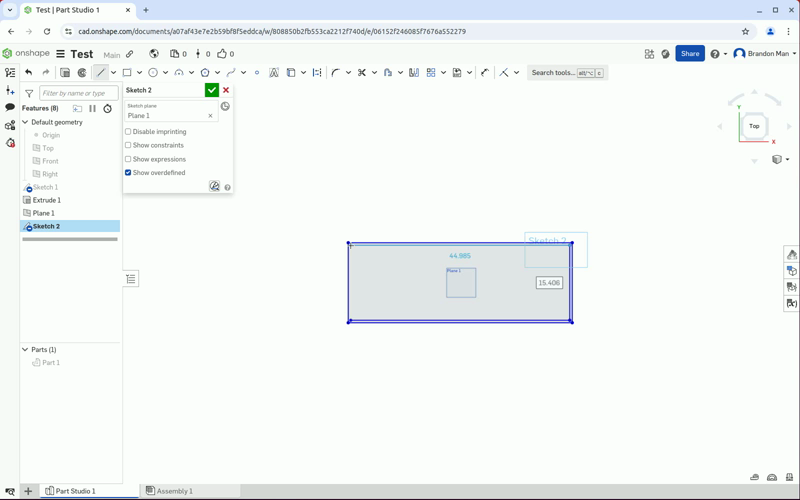
scroll(6)
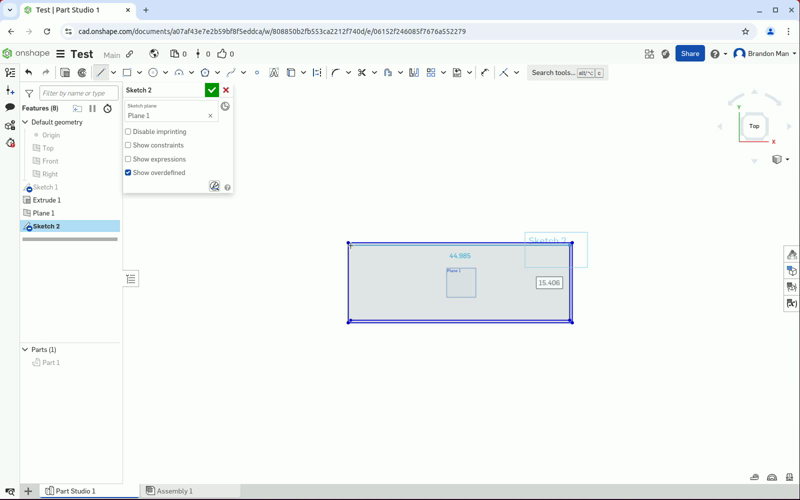
scroll(6)
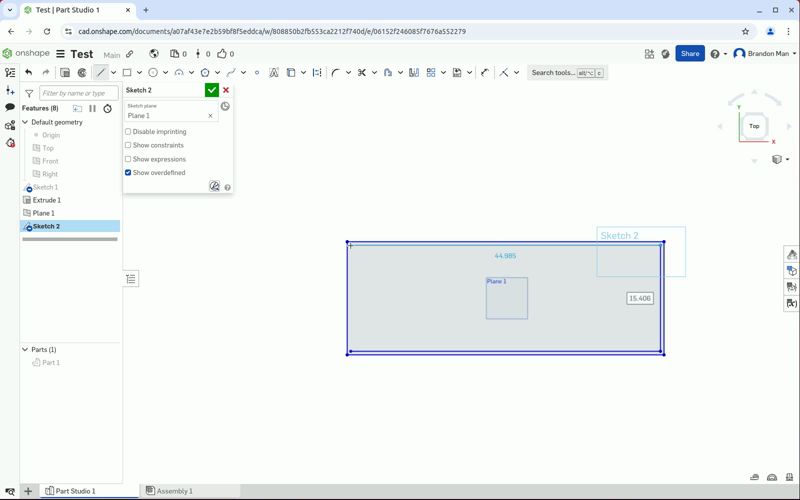
scroll(6)
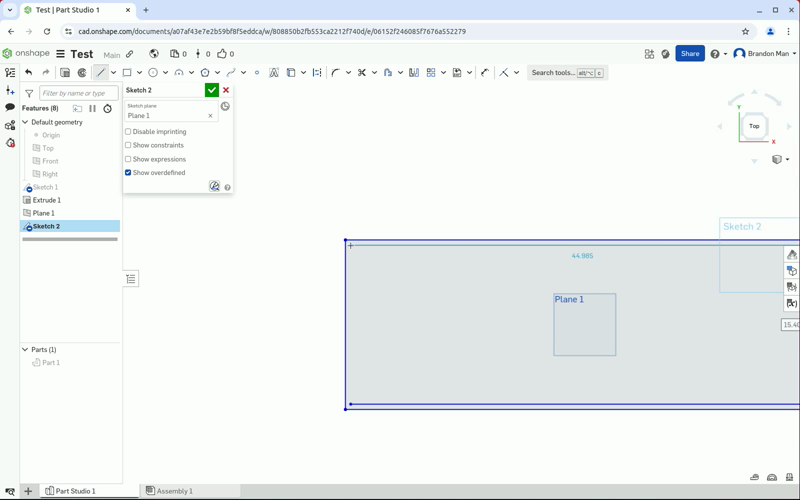
scroll(6)
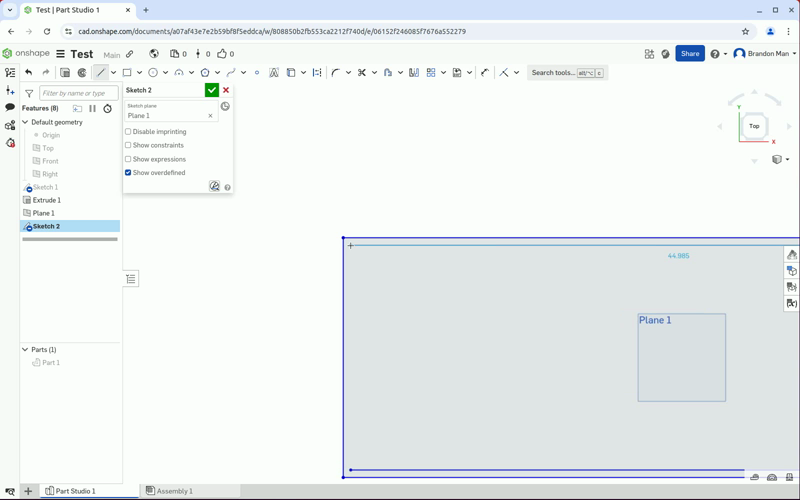
scroll(6)
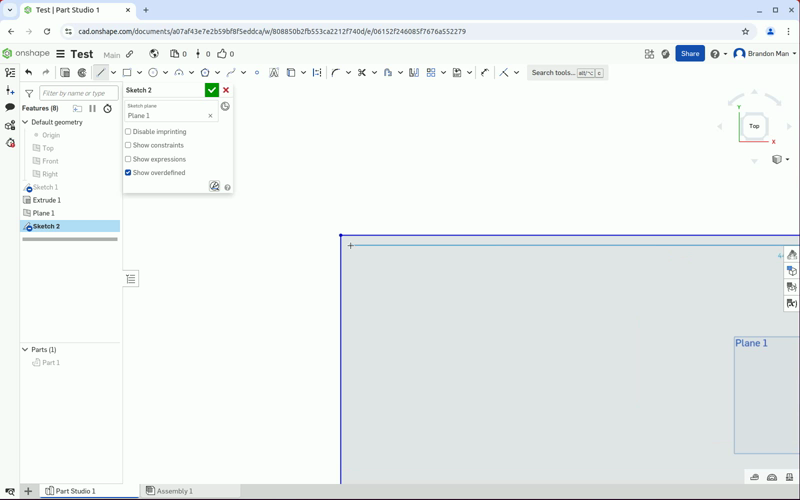
scroll(6)
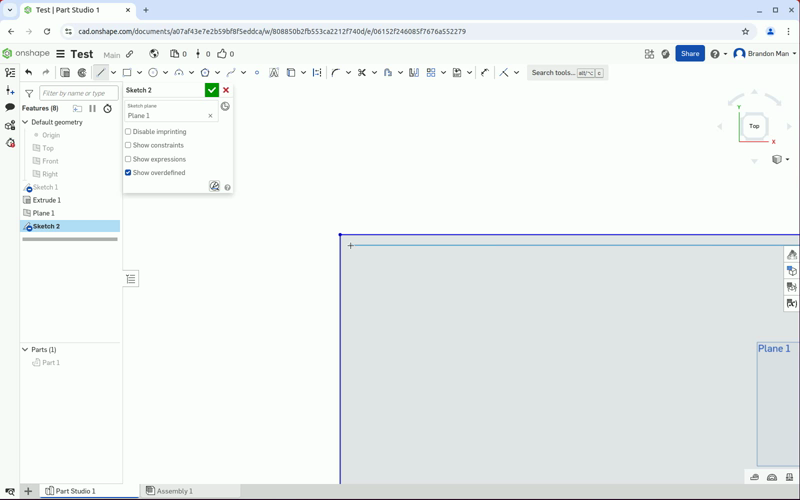
scroll(6)
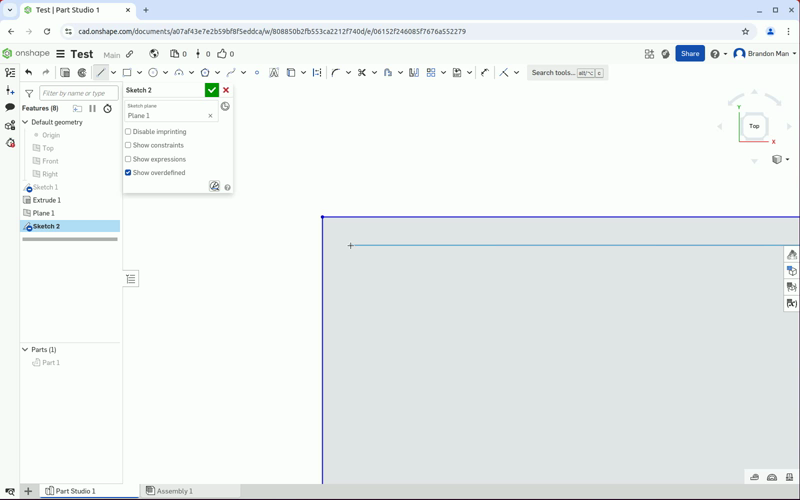
click(350, 245)
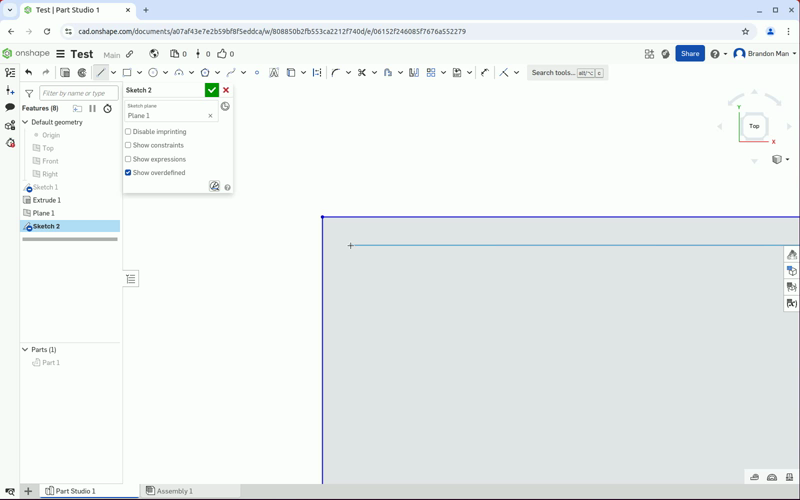
scroll(-6)
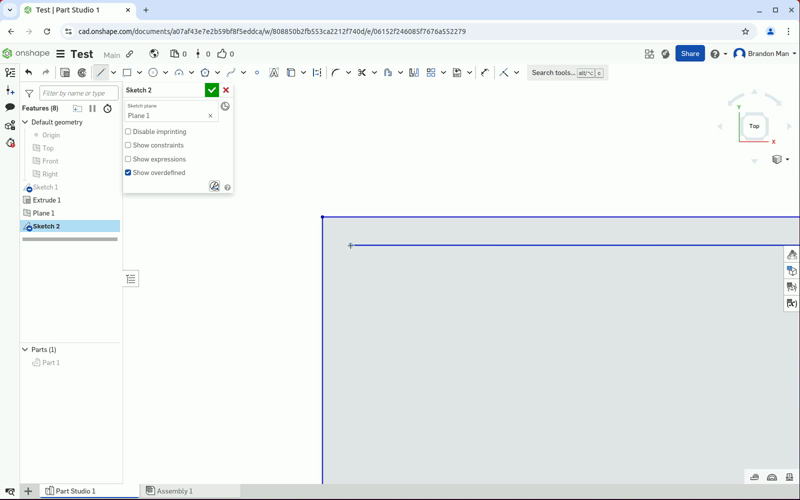
scroll(-6)
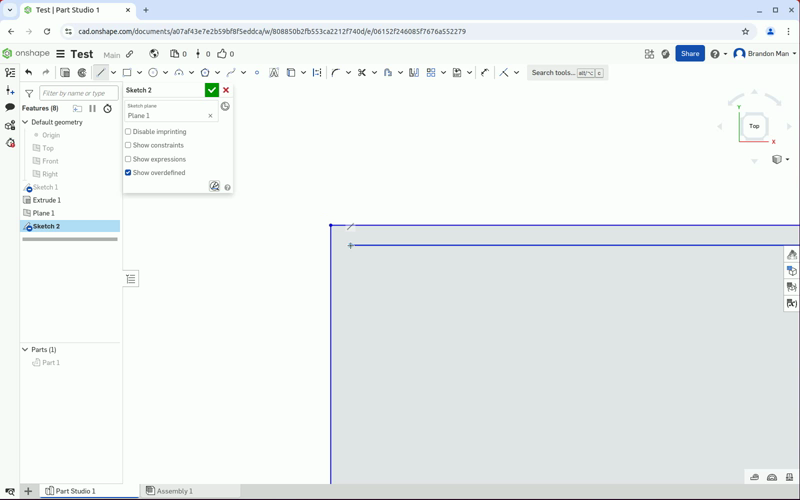
scroll(-6)
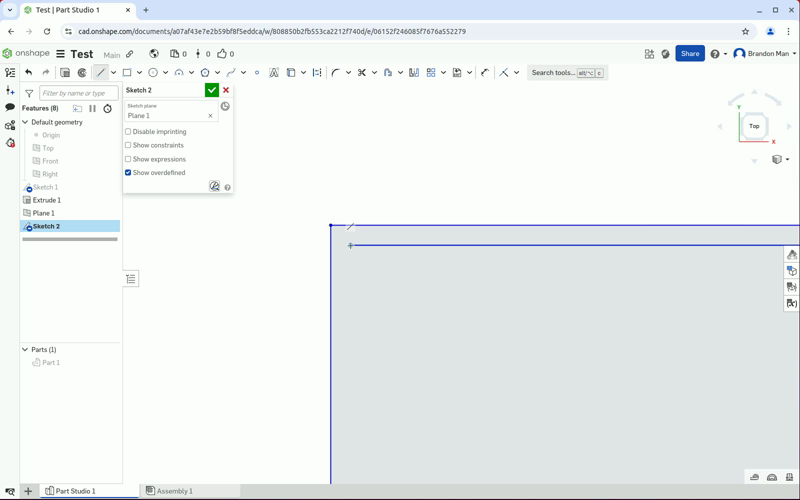
scroll(-6)
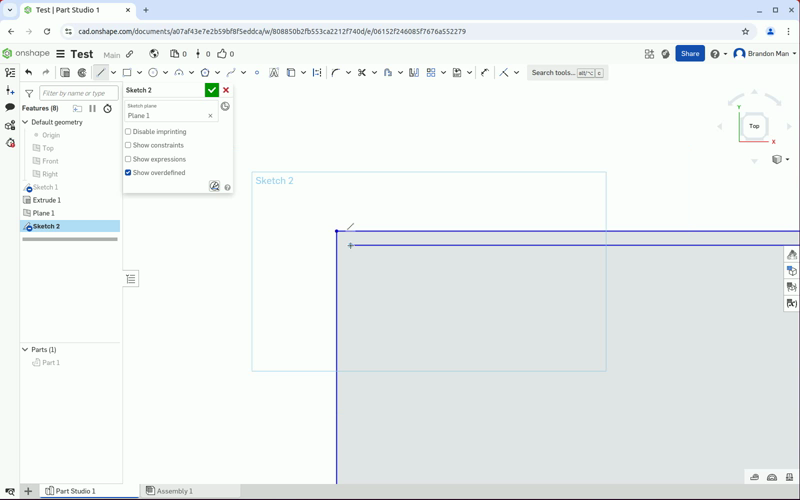
scroll(-6)
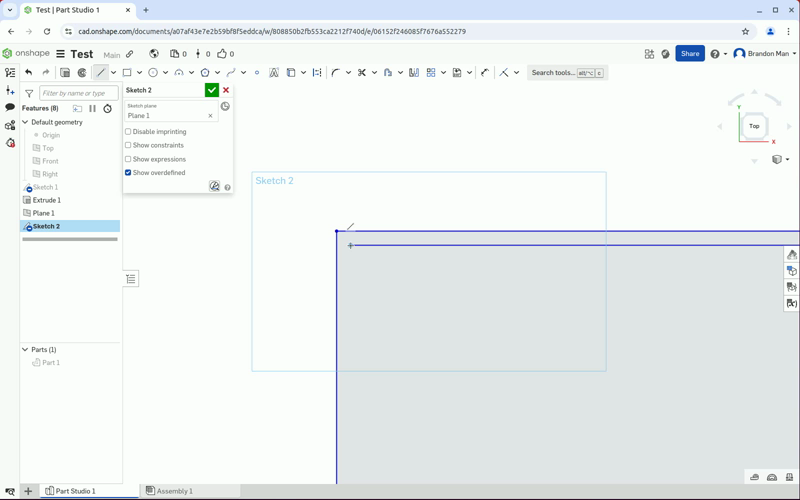
scroll(-6)
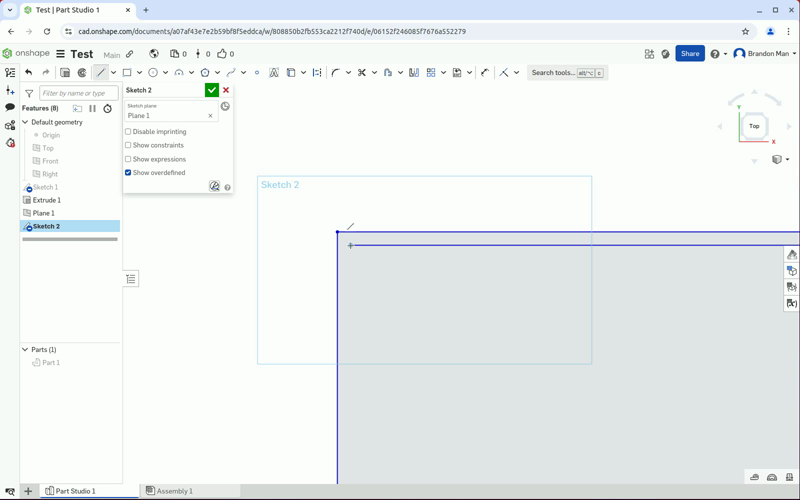
scroll(-6)
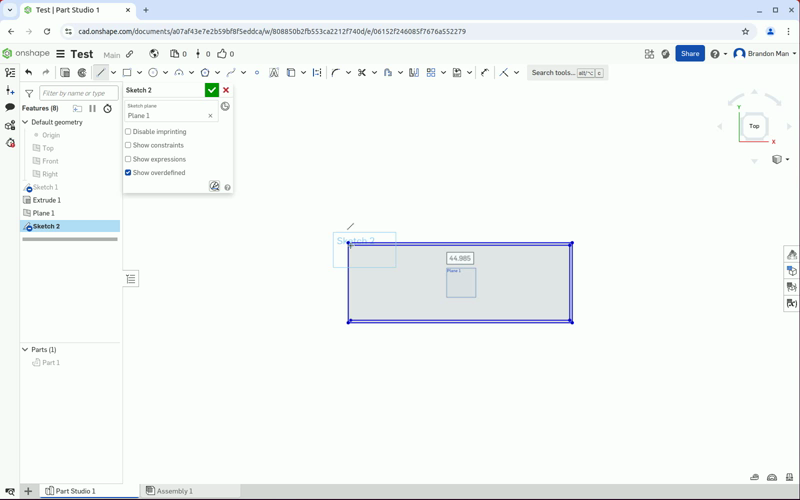
key_up(shift)
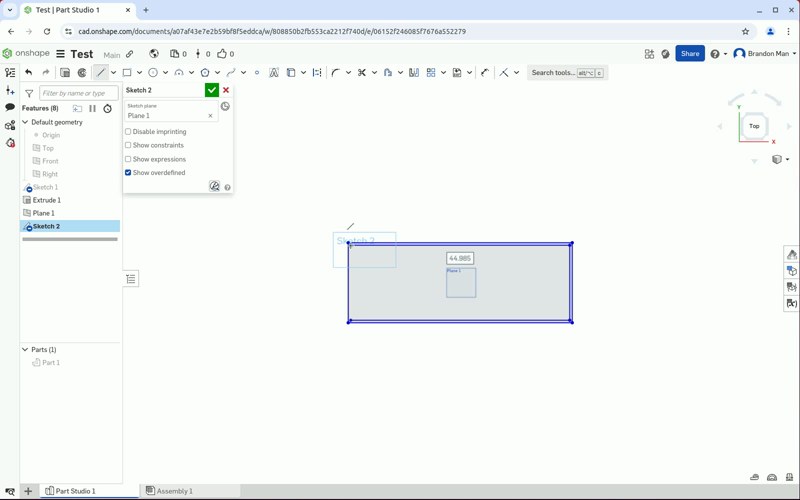
key_down(shift)
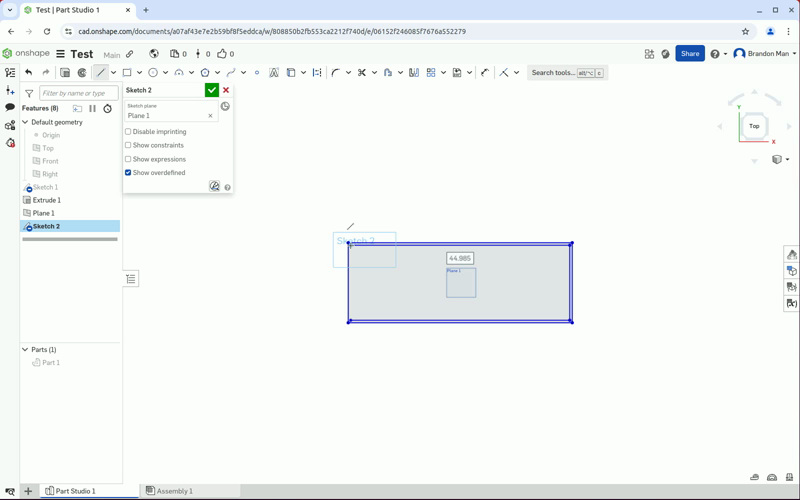
mouse_move(350, 320)
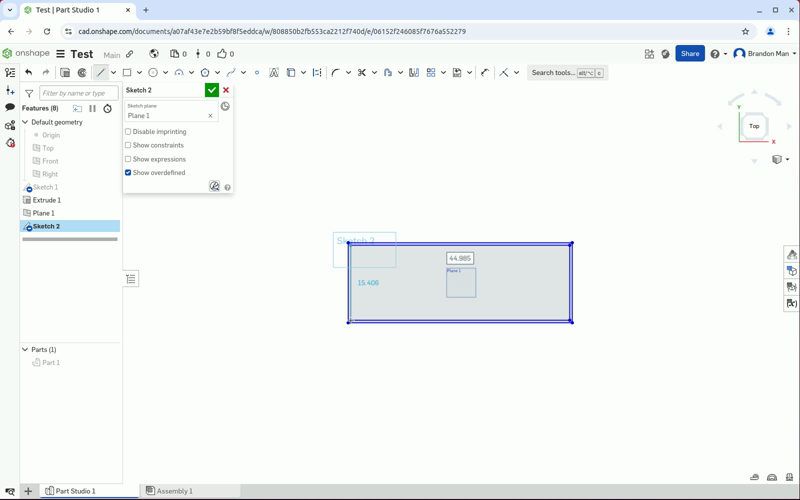
scroll(6)
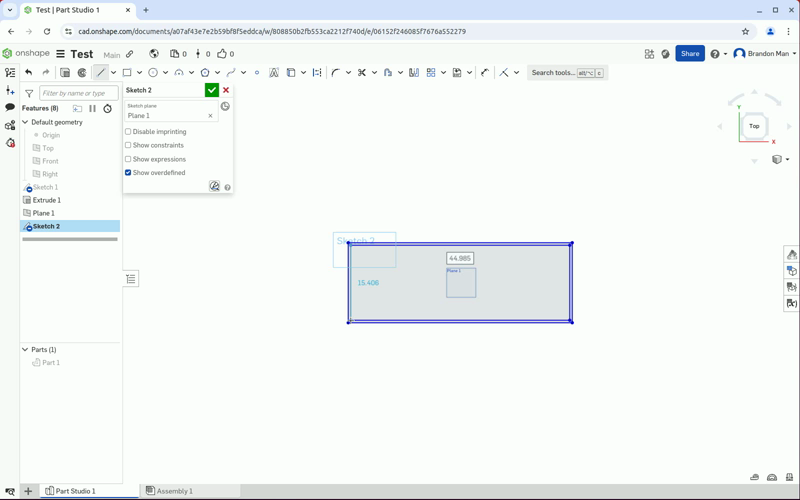
scroll(6)
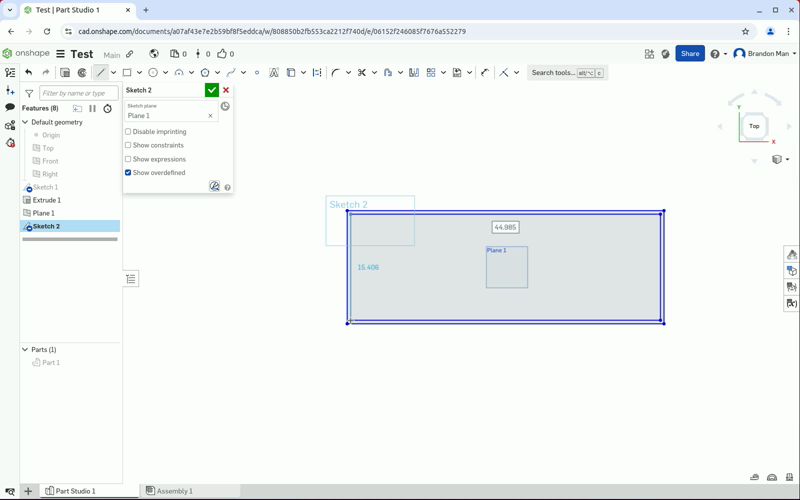
scroll(6)
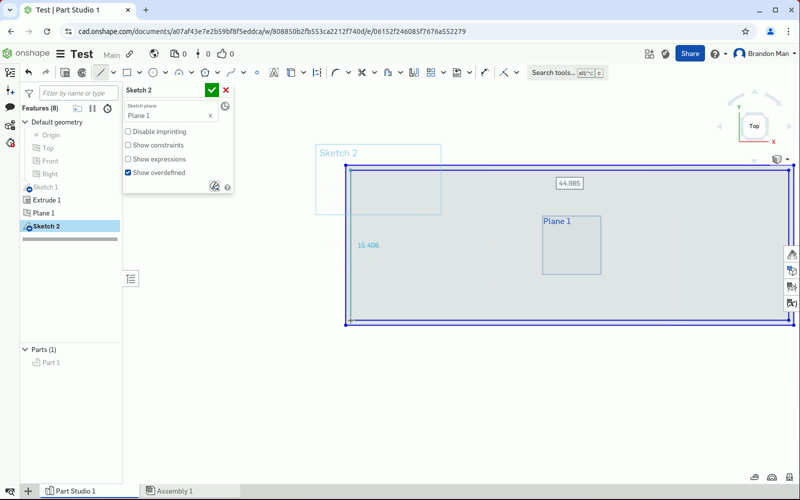
scroll(6)
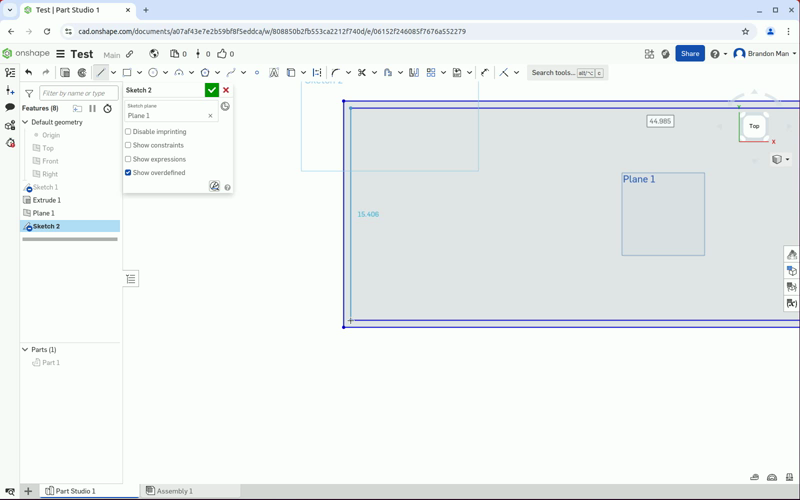
scroll(6)
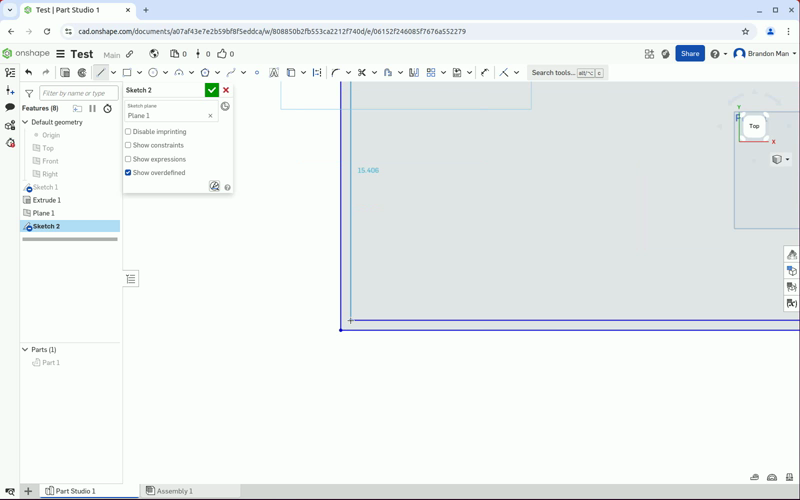
scroll(6)
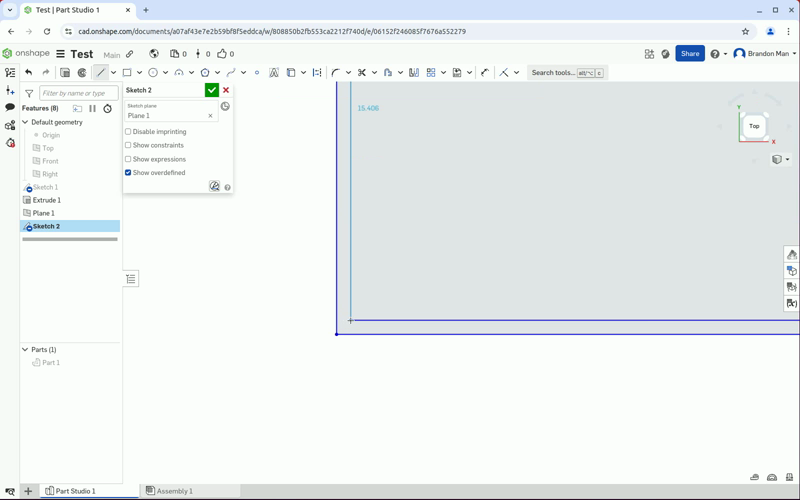
scroll(6)
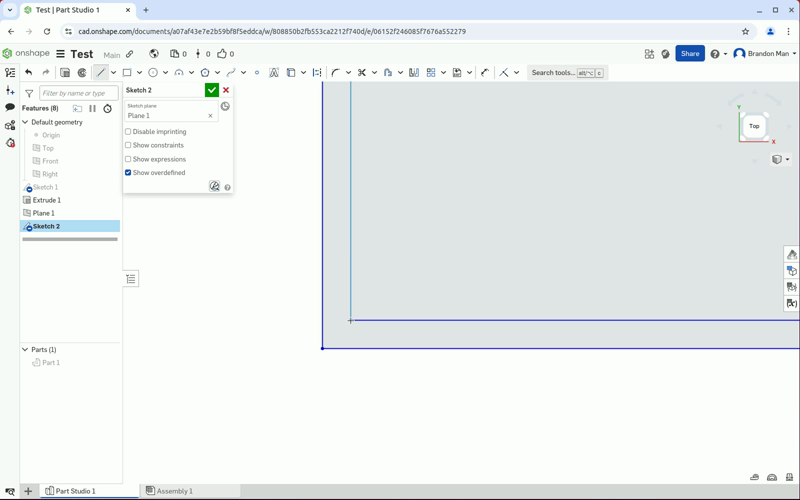
key_up(shift)
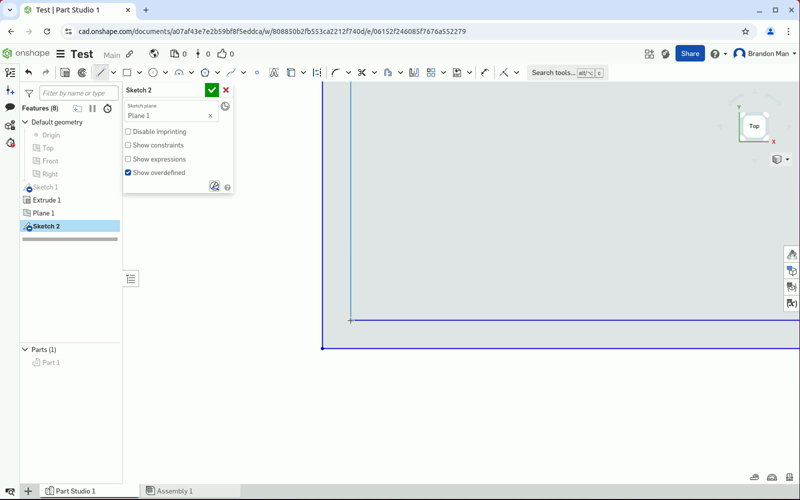
click(350, 320)
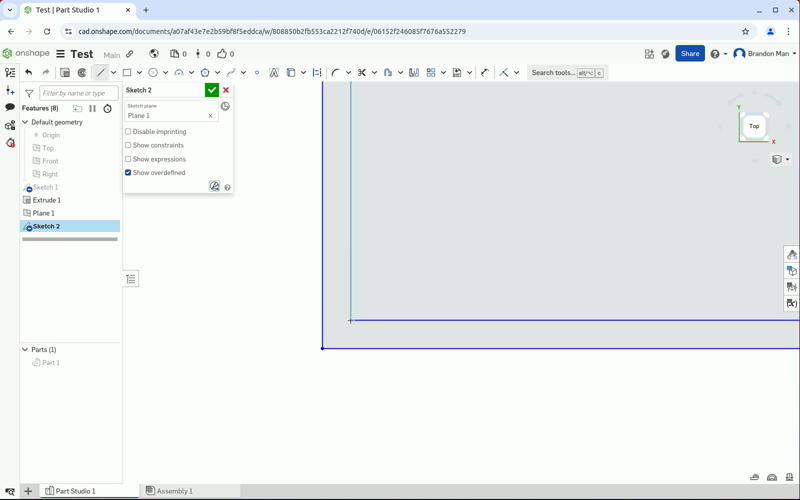
scroll(-6)
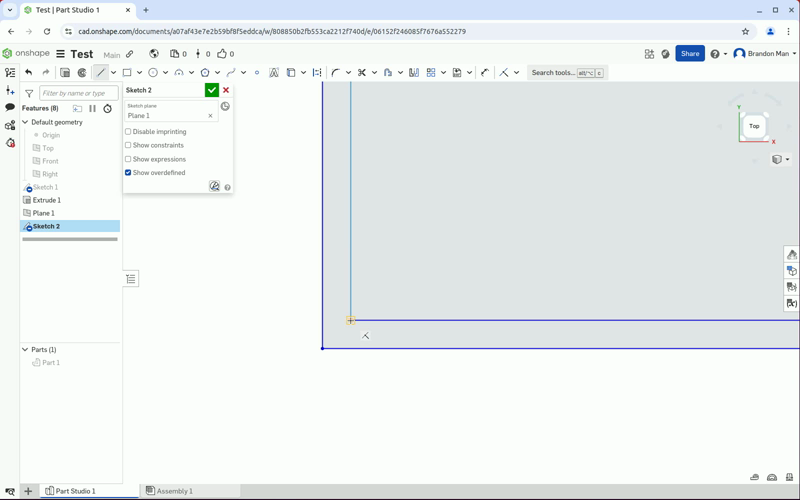
scroll(-6)
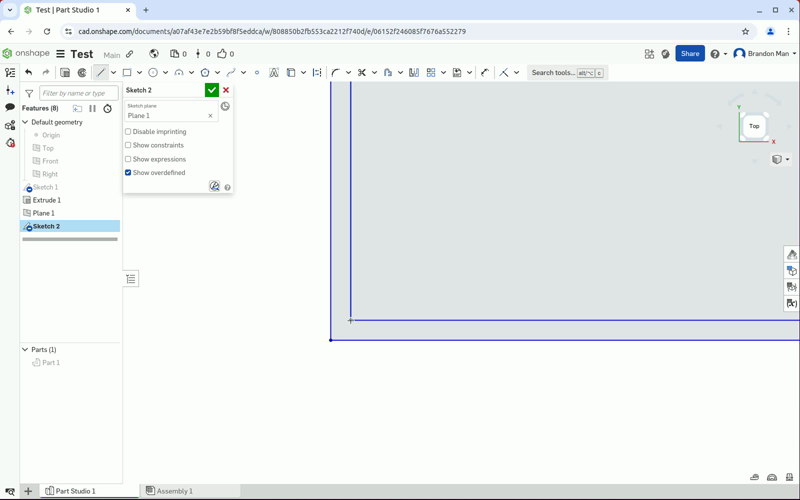
scroll(-6)
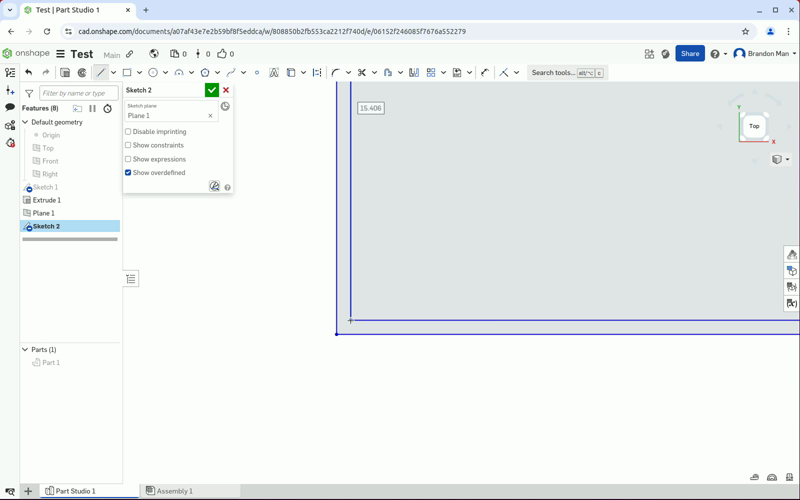
scroll(-6)
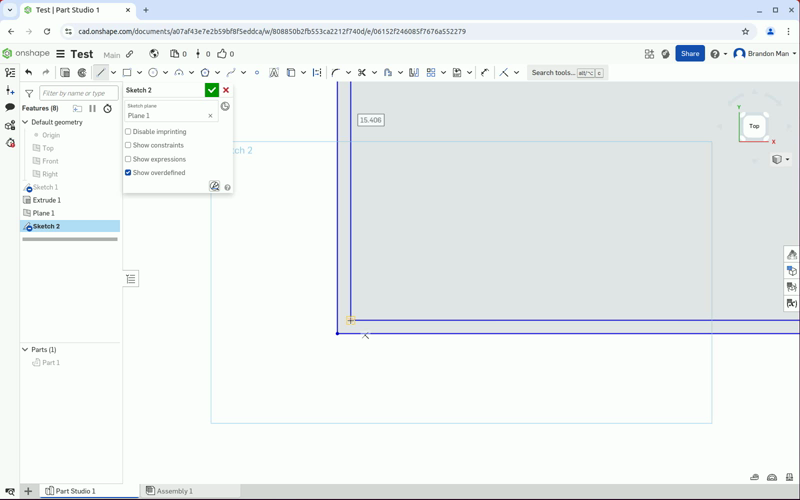
scroll(-6)
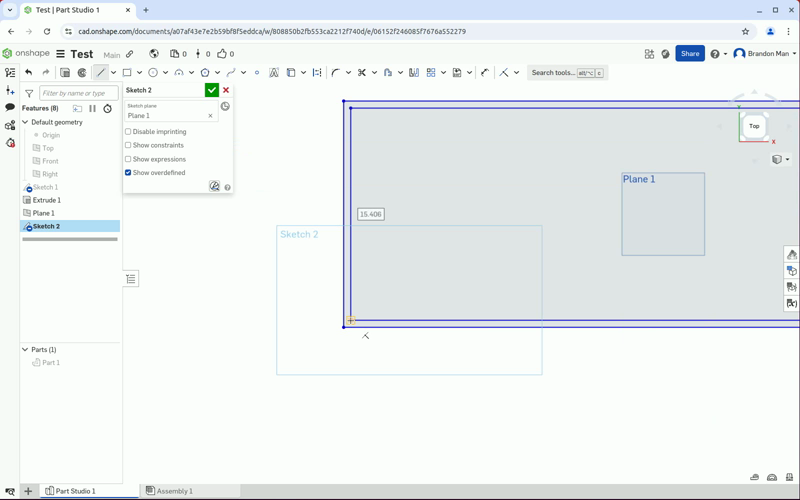
scroll(-6)
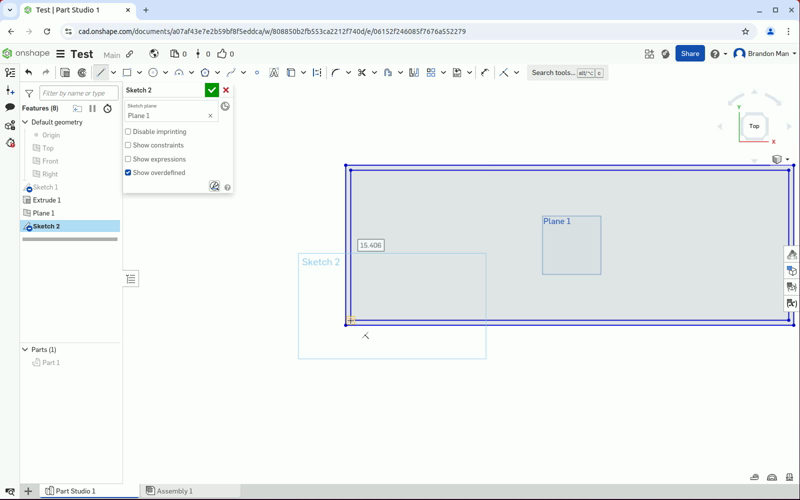
scroll(-6)
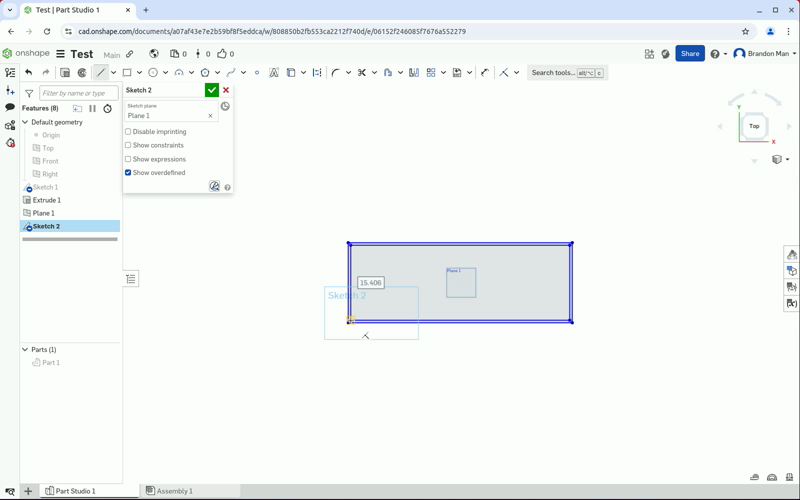
key(esc)
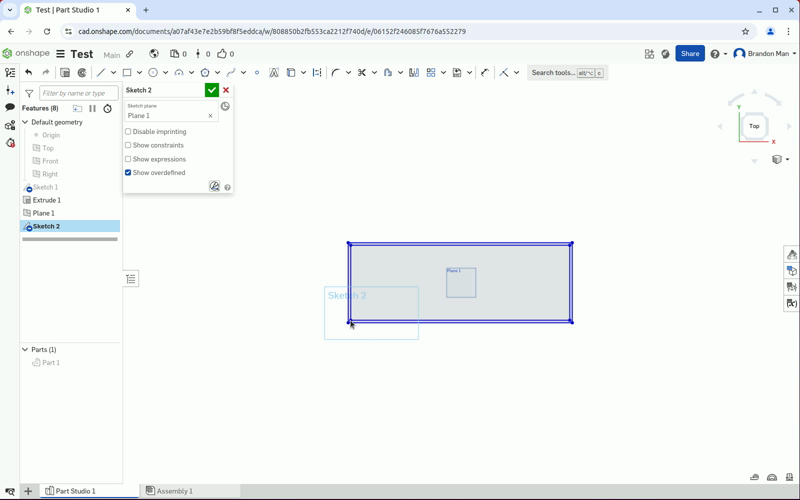
mouse_move(570, 303)
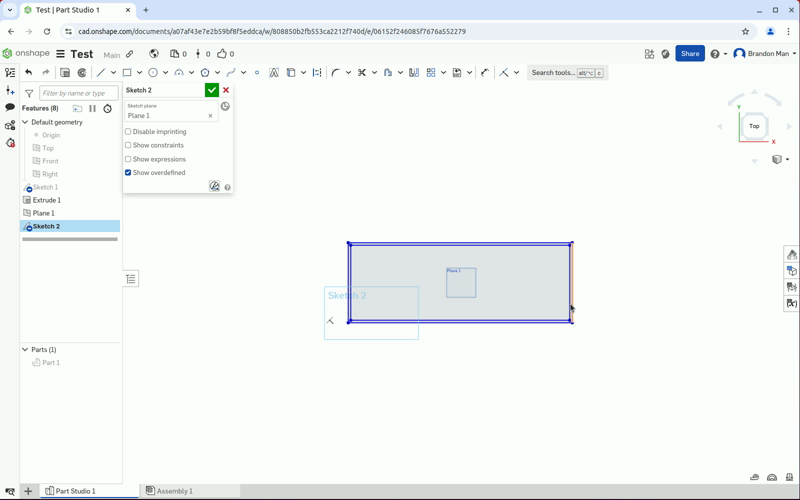
scroll(6)
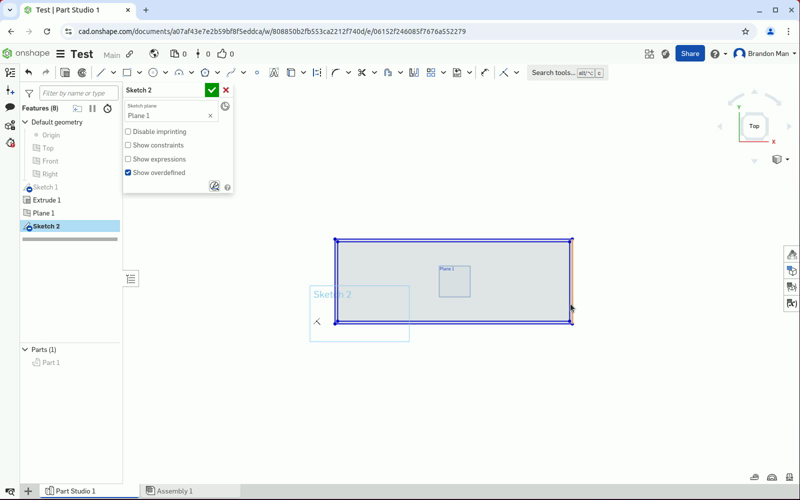
scroll(6)
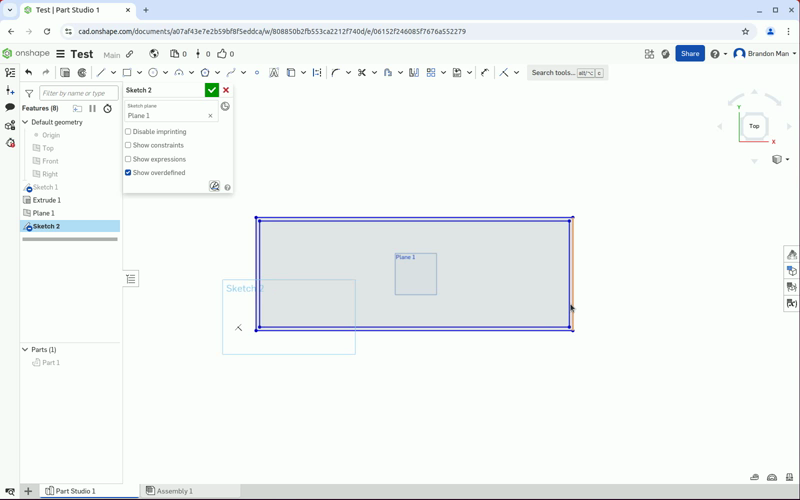
scroll(6)
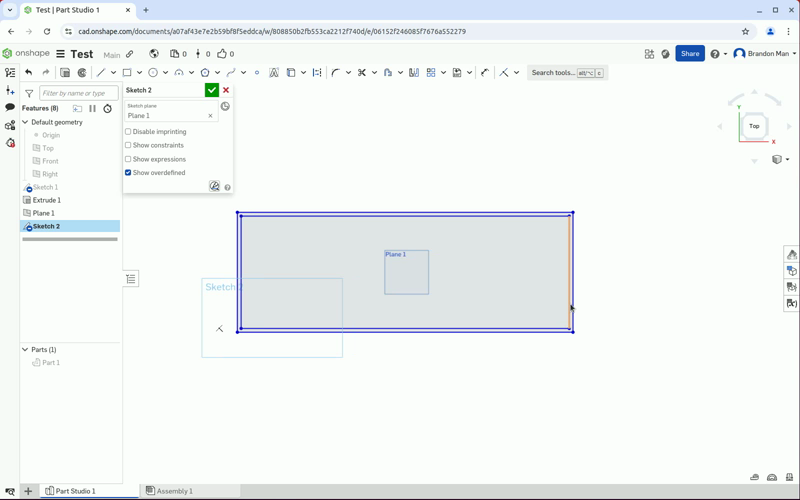
scroll(6)
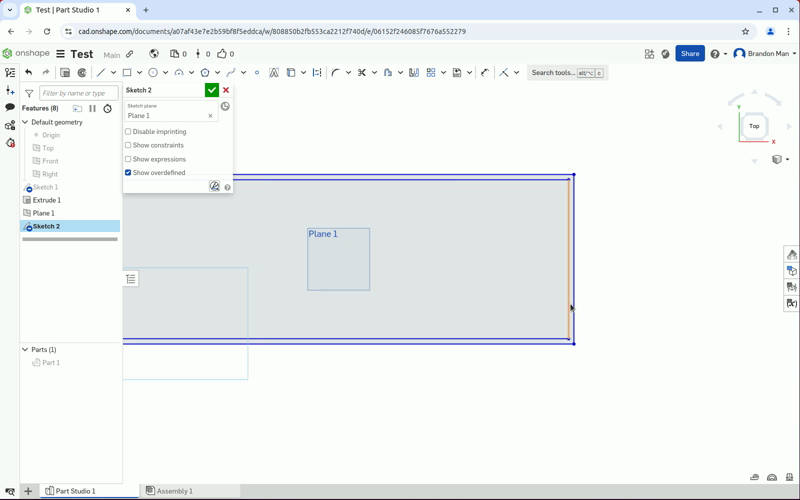
scroll(6)
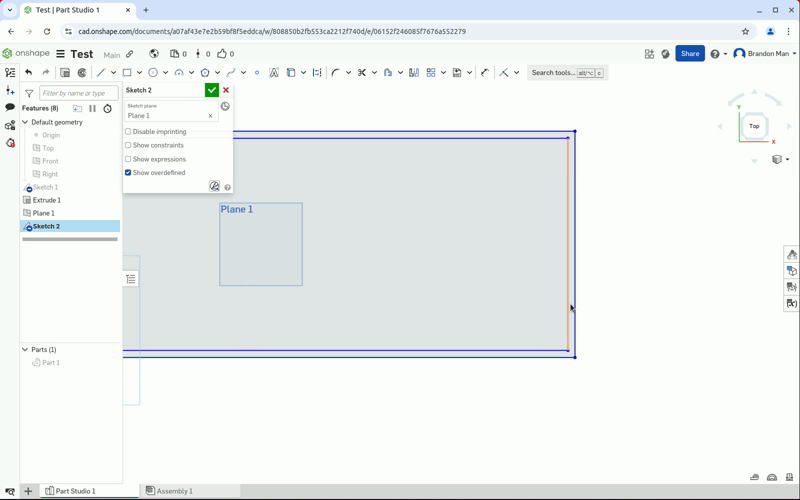
scroll(6)
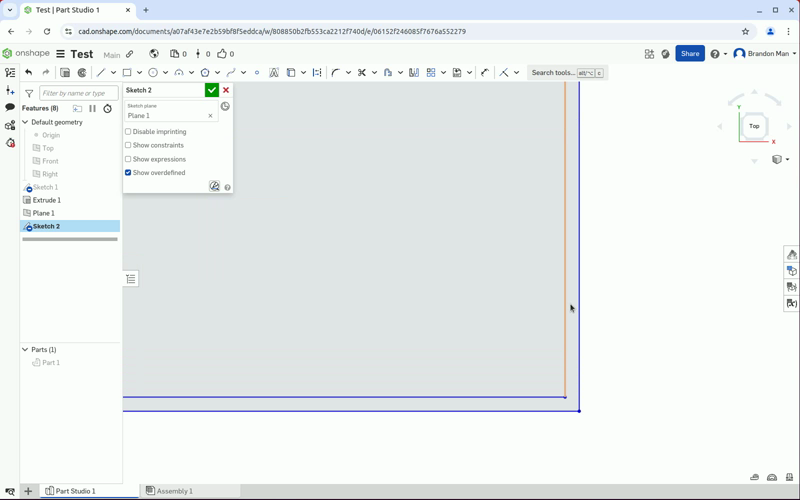
scroll(6)
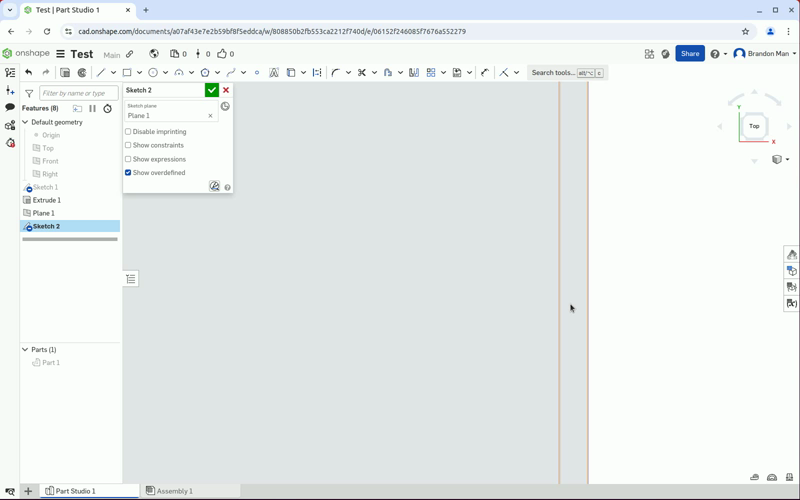
click(570, 303)
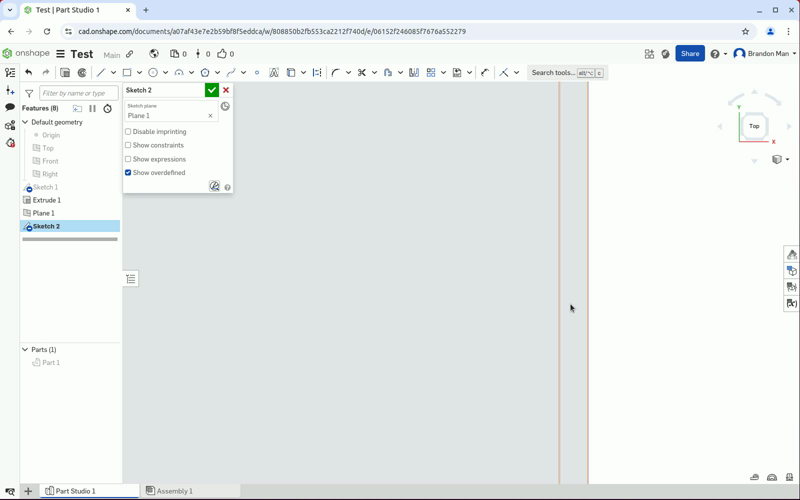
scroll(-6)
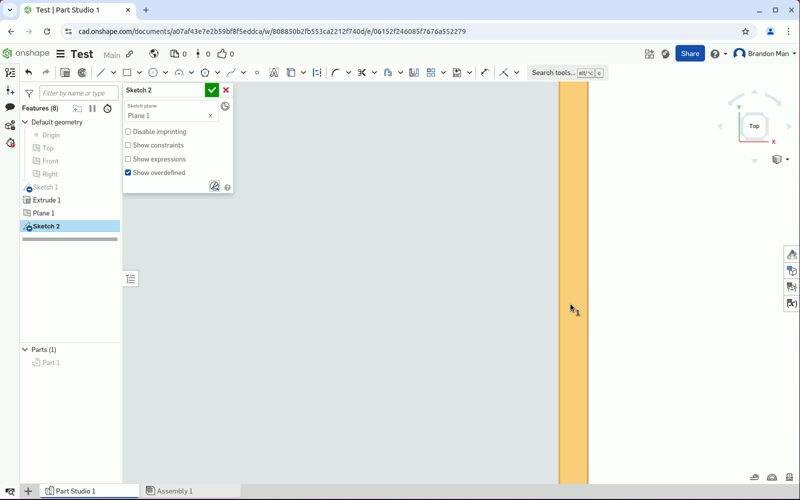
scroll(-6)
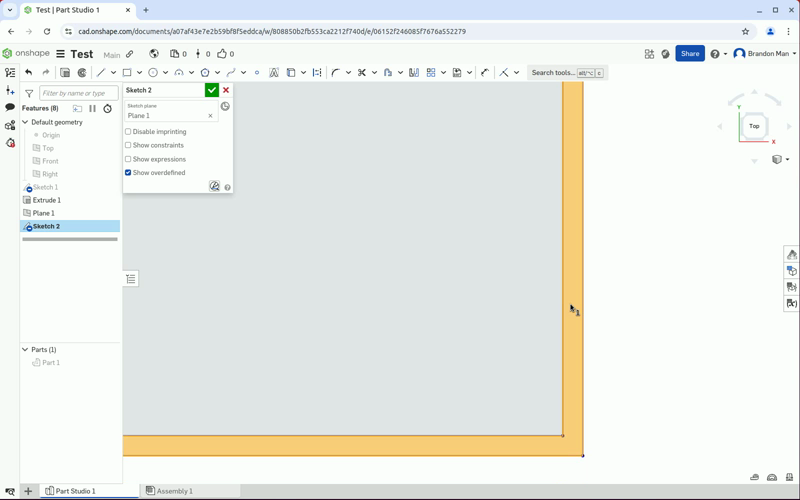
scroll(-6)
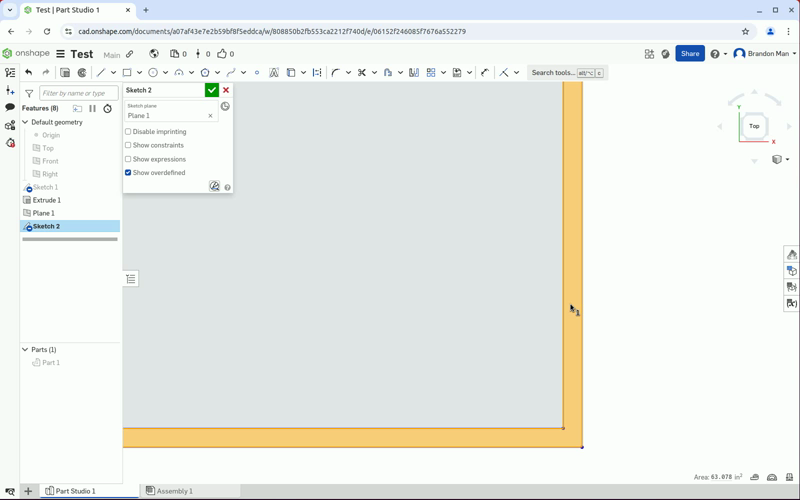
scroll(-6)
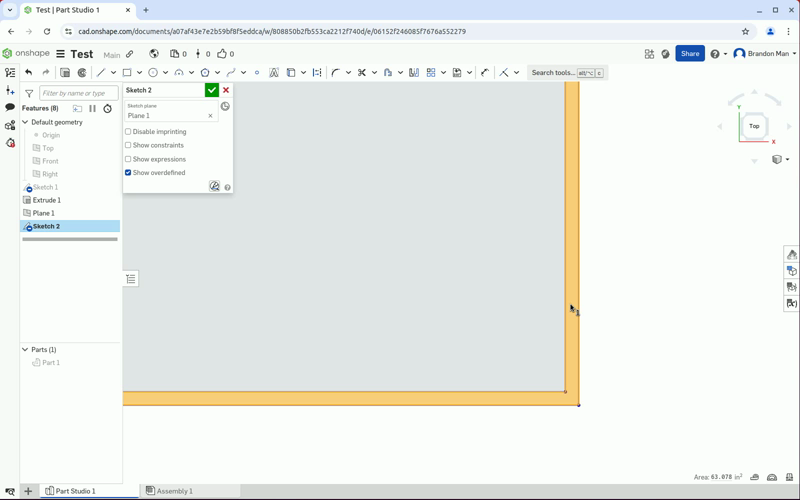
scroll(-6)
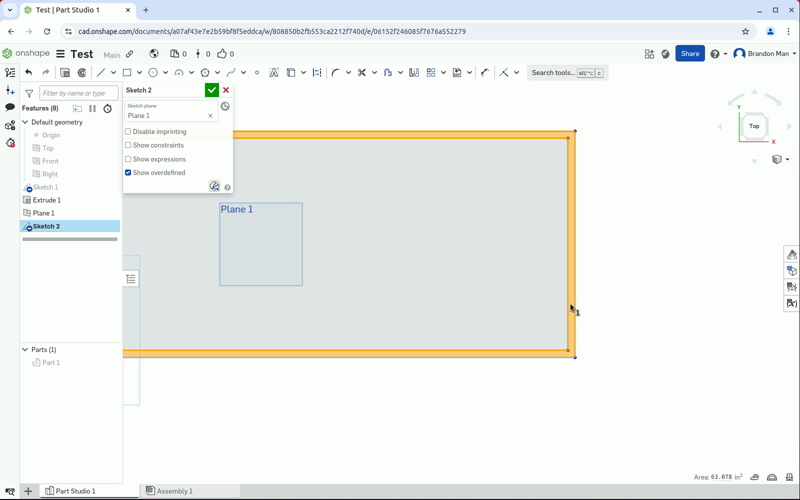
scroll(-6)
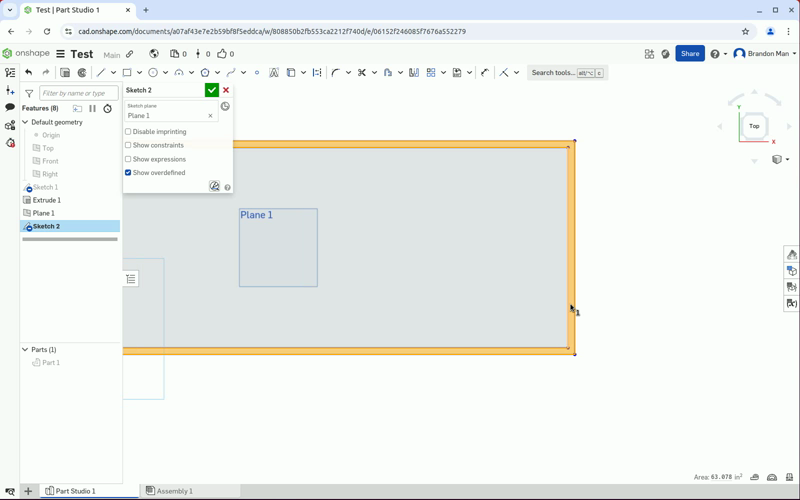
scroll(-6)
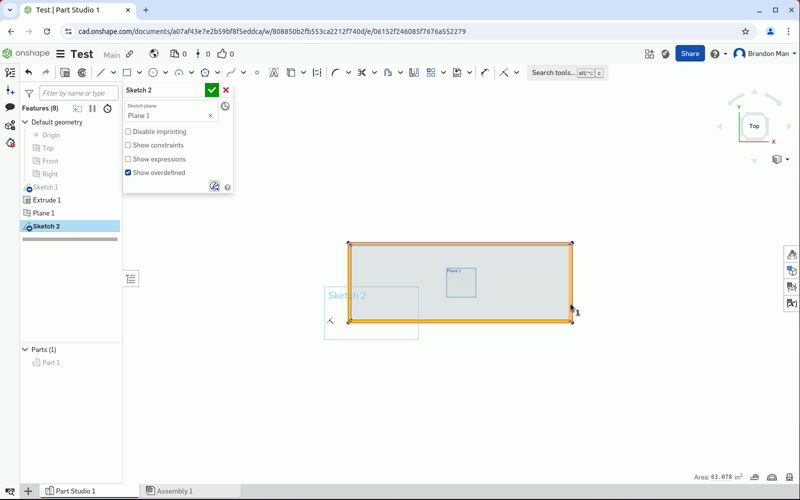
mouse_move(73, 352)
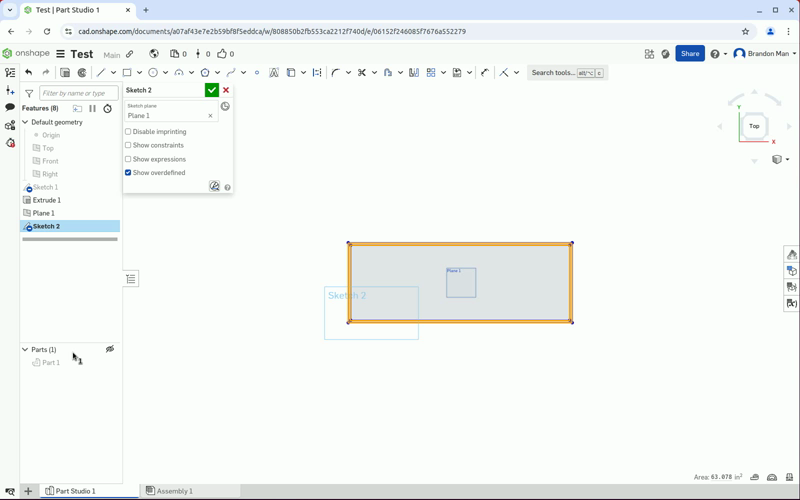
key(shift+y)
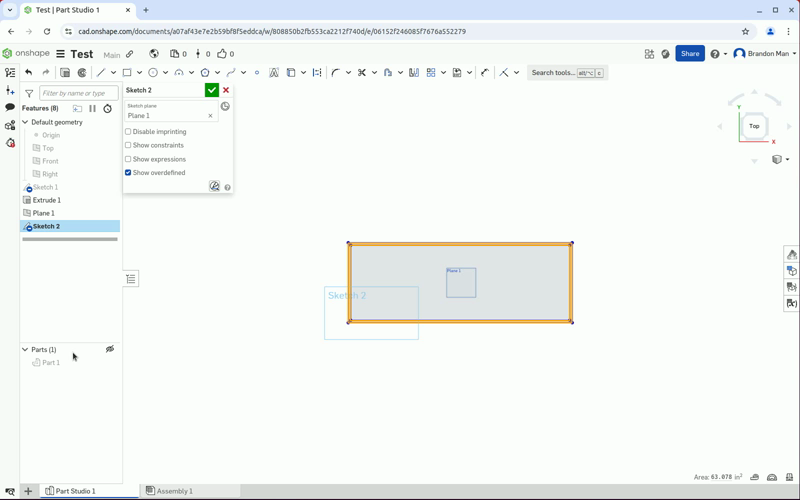
key(shift+e)
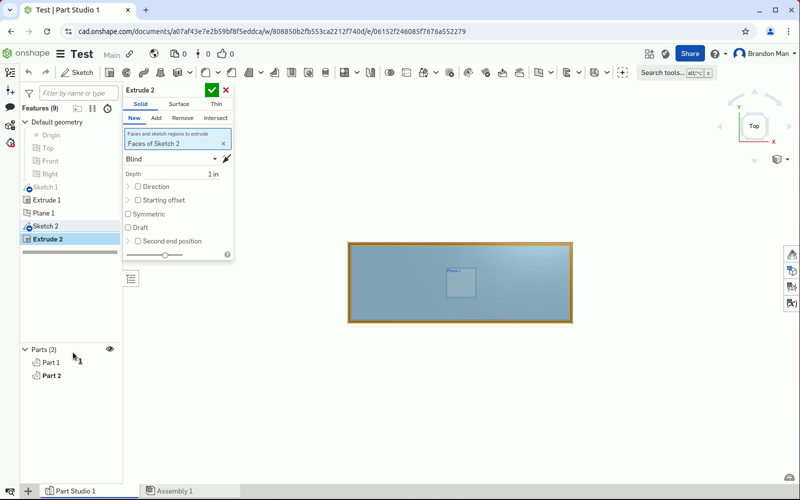
mouse_move(143, 106)
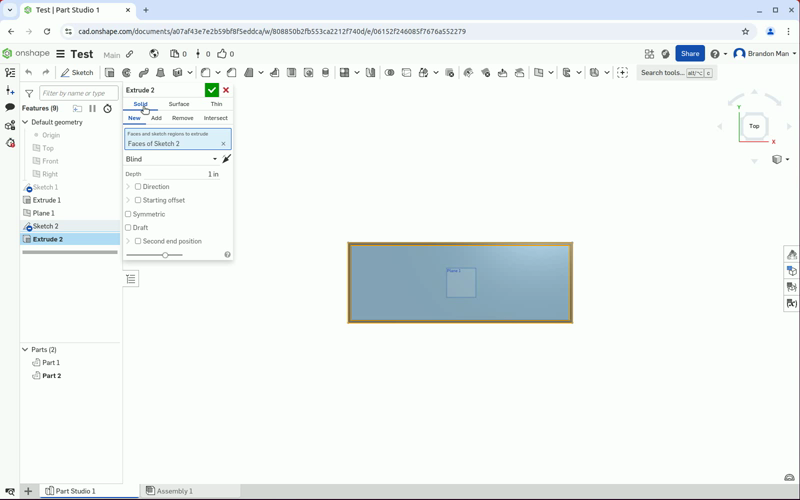
click(143, 106)
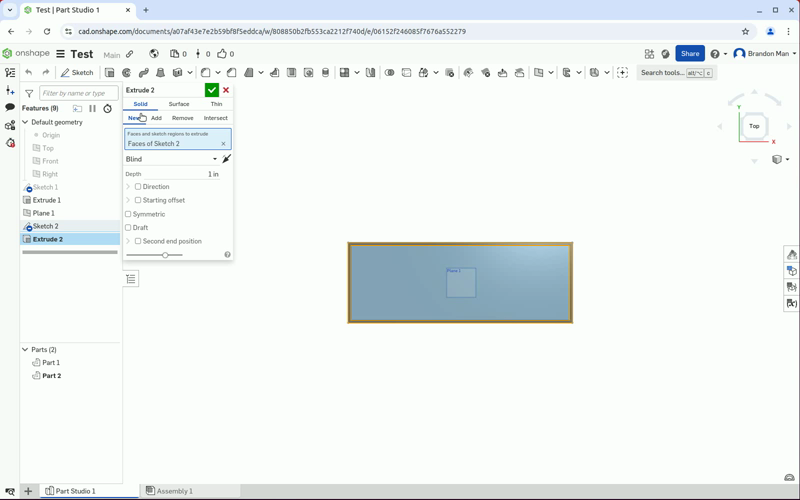
mouse_move(137, 120)
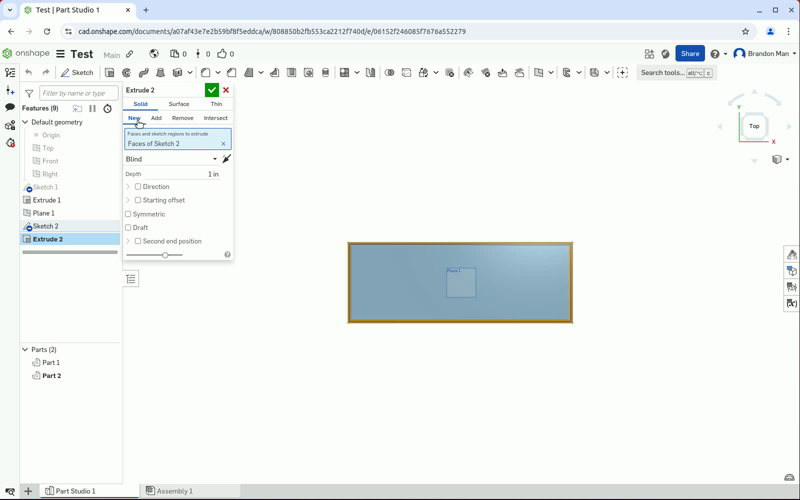
click(137, 120)
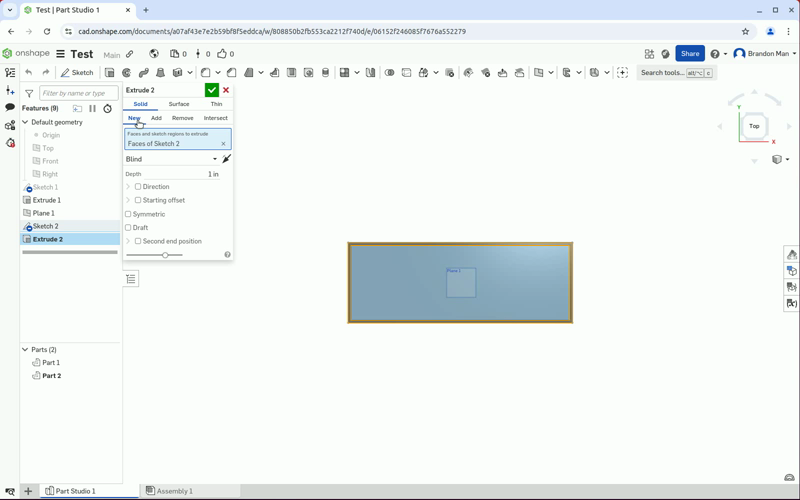
key(tab, 4)
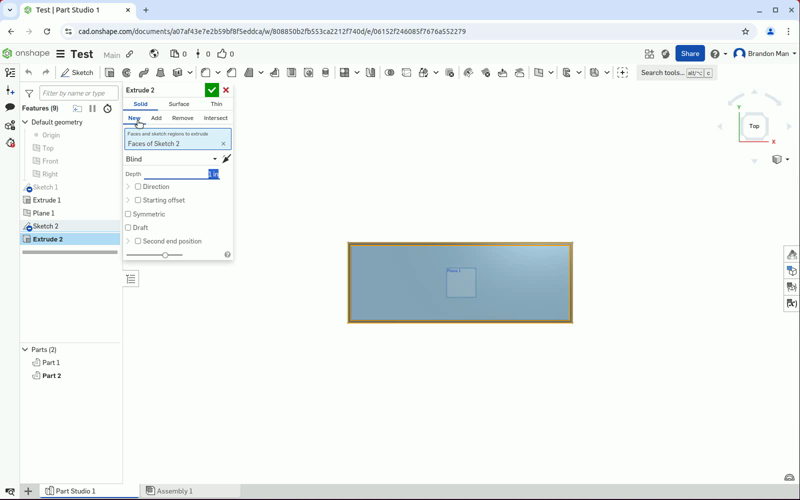
text(8.184)
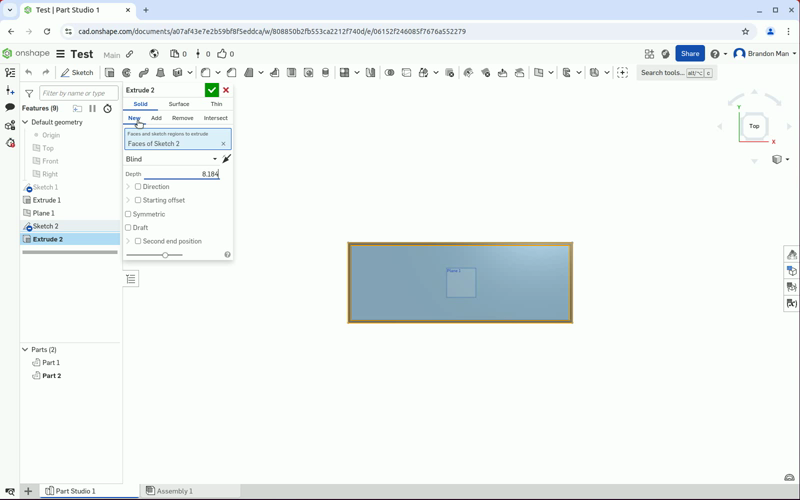
key(enter)
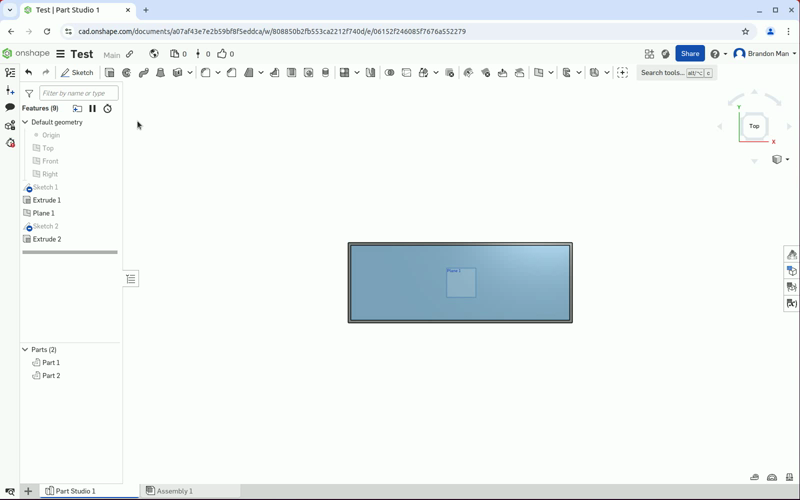
key(shift+h)
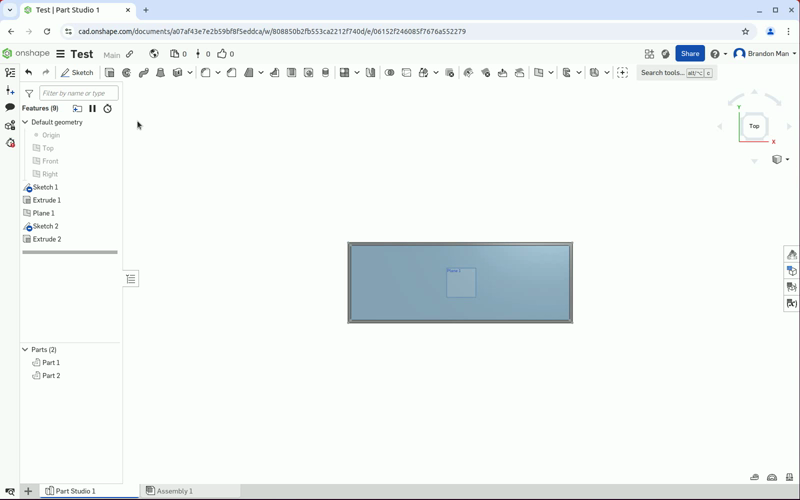
key(shift+h)
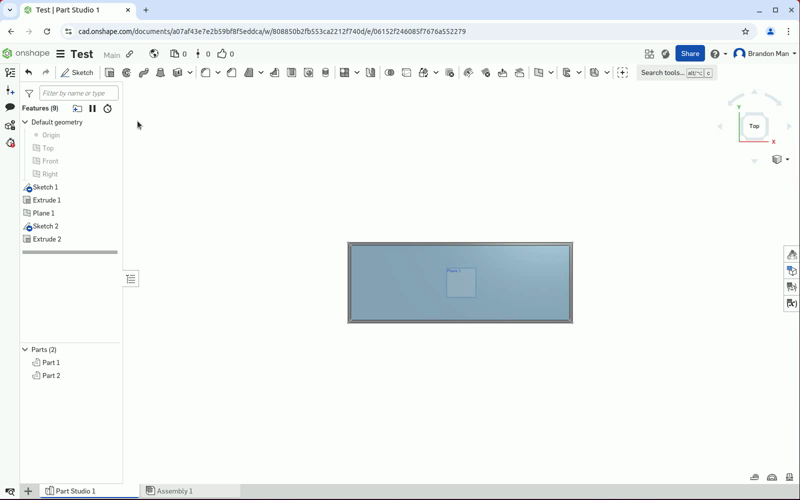
key(shift+7)
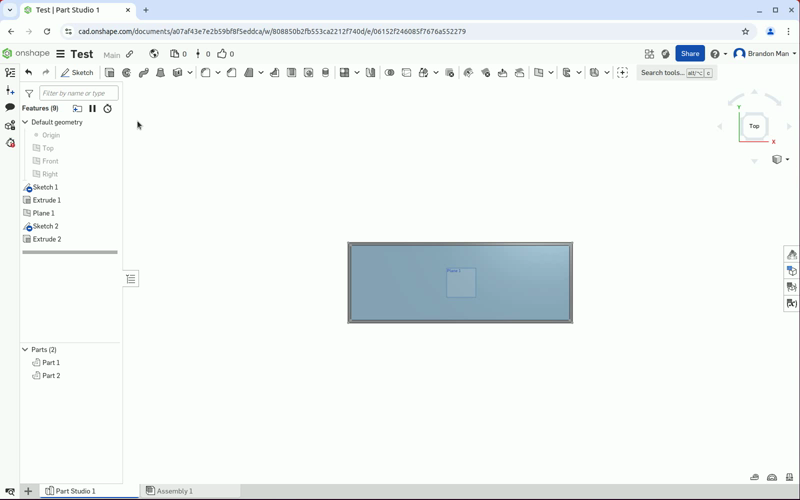
key(up, 3)
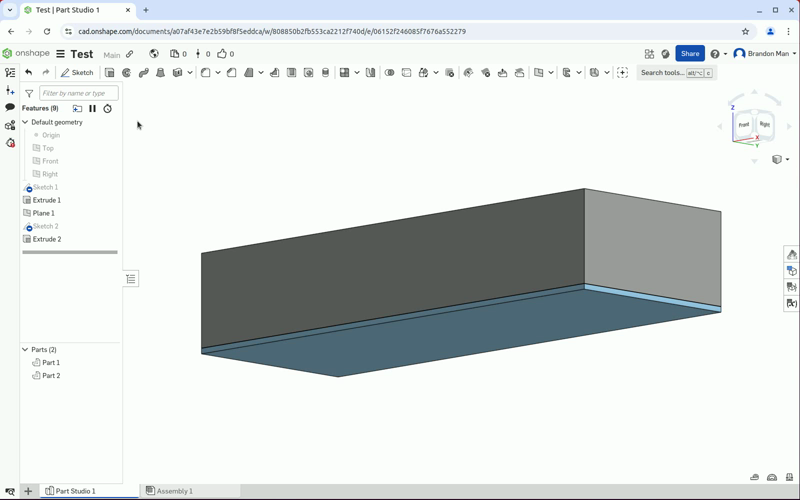
key(left, 3)
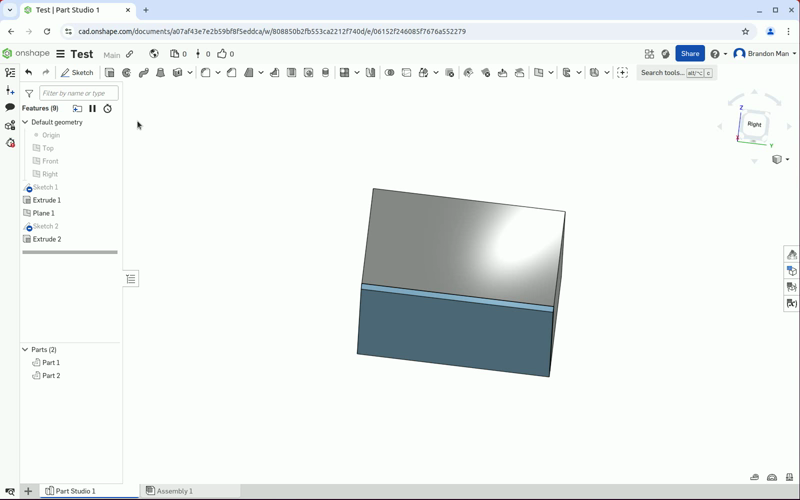
key(right, 3)
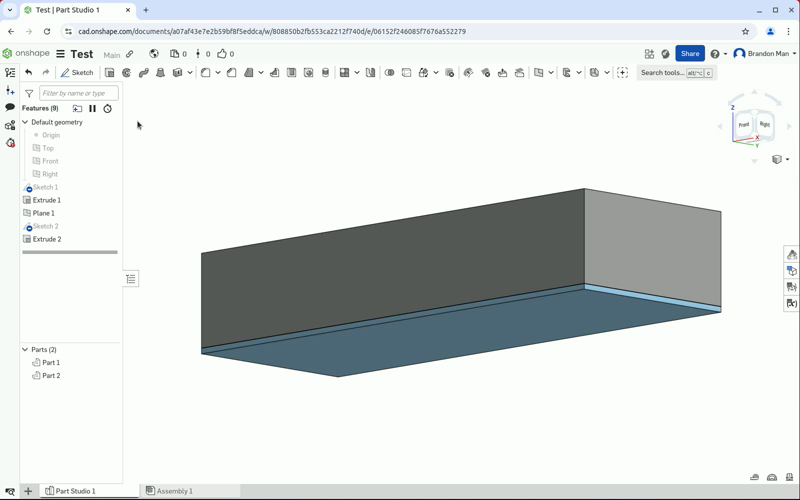
key(down, 3)
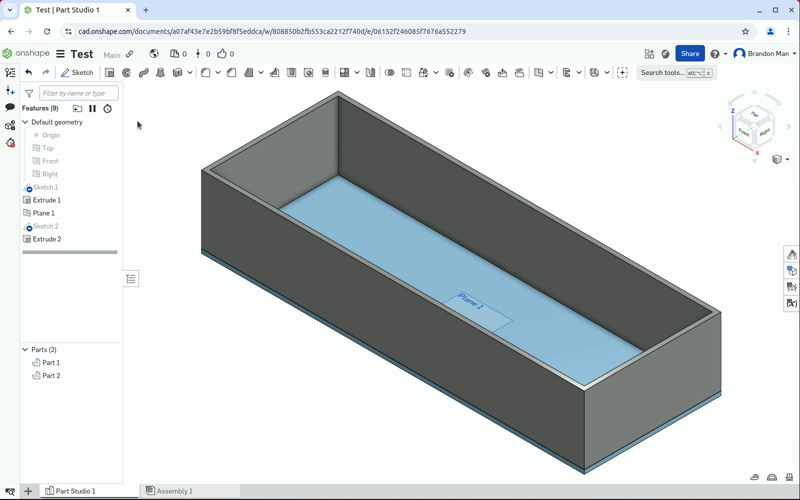
mouse_move(73, 189)
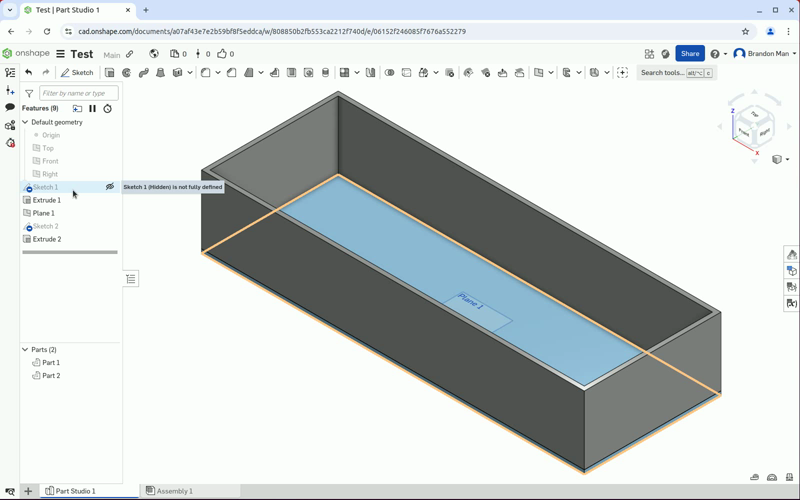
click(73, 189)